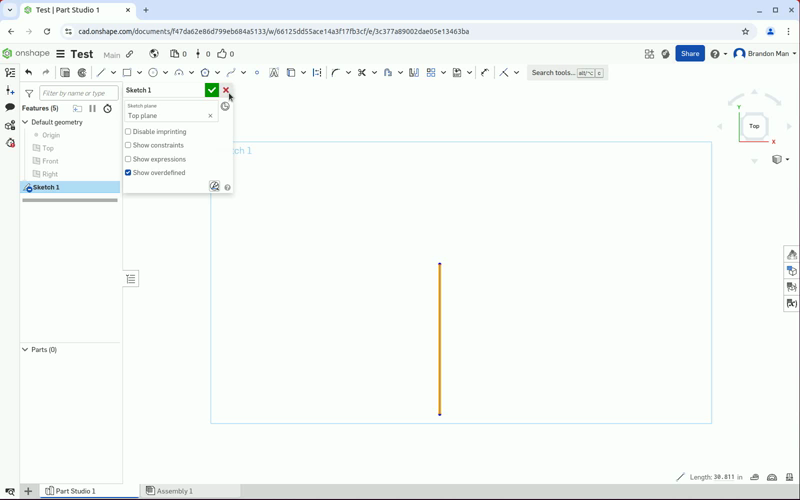
key(shift+h)
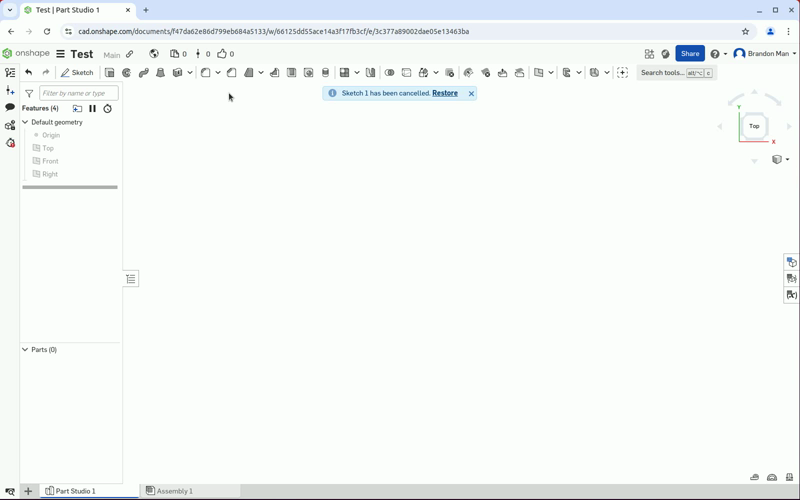
mouse_move(73, 352)
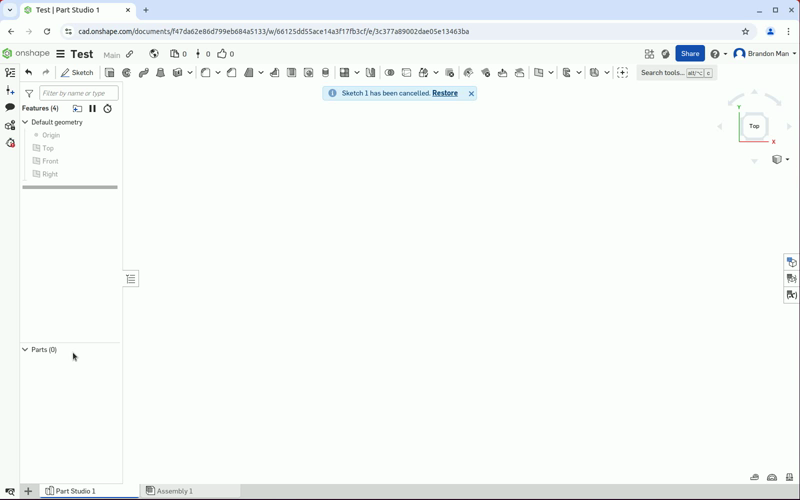
key(y)
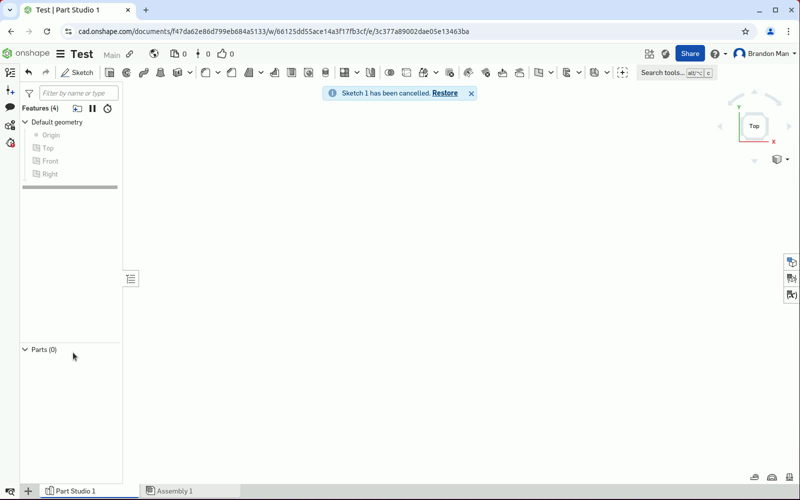
key(shift+p)
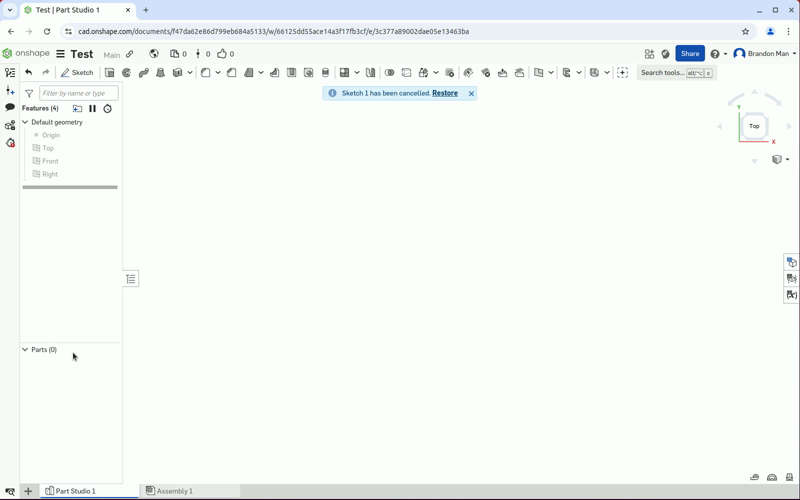
key(space)
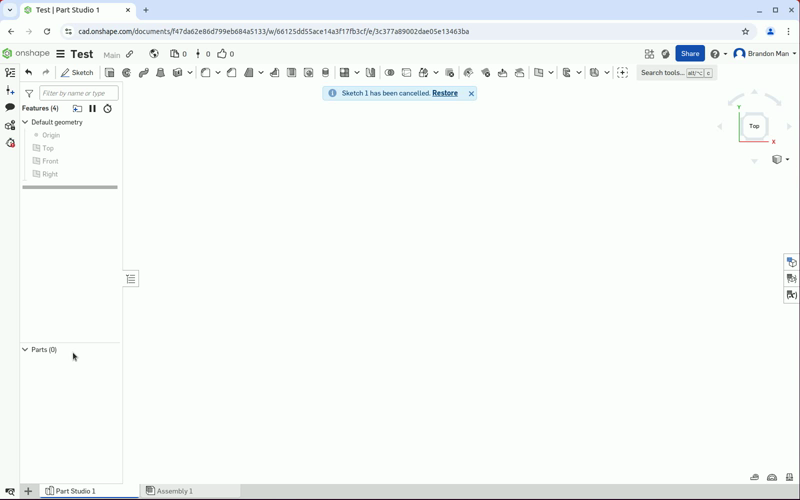
key_down(shift)
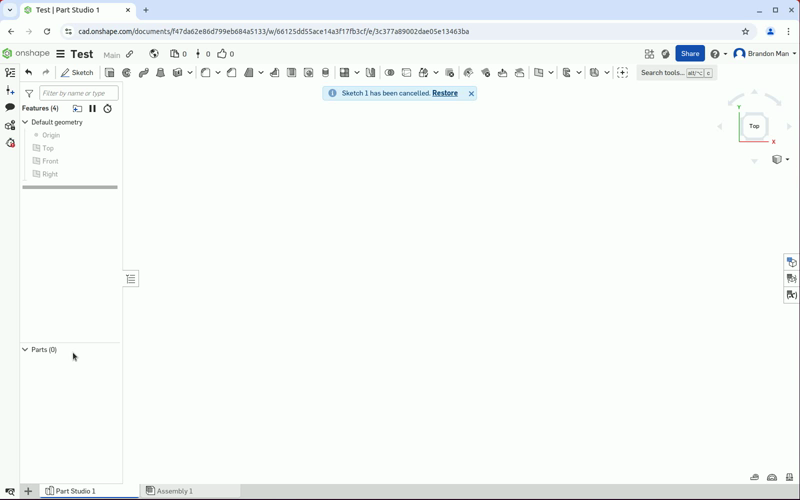
key(up)
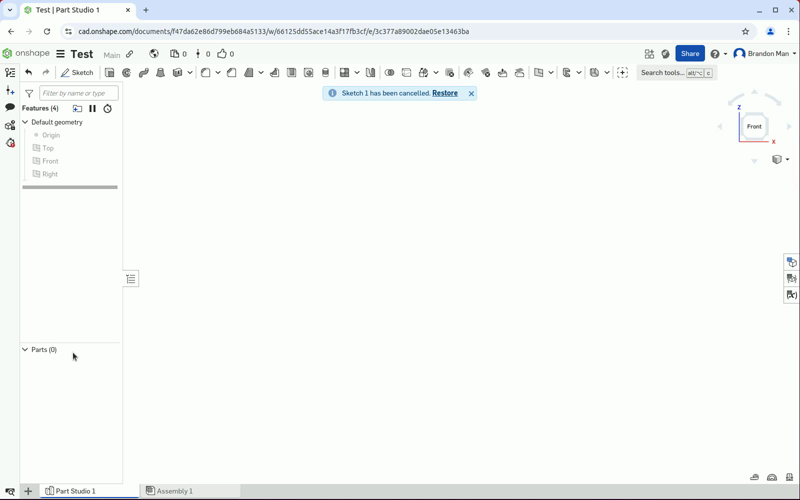
key_up(shift)
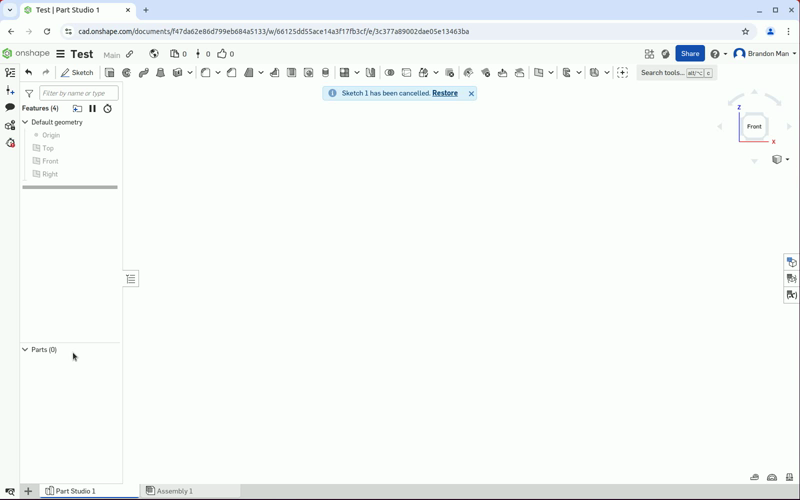
mouse_move(73, 352)
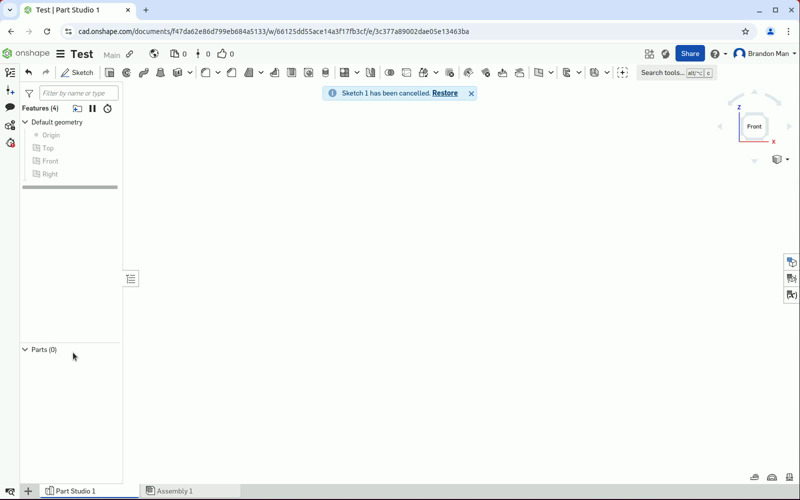
key(shift+y)
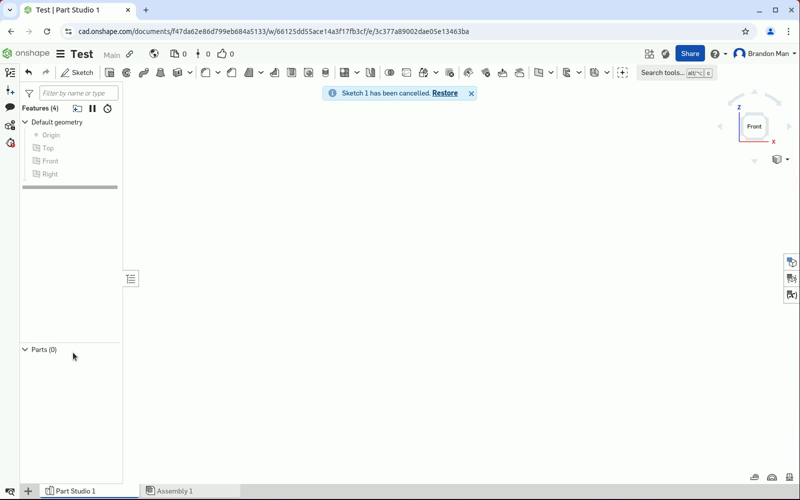
key(shift+s)
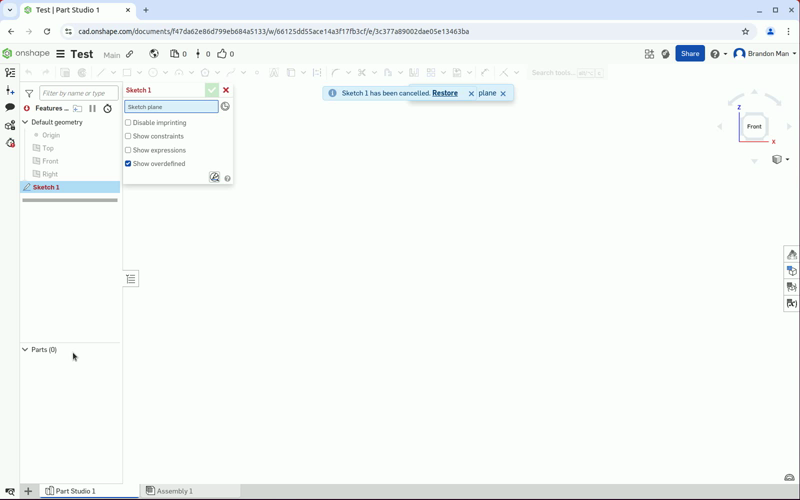
mouse_move(73, 163)
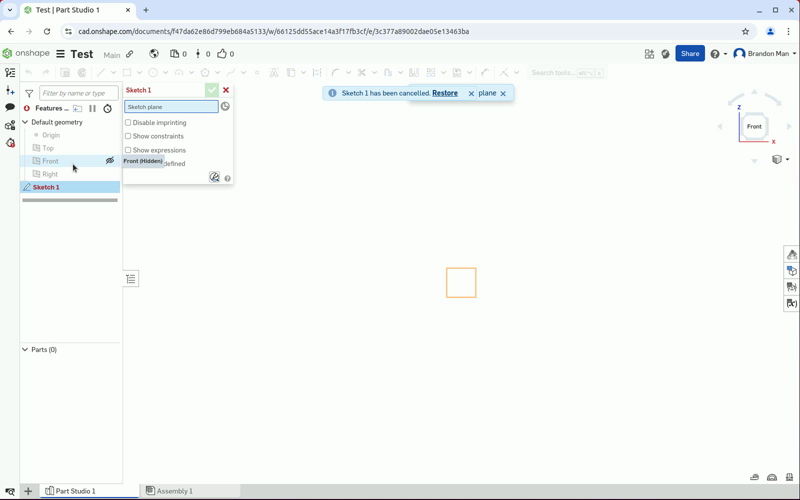
click(73, 163)
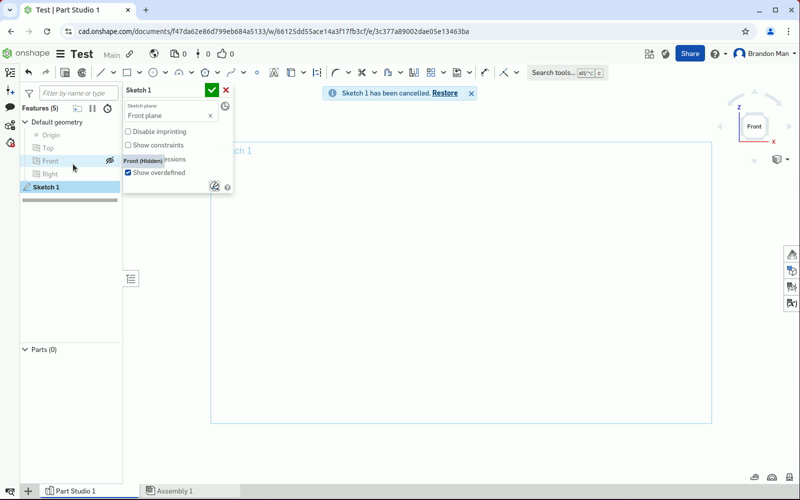
mouse_move(73, 352)
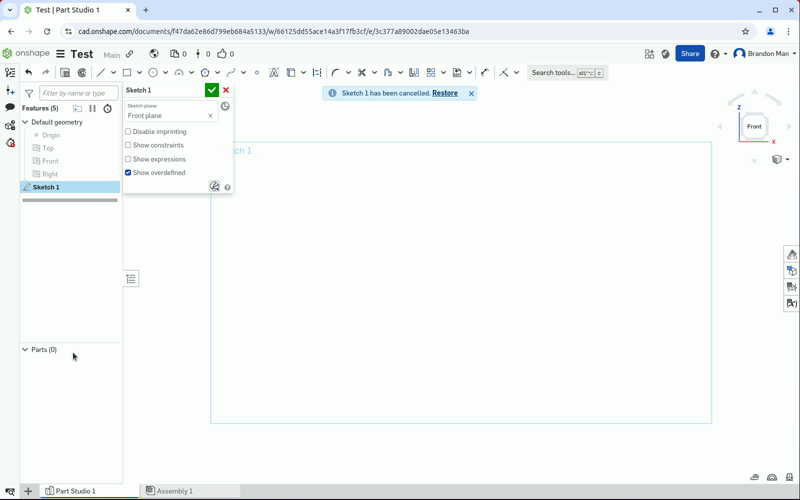
key(y)
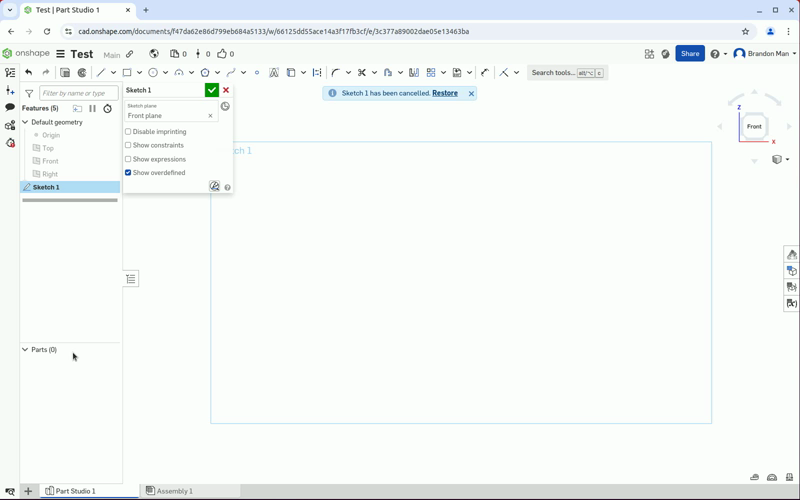
key(l)
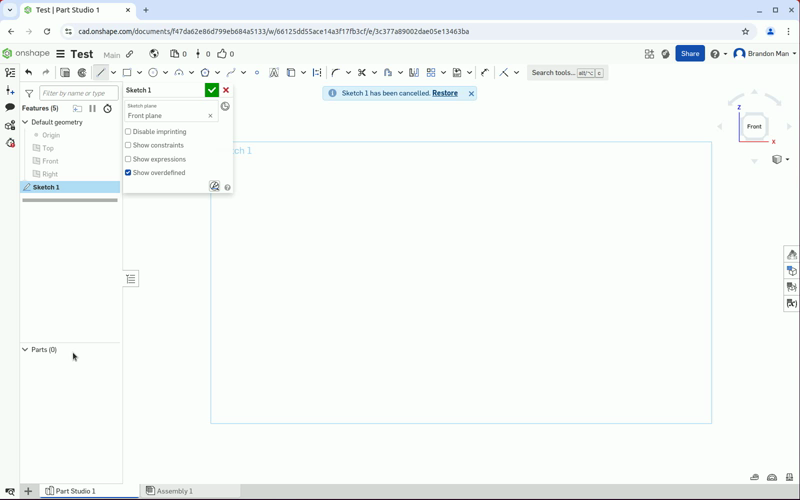
key_down(shift)
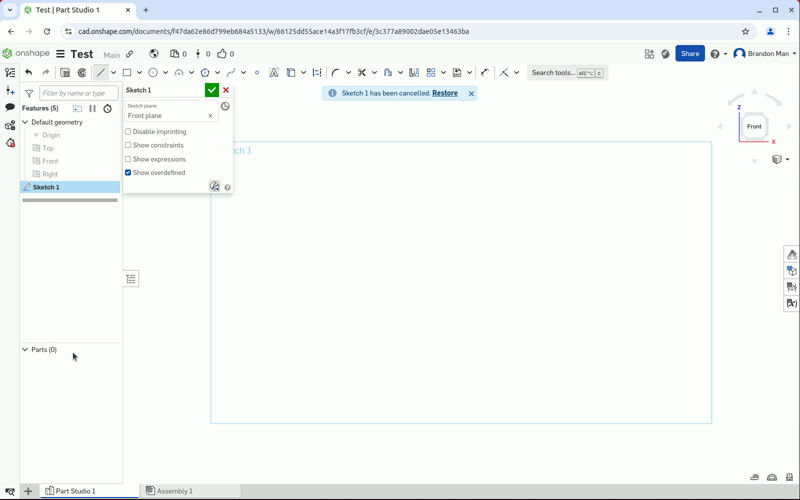
mouse_move(375, 282)
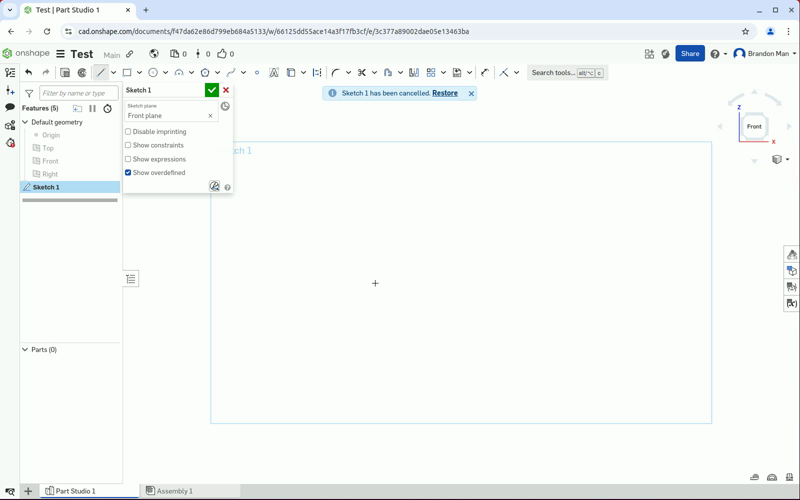
click(375, 282)
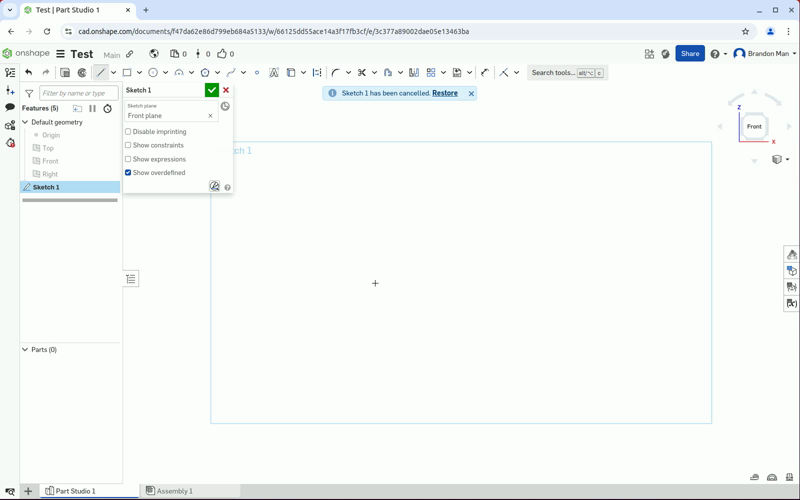
key_up(shift)
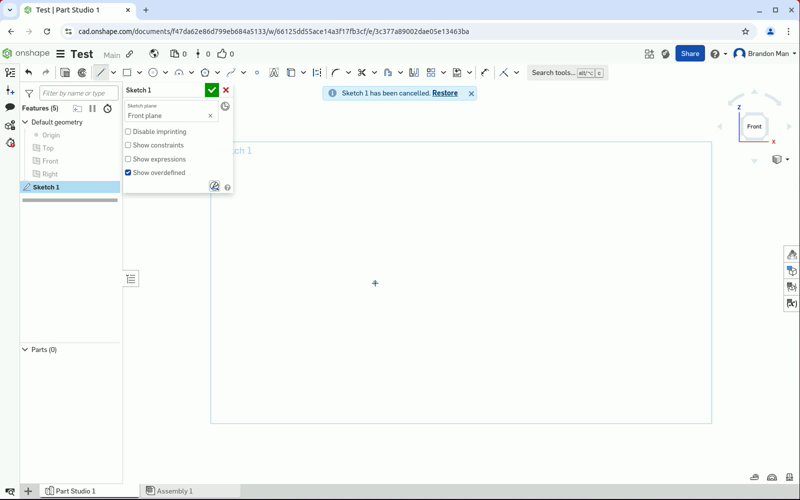
key_down(shift)
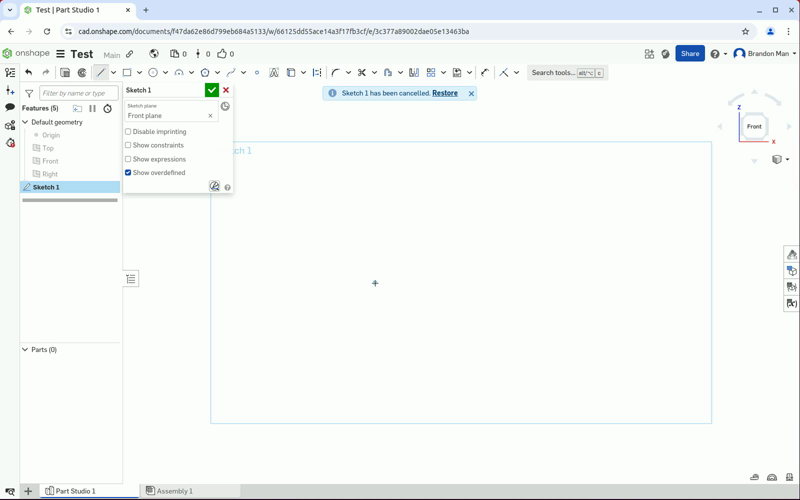
mouse_move(490, 282)
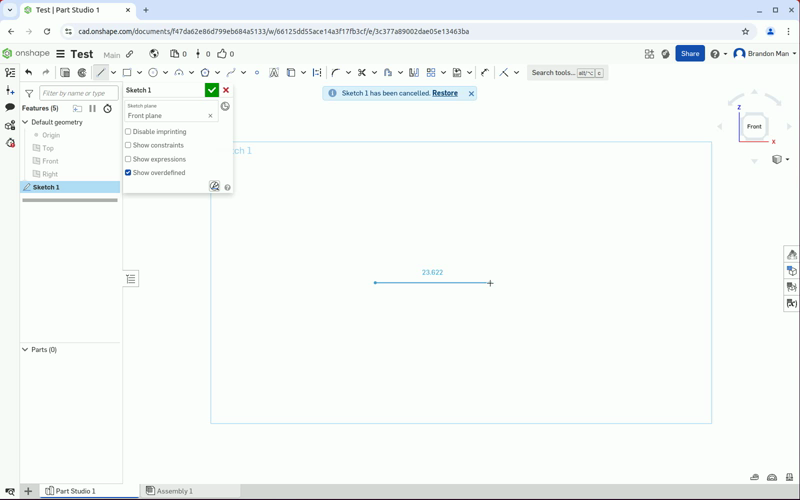
click(490, 282)
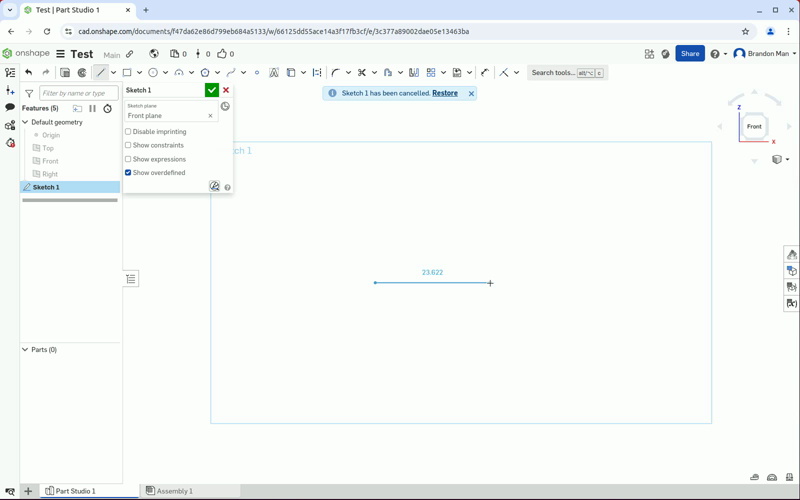
key_up(shift)
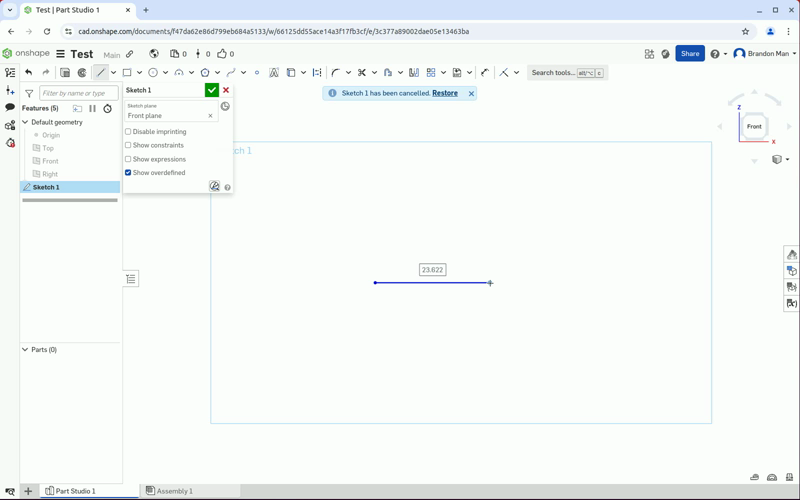
key_down(shift)
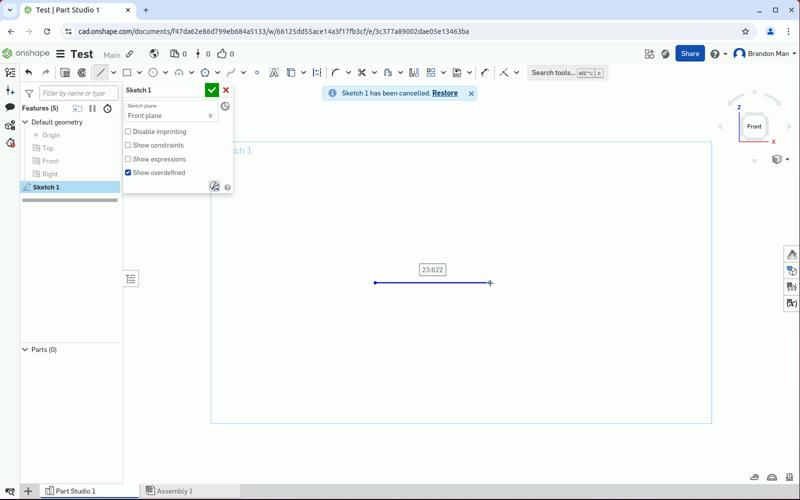
mouse_move(520, 282)
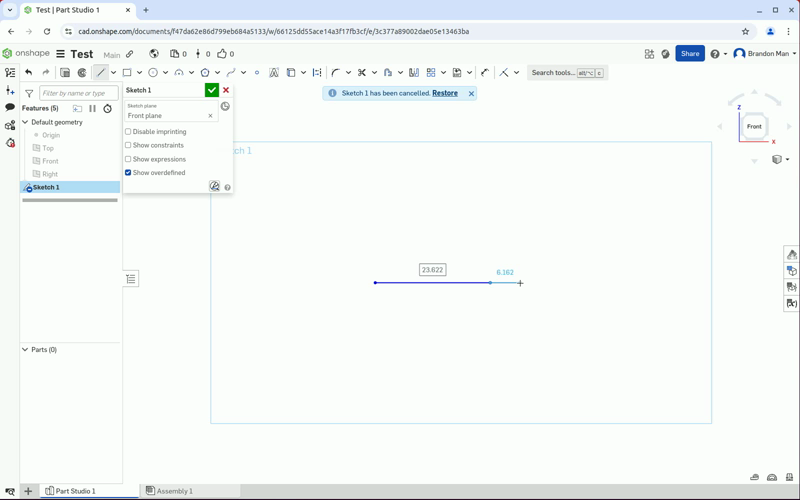
mouse_move(490, 270)
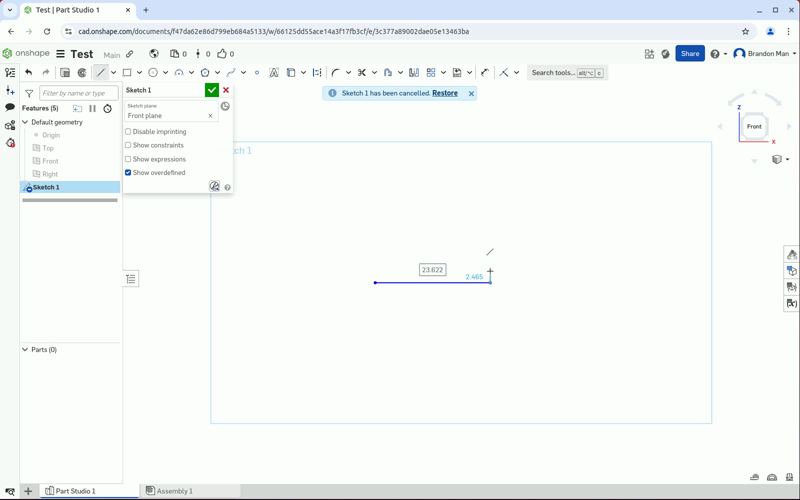
click(490, 270)
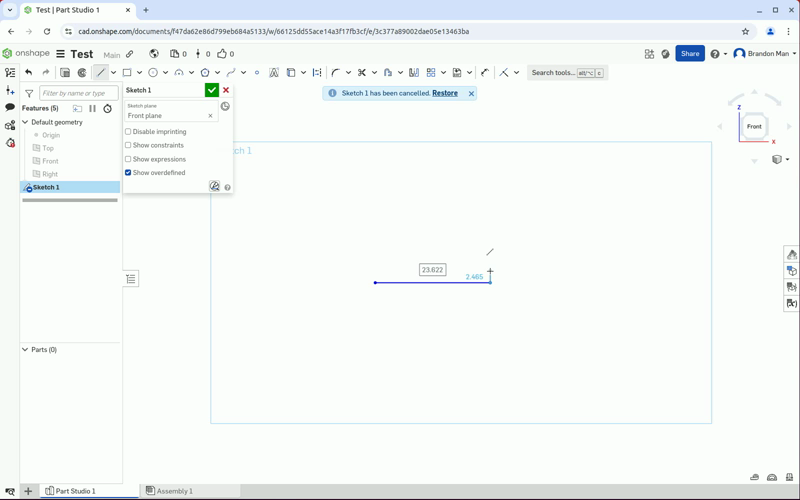
key_up(shift)
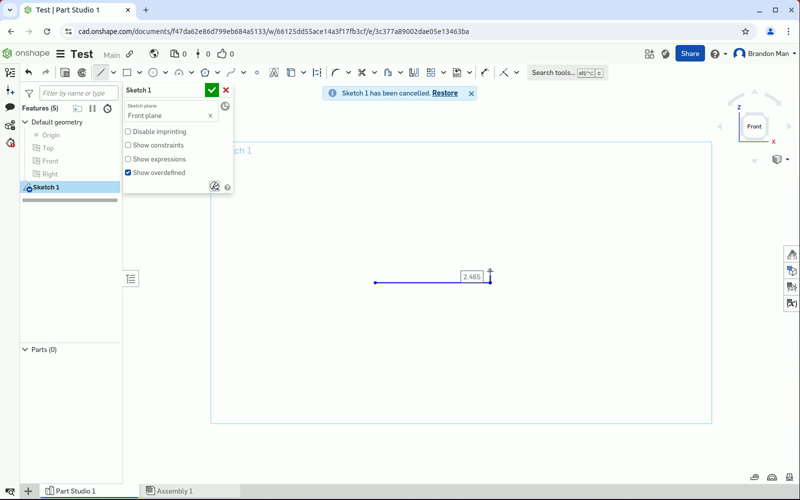
key(esc)
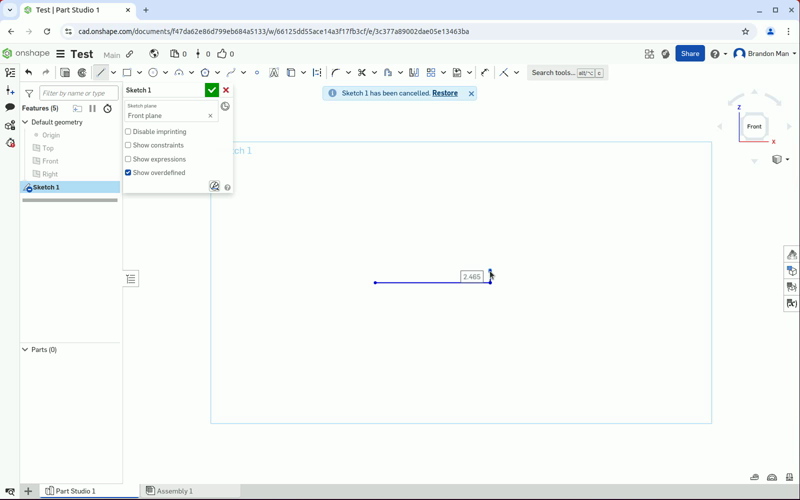
key(a)
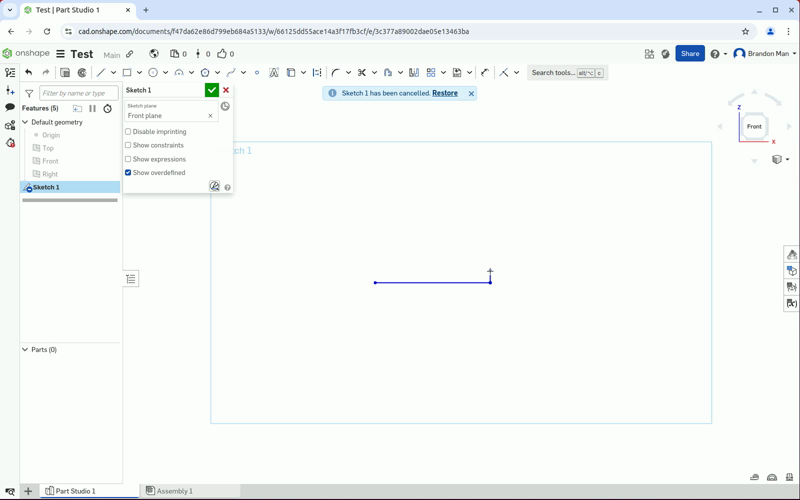
mouse_move(490, 270)
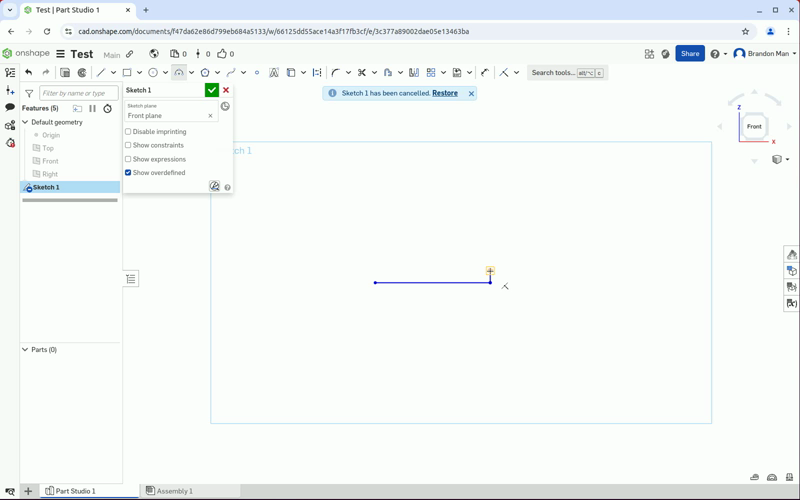
click(490, 270)
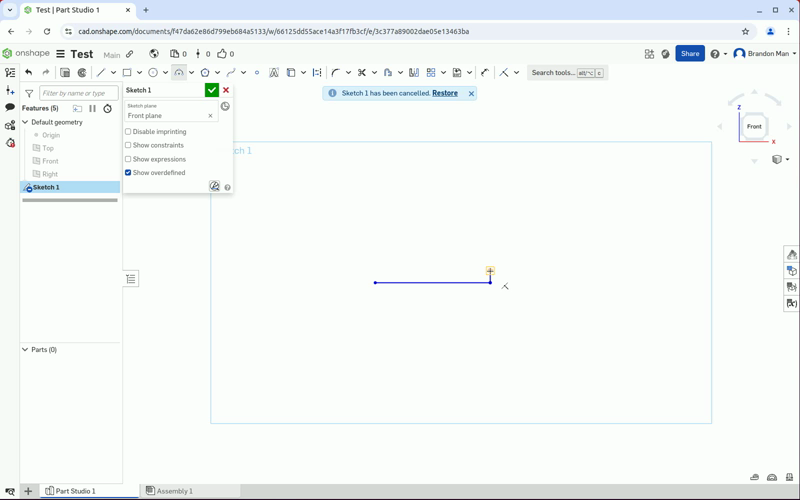
key_down(shift)
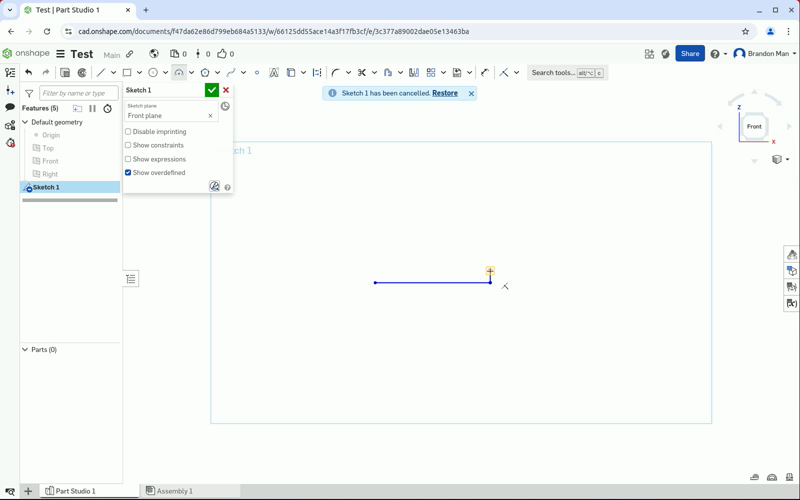
mouse_move(392, 235)
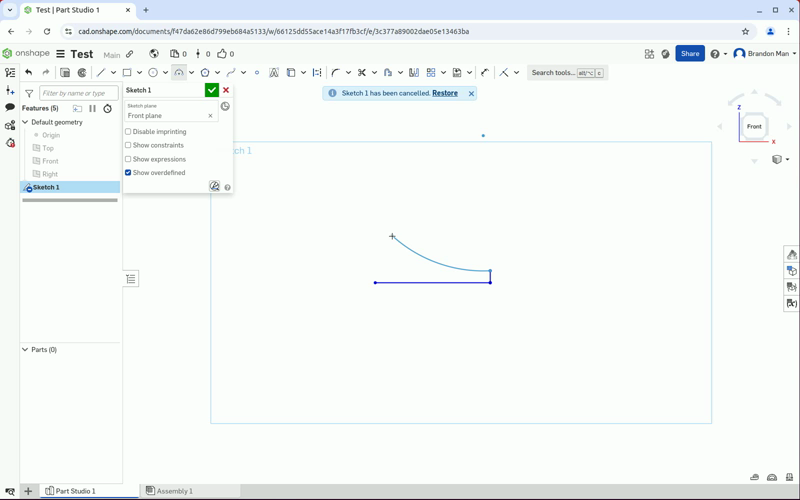
click(392, 235)
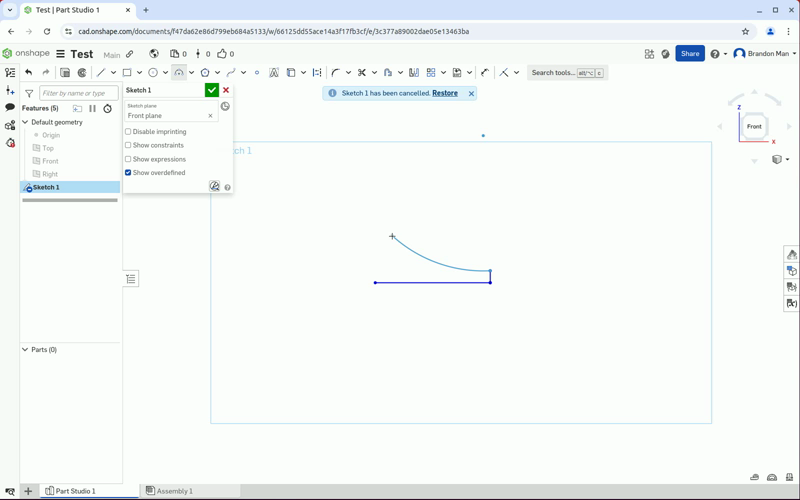
mouse_move(437, 261)
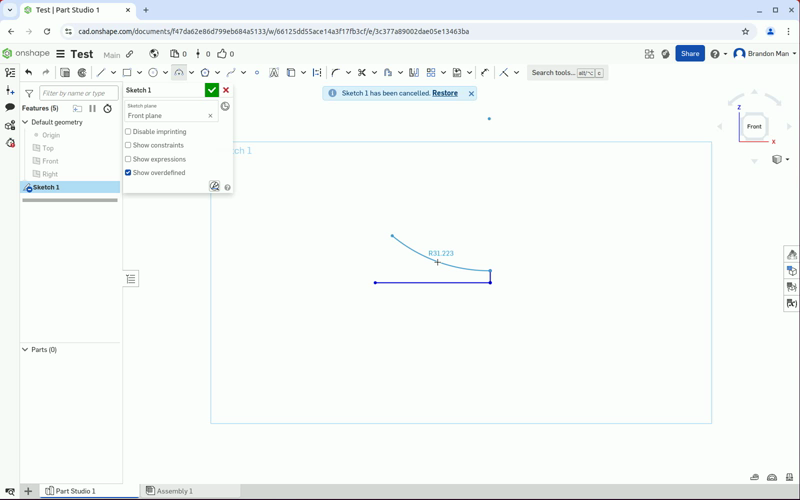
click(437, 261)
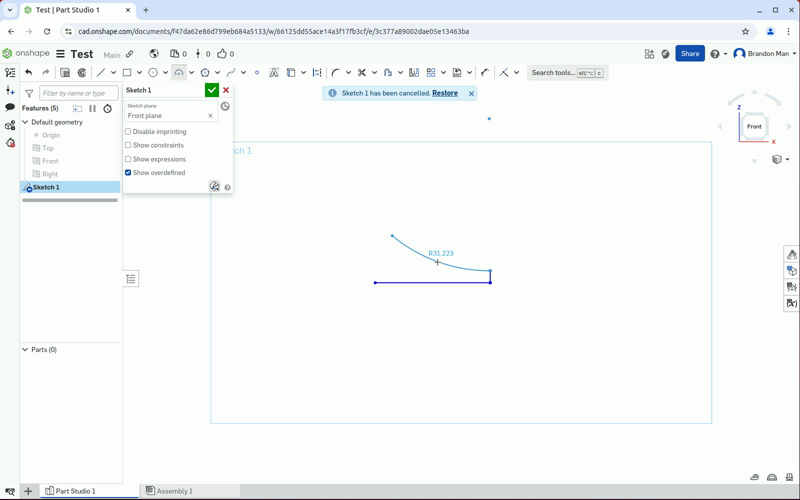
key_up(shift)
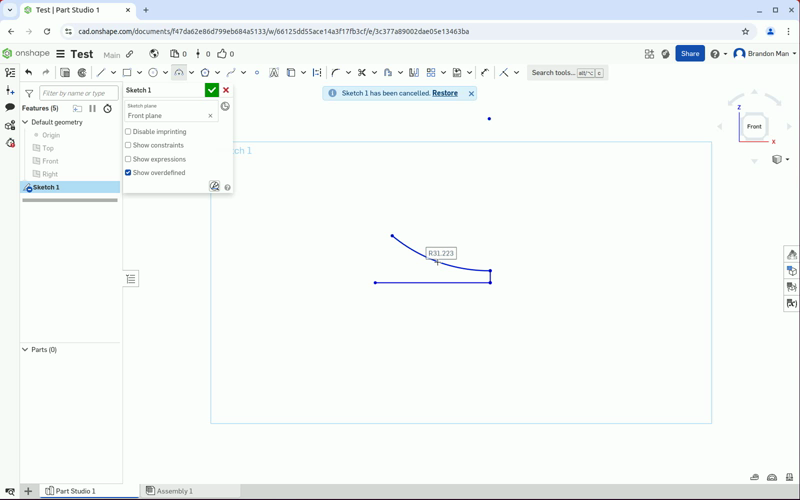
mouse_move(392, 235)
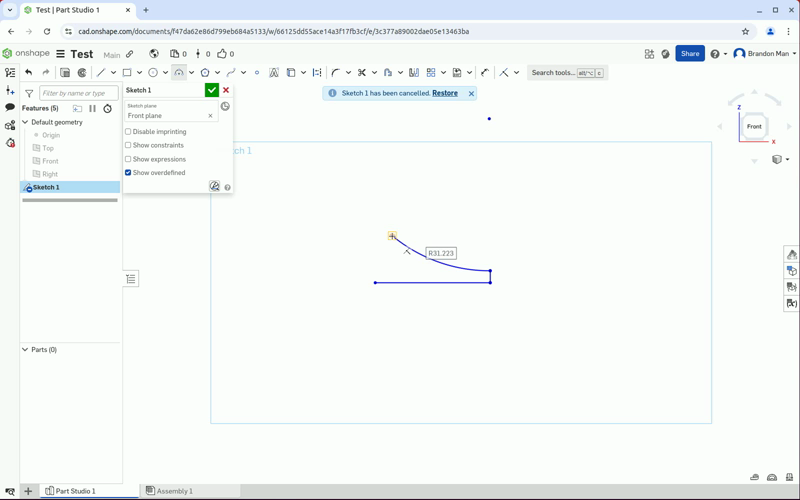
click(392, 235)
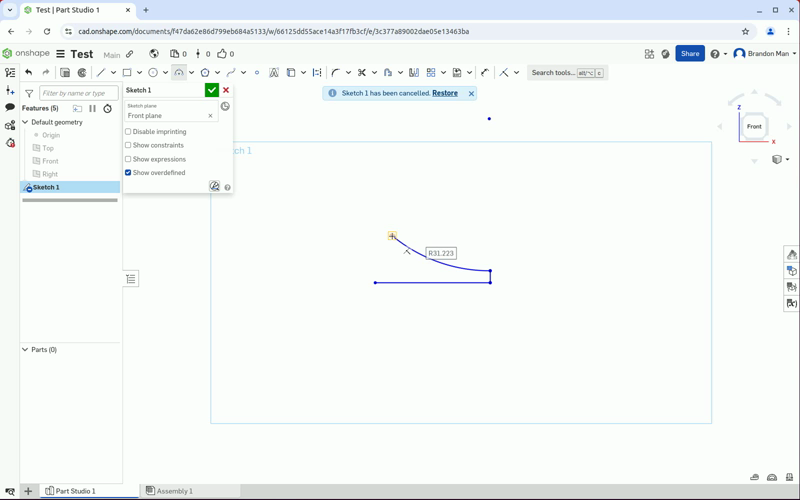
mouse_move(375, 282)
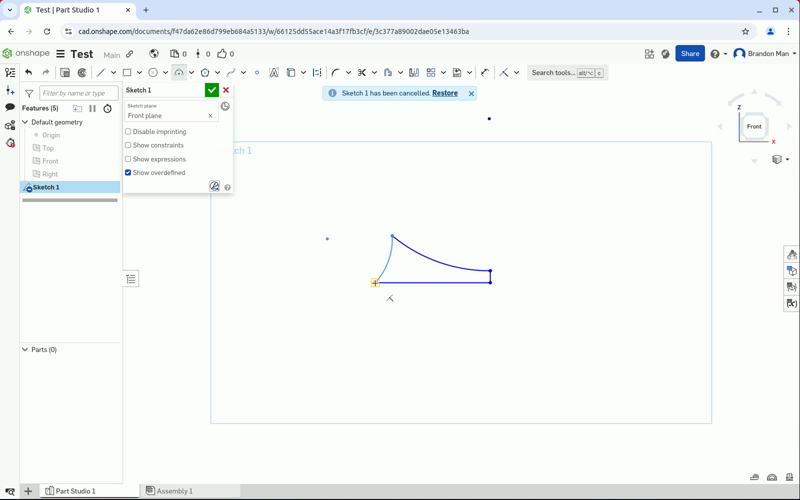
click(375, 282)
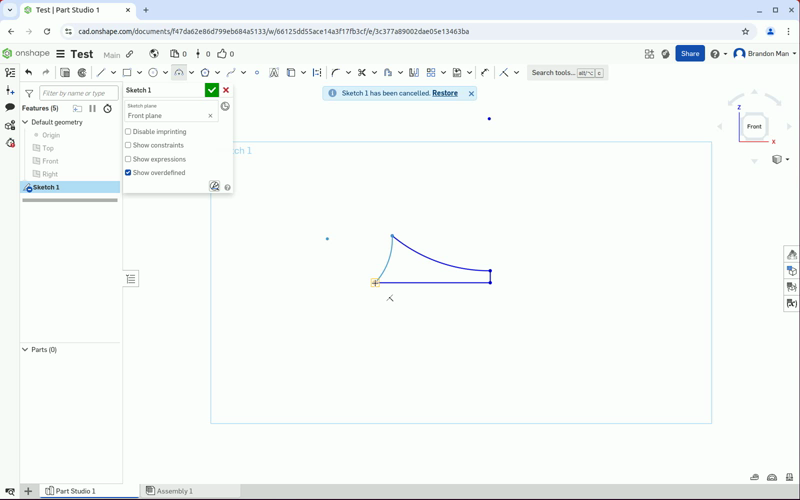
key_down(shift)
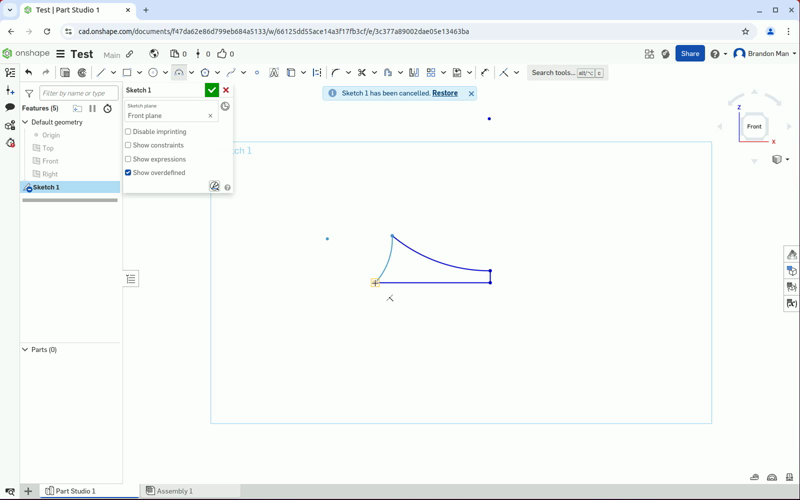
mouse_move(349, 247)
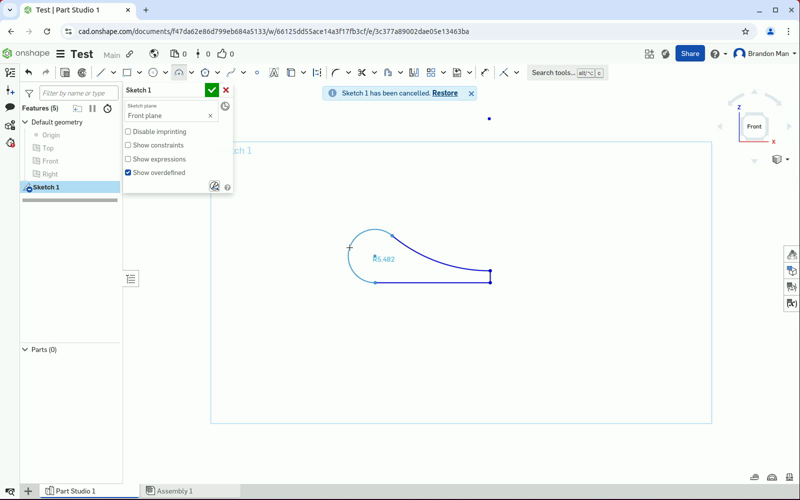
click(349, 247)
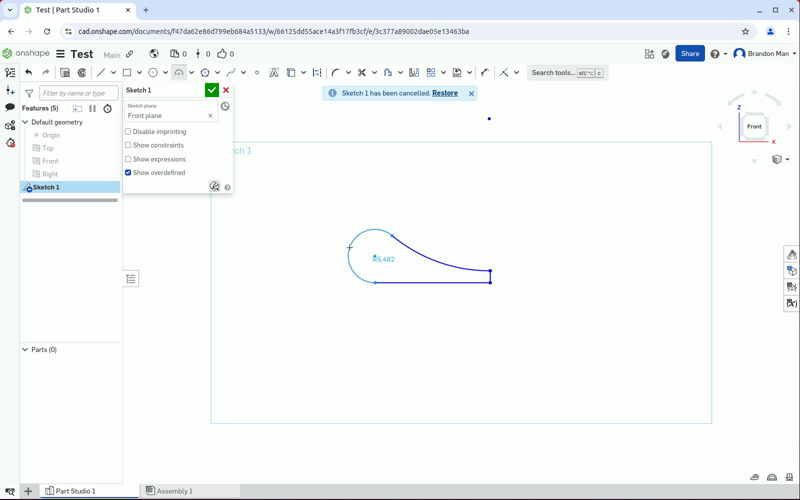
key_up(shift)
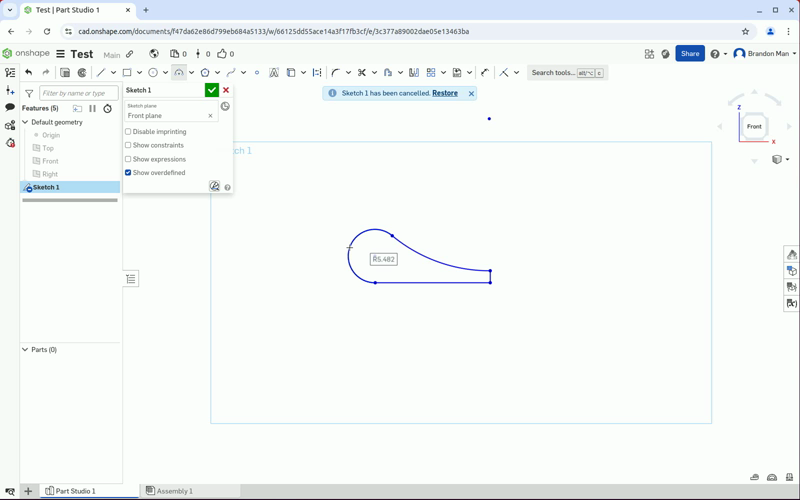
key(esc)
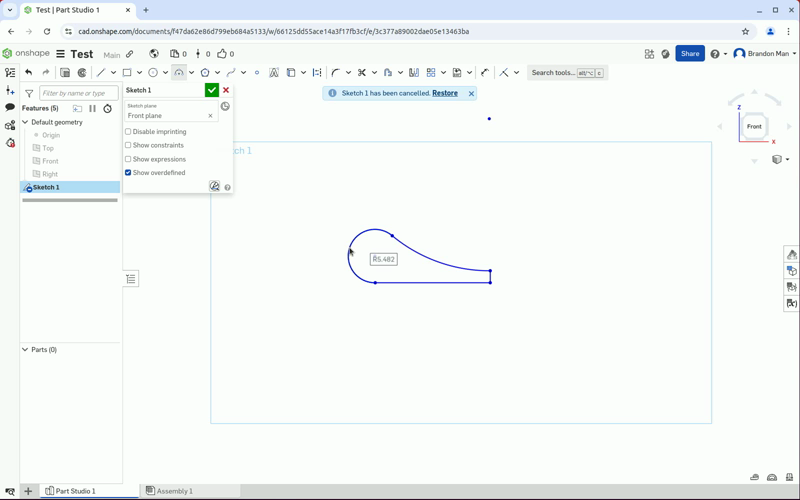
key(c)
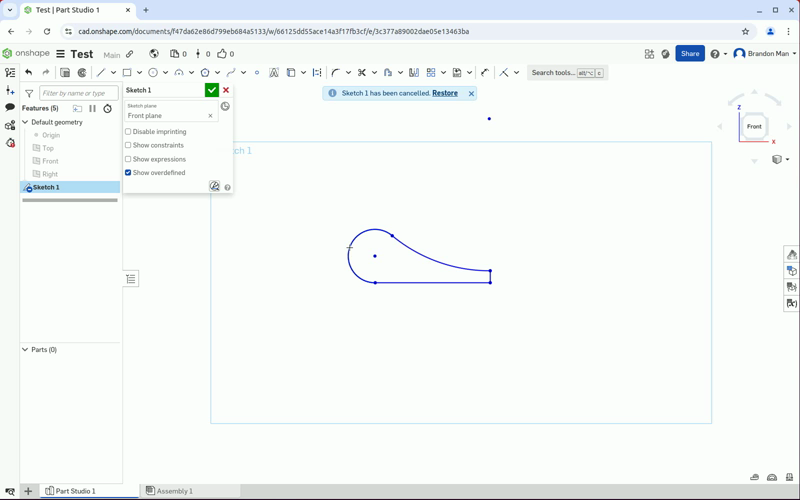
key_down(shift)
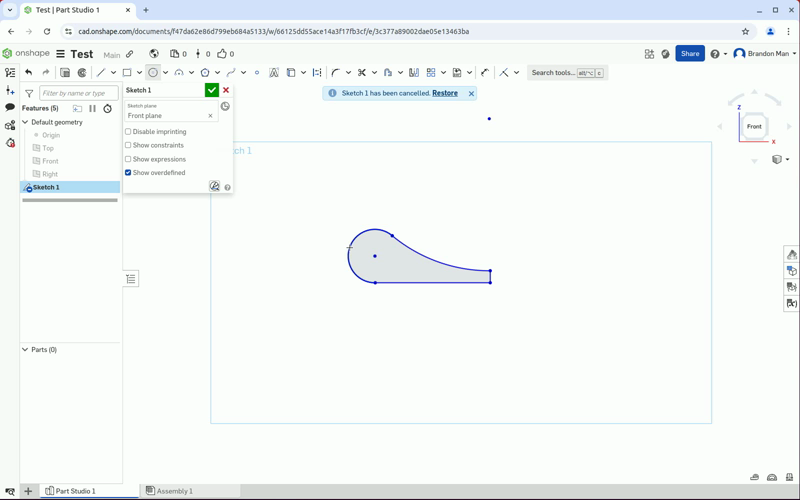
mouse_move(375, 256)
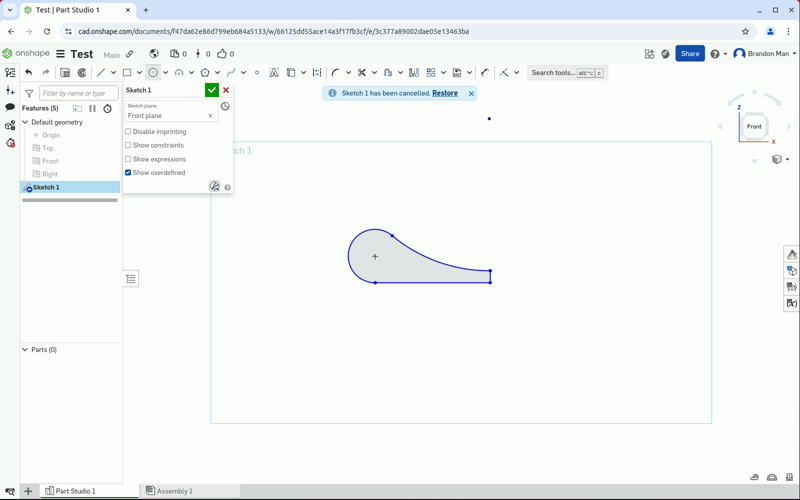
click(375, 256)
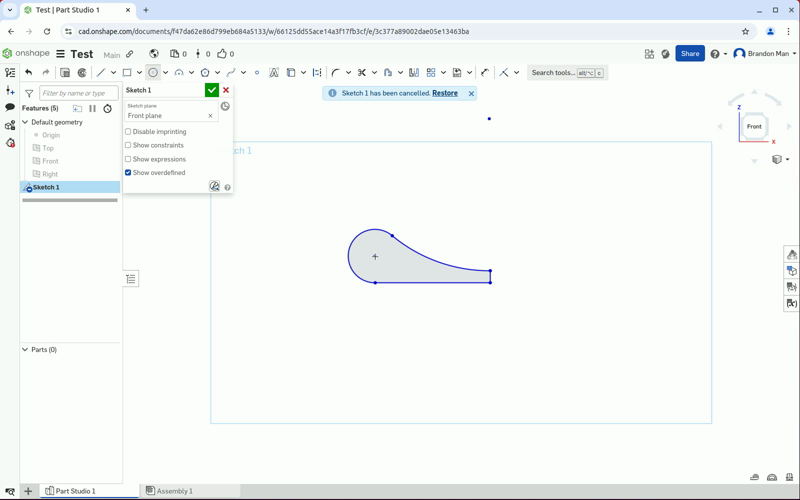
key_up(shift)
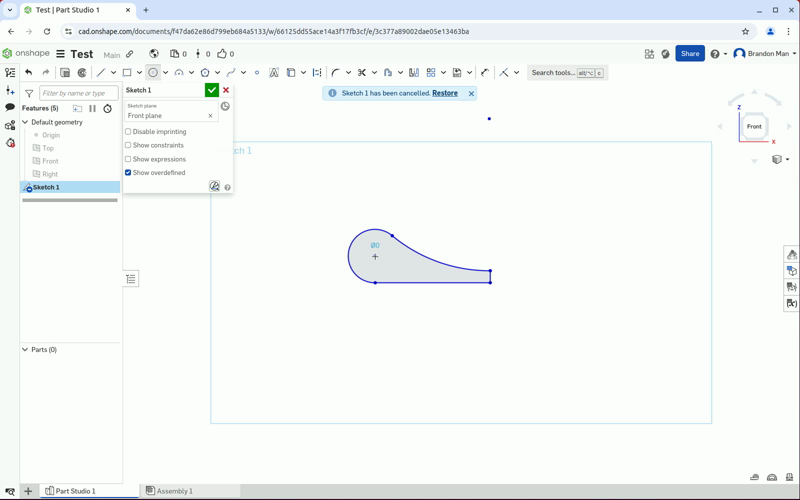
mouse_move(387, 256)
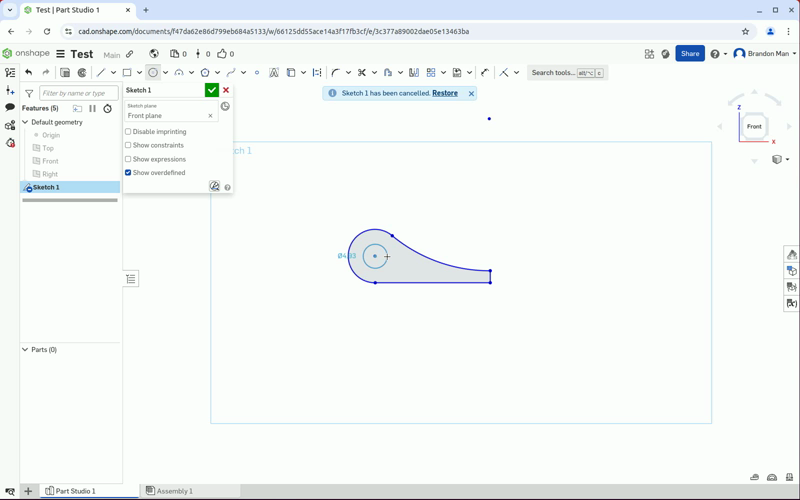
click(387, 256)
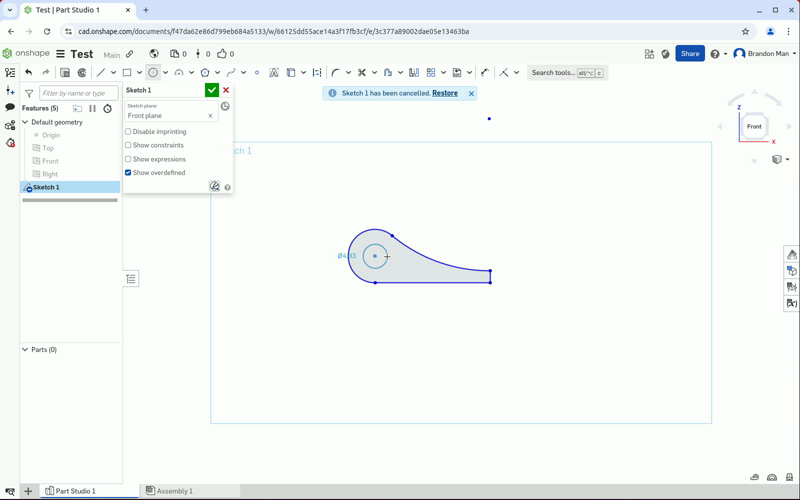
key(esc)
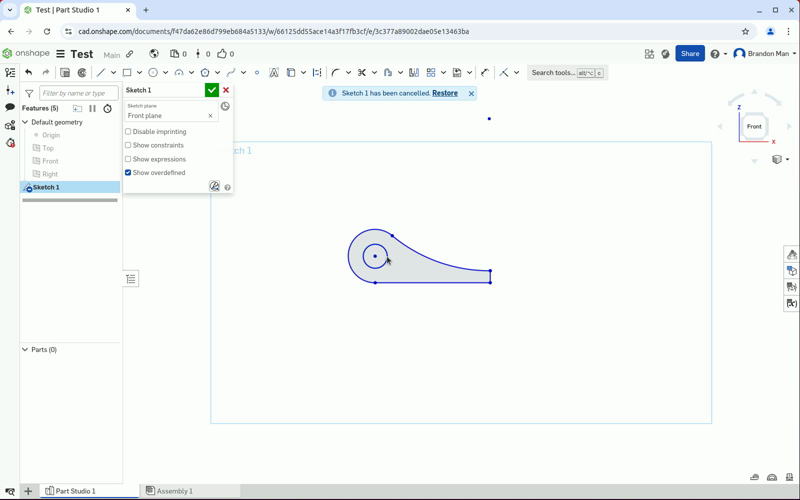
mouse_move(362, 246)
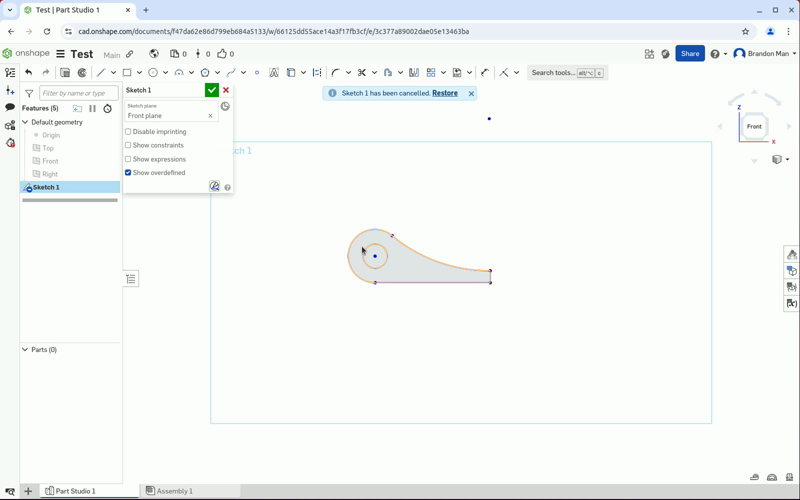
click(362, 246)
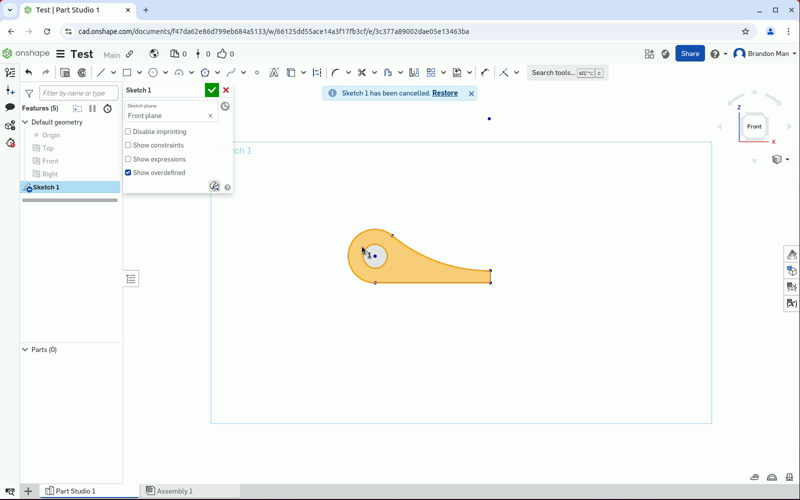
mouse_move(73, 352)
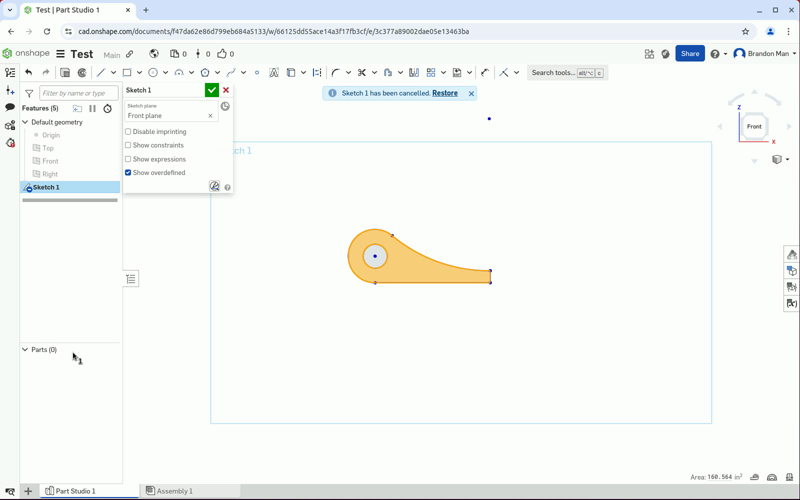
key(shift+y)
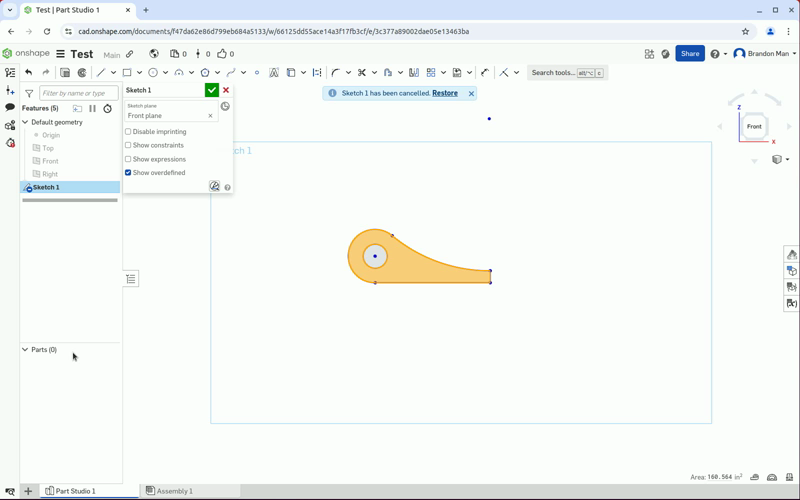
key(shift+e)
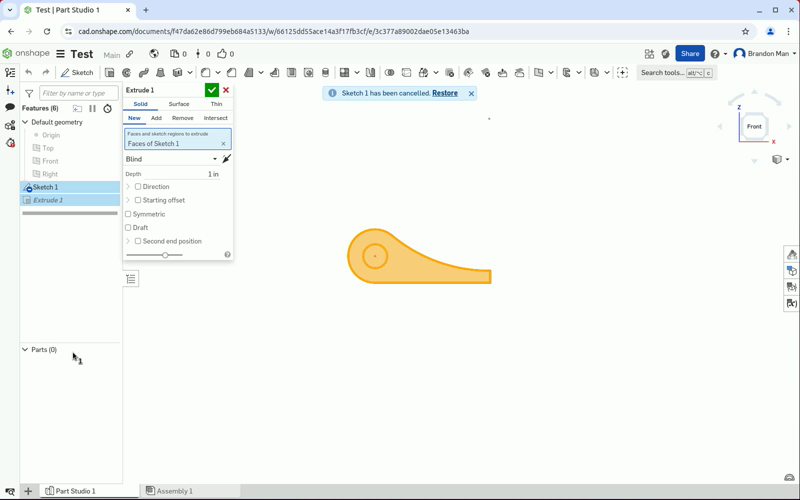
mouse_move(143, 106)
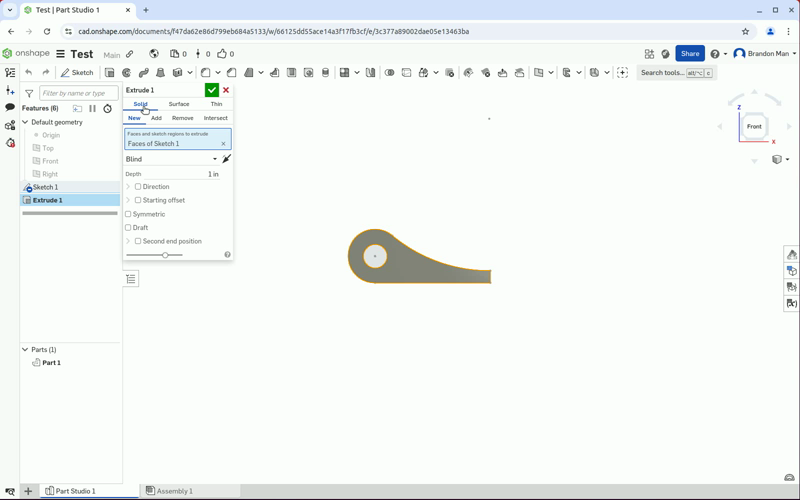
click(143, 106)
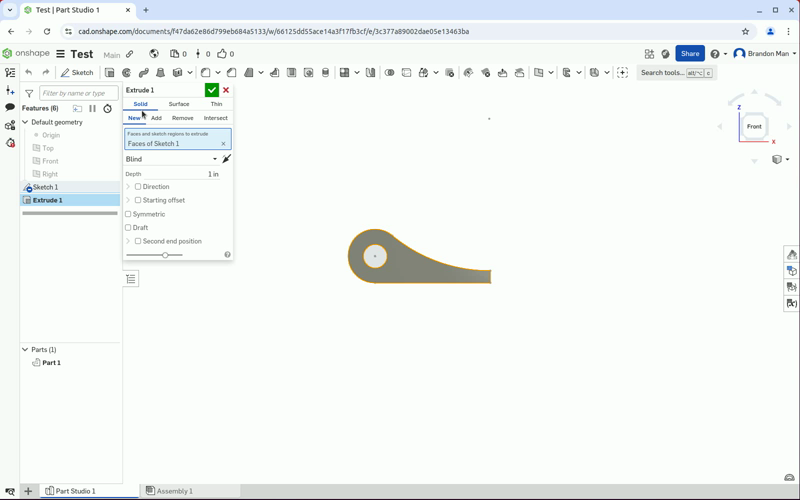
mouse_move(137, 120)
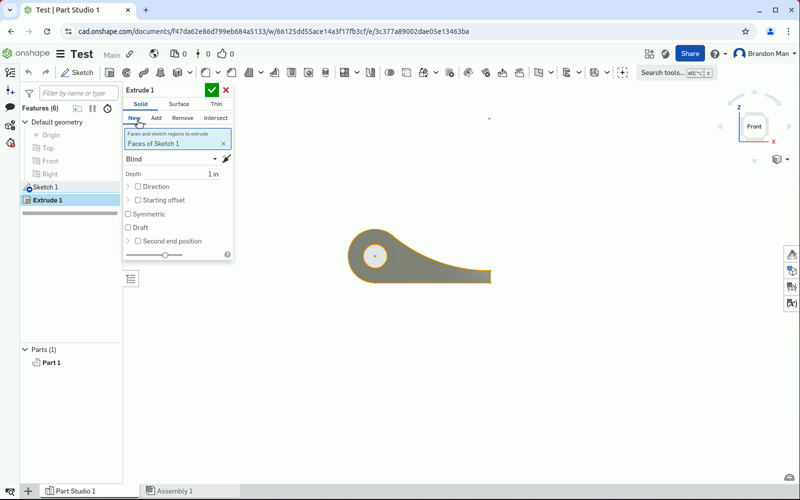
click(137, 120)
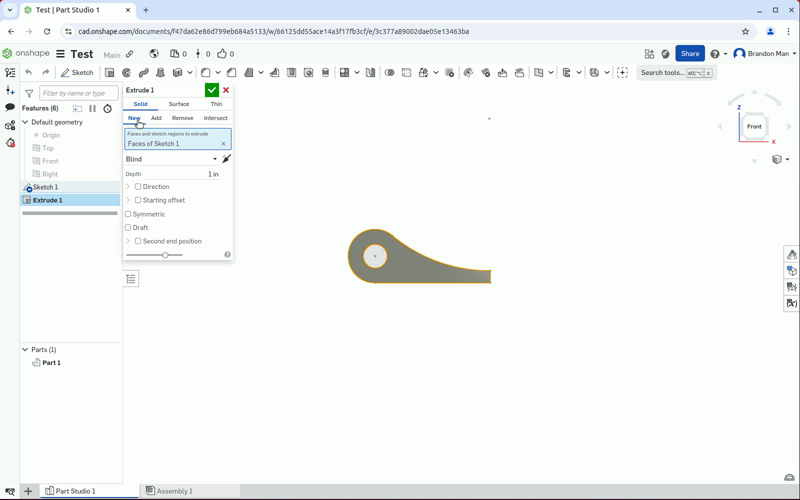
key(tab, 4)
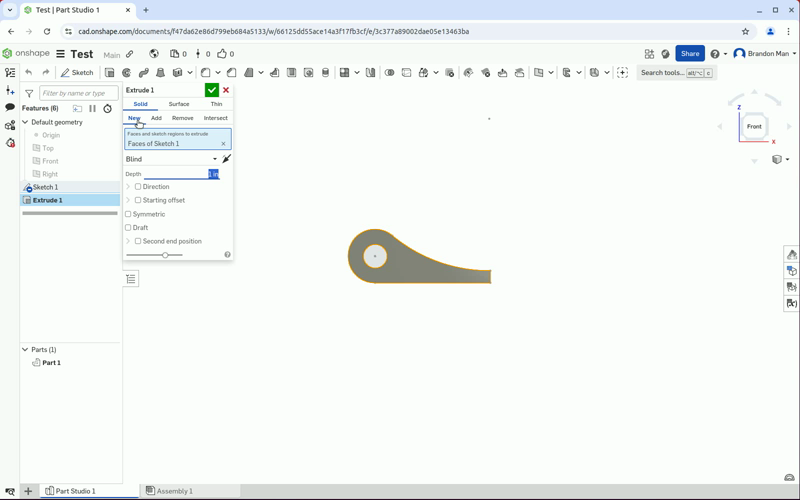
text(1.926)
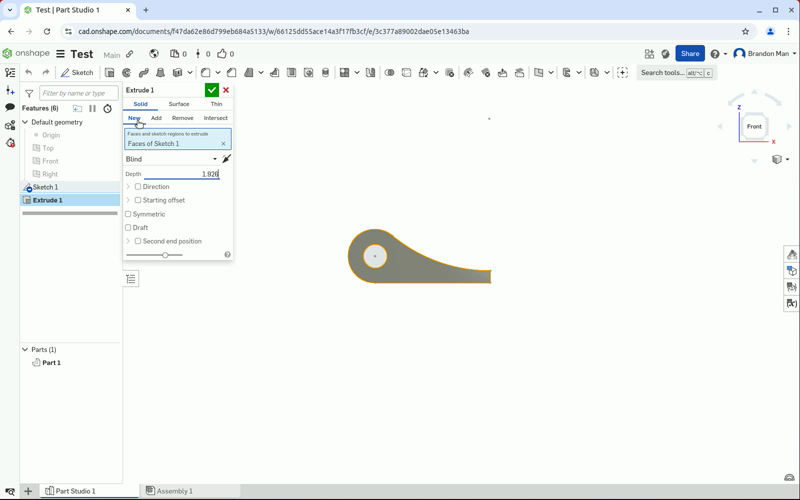
key(tab, 3)
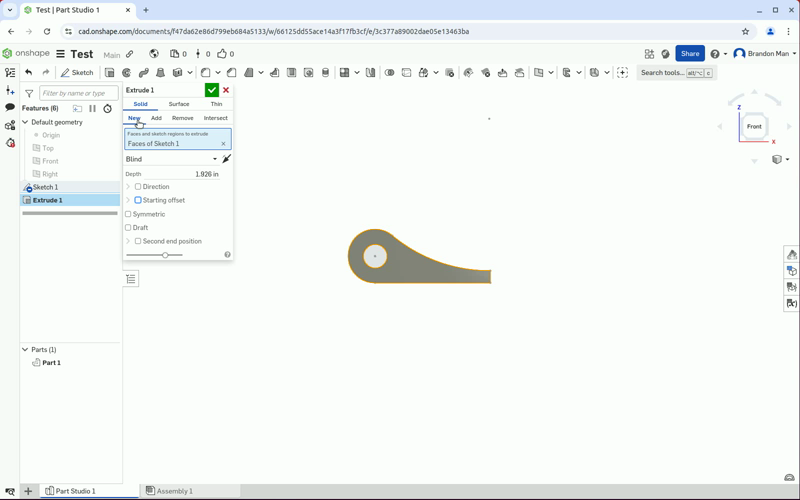
key(tab, 2)
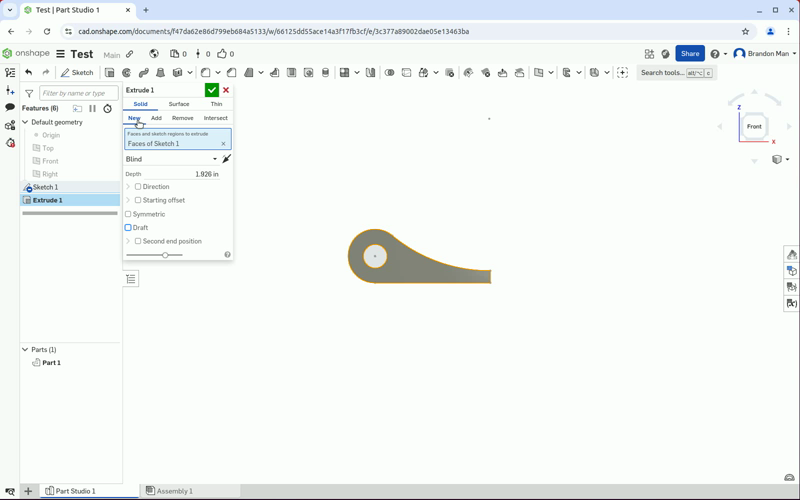
key(space)
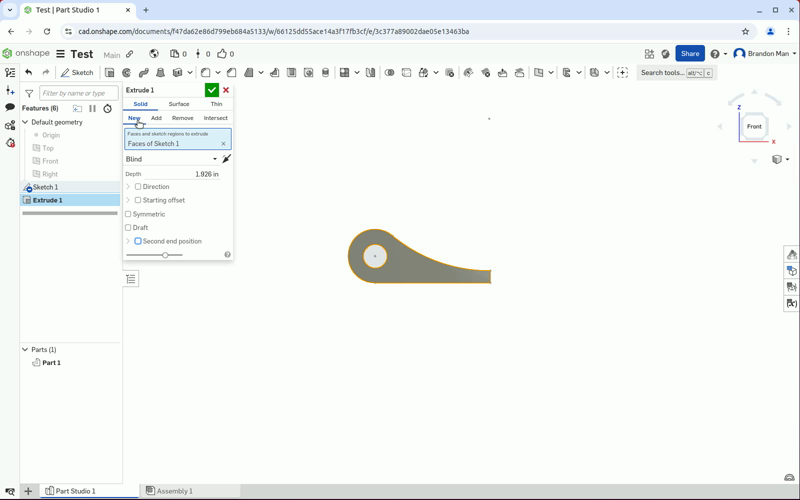
key(tab, 3)
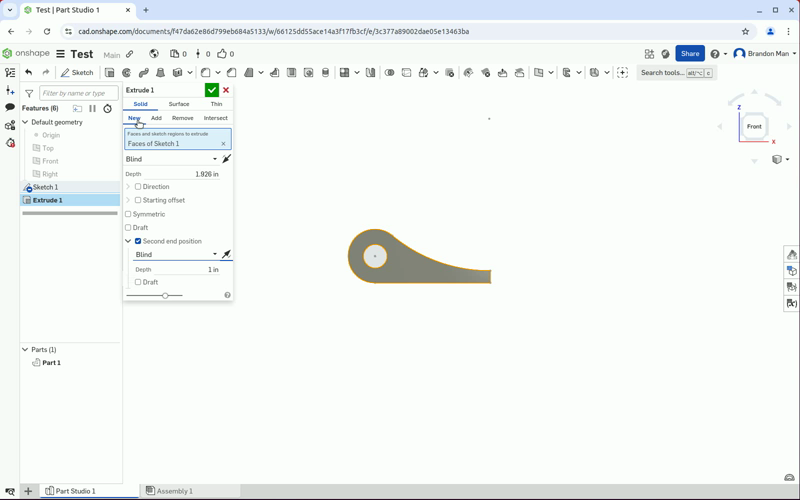
text(1.926)
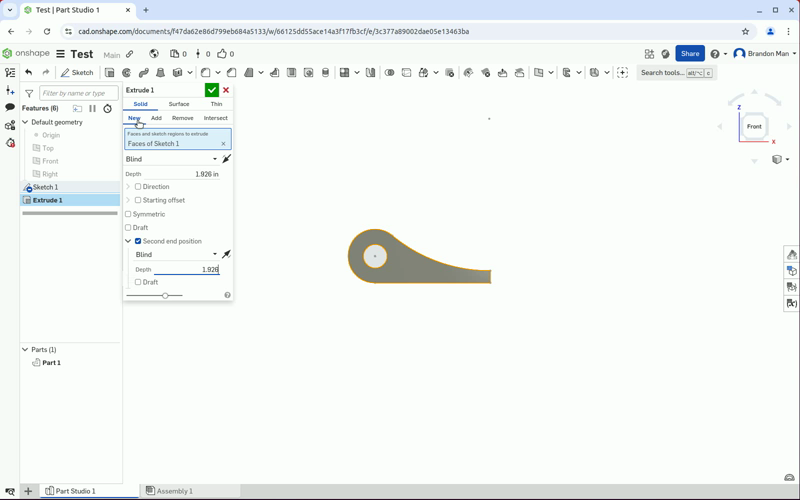
key(enter)
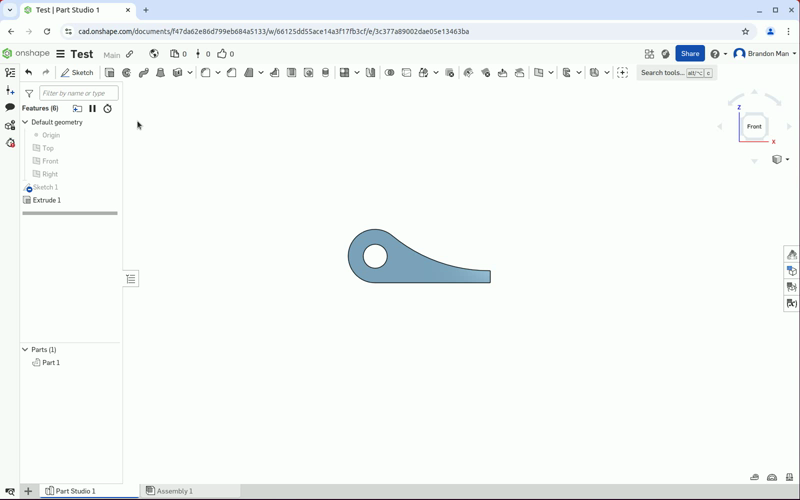
key(shift+h)
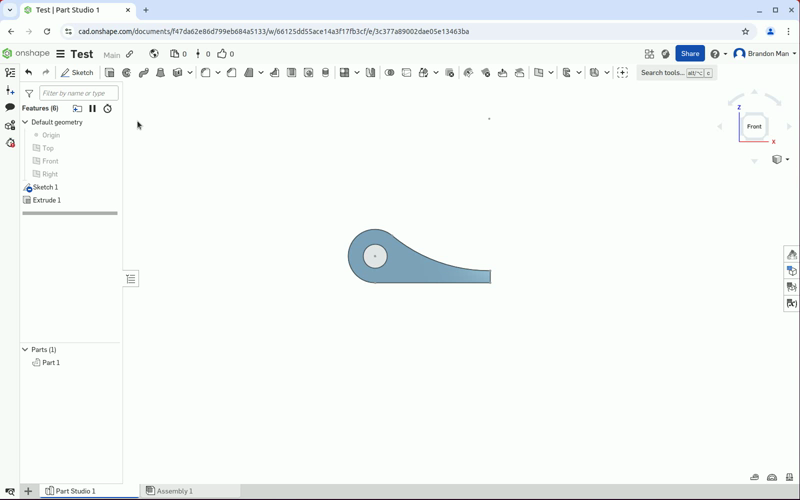
key(shift+h)
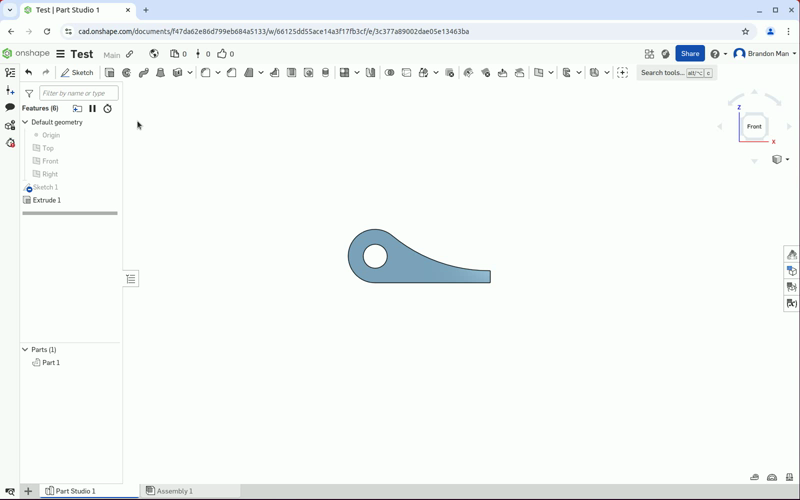
mouse_move(73, 189)
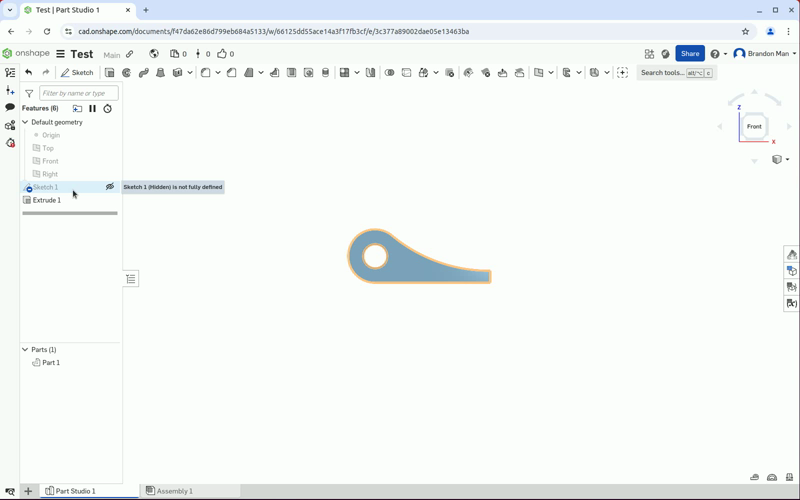
click(73, 189)
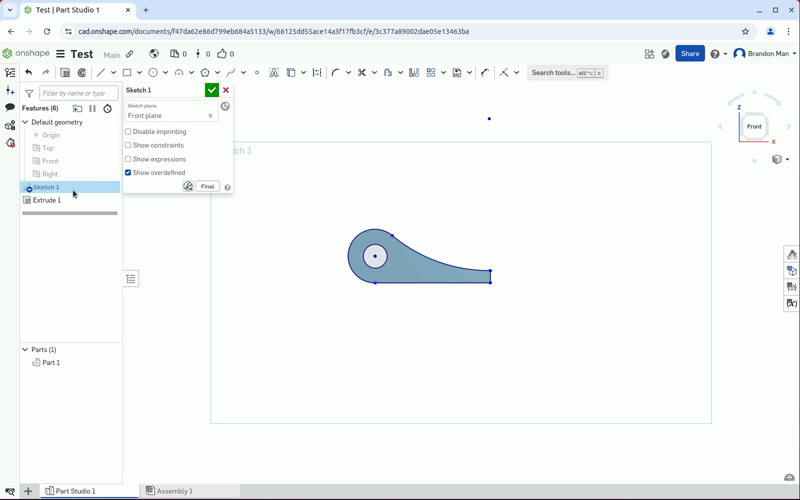
mouse_move(229, 92)
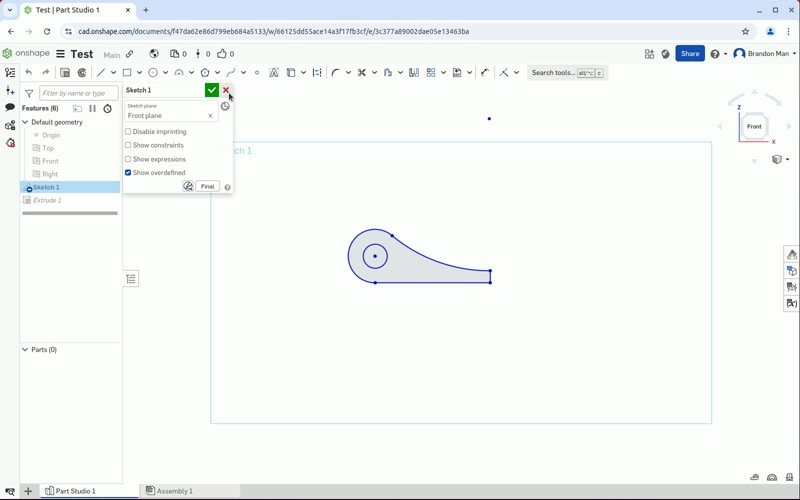
click(229, 92)
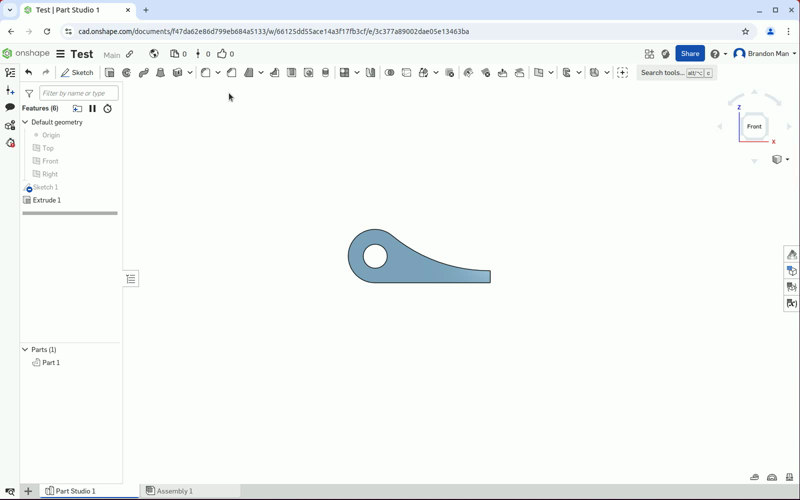
mouse_move(73, 352)
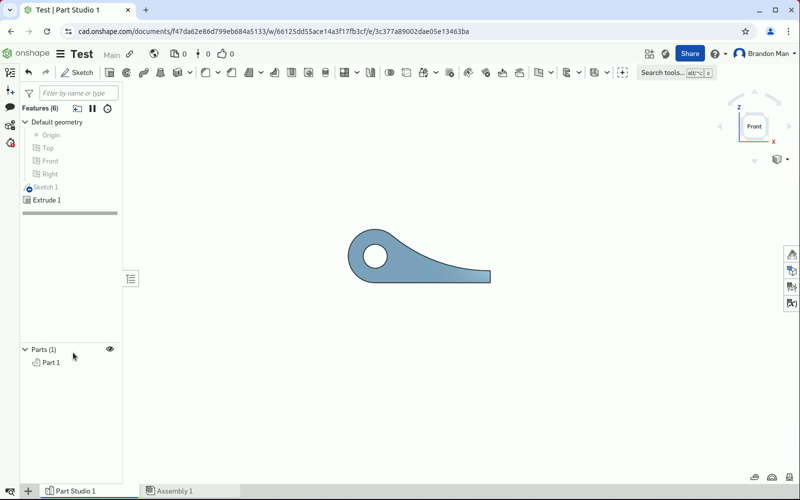
key(y)
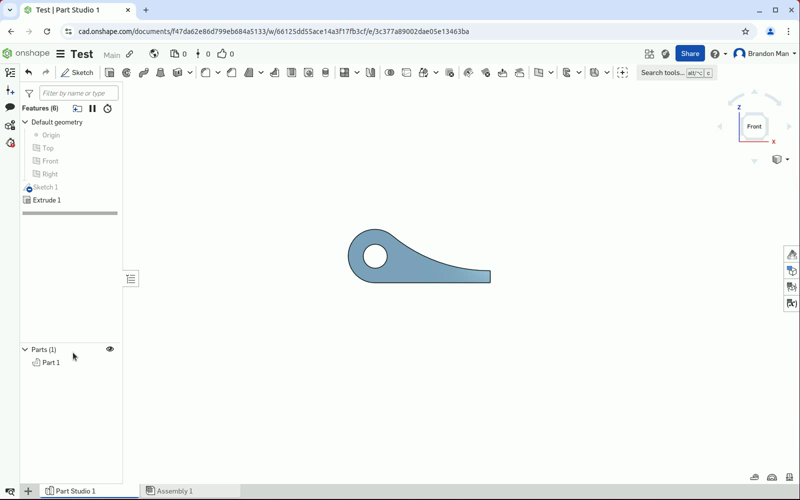
key(shift+p)
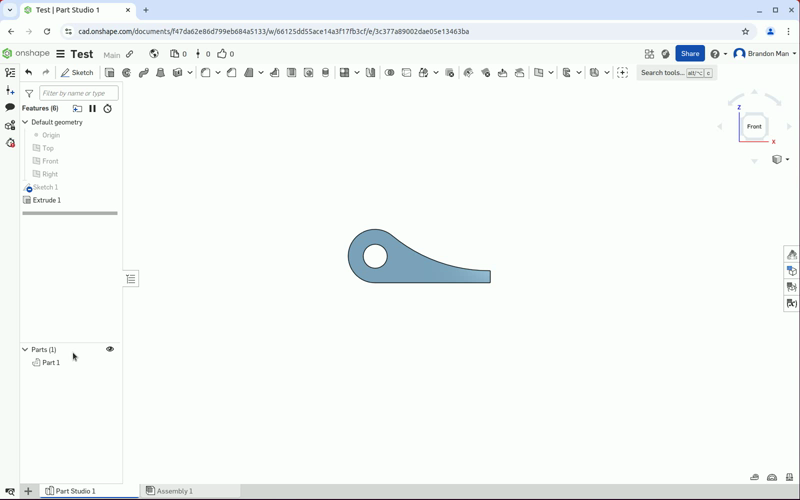
key(space)
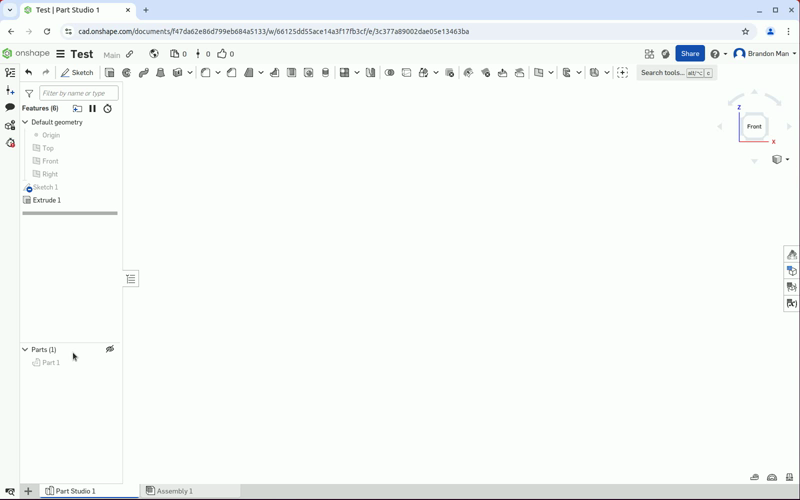
key_down(shift)
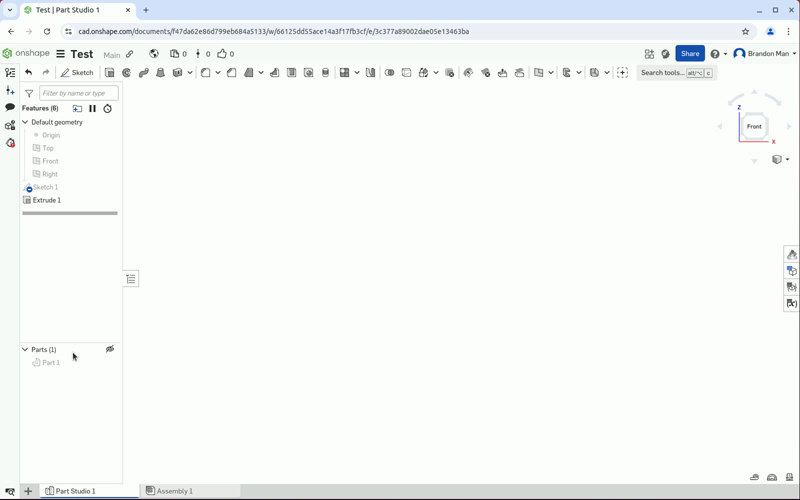
key(down)
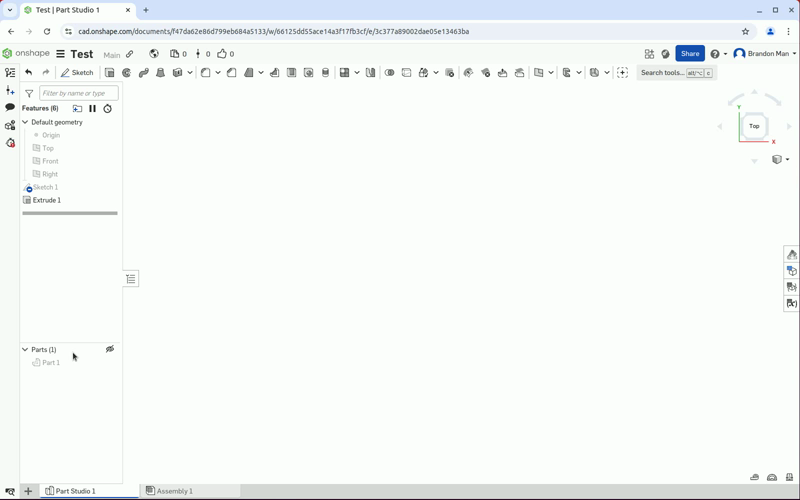
key_up(shift)
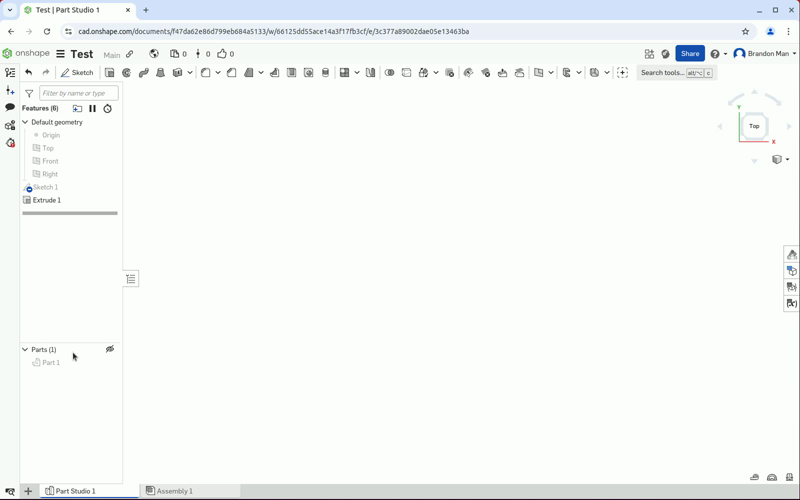
mouse_move(73, 352)
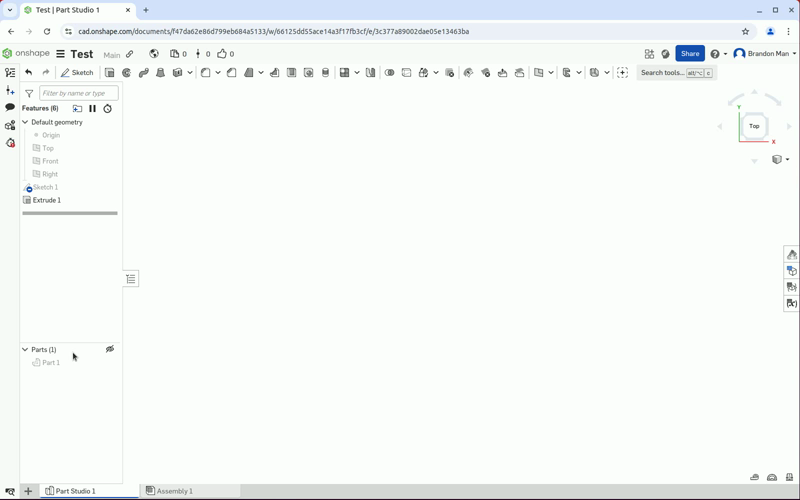
key(shift+y)
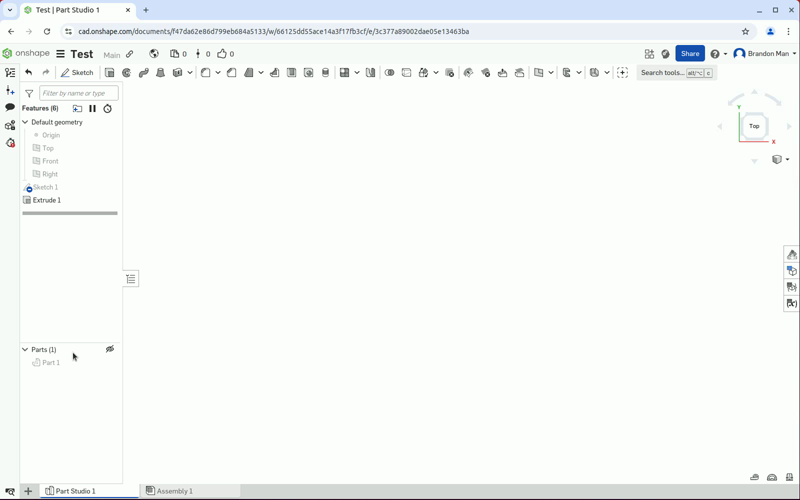
key(shift+s)
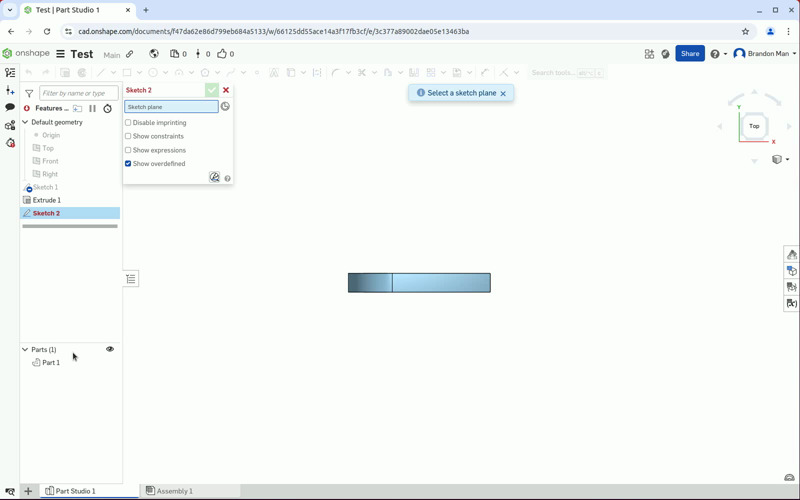
mouse_move(73, 150)
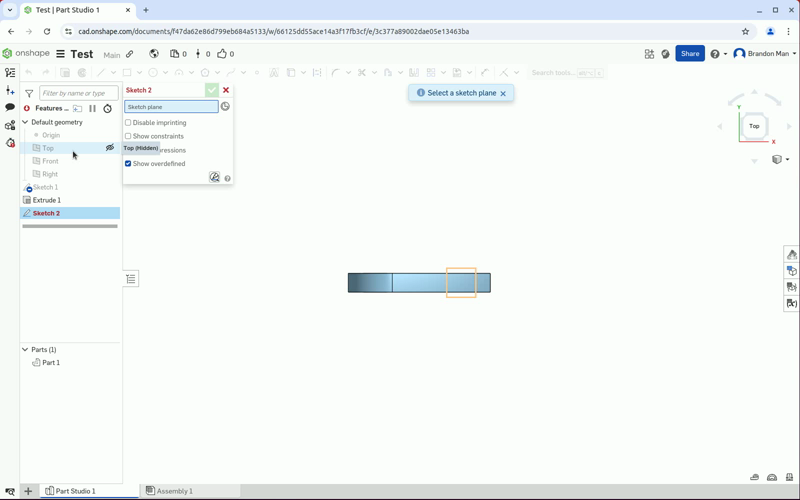
click(73, 150)
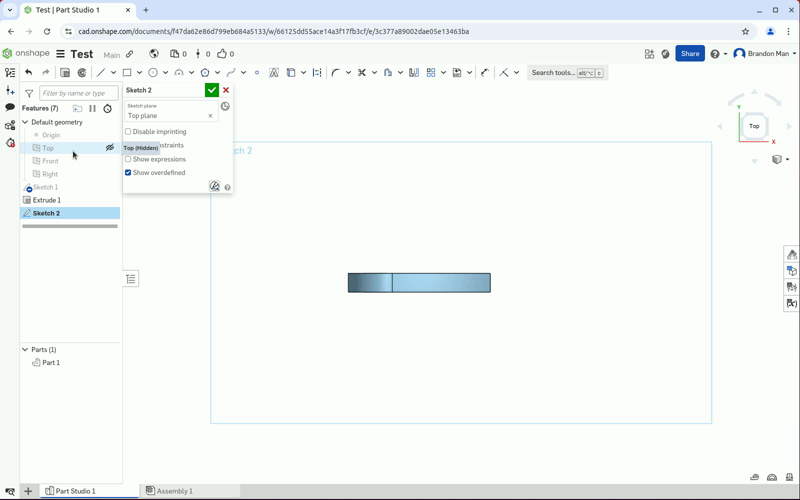
mouse_move(73, 352)
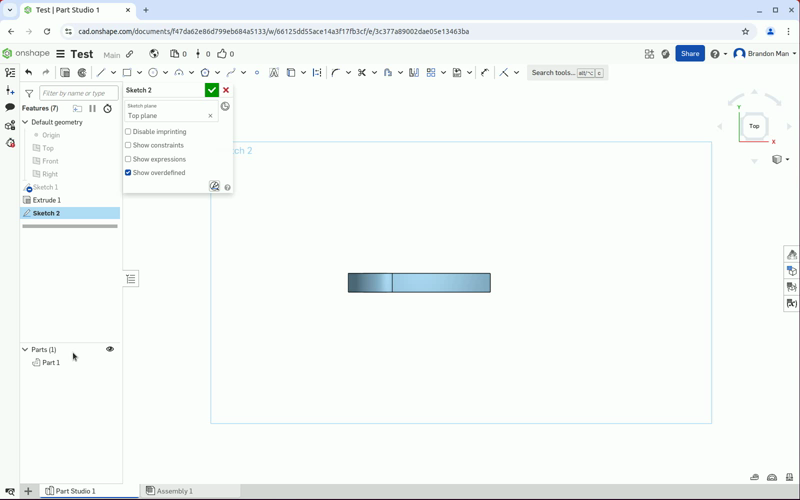
key(y)
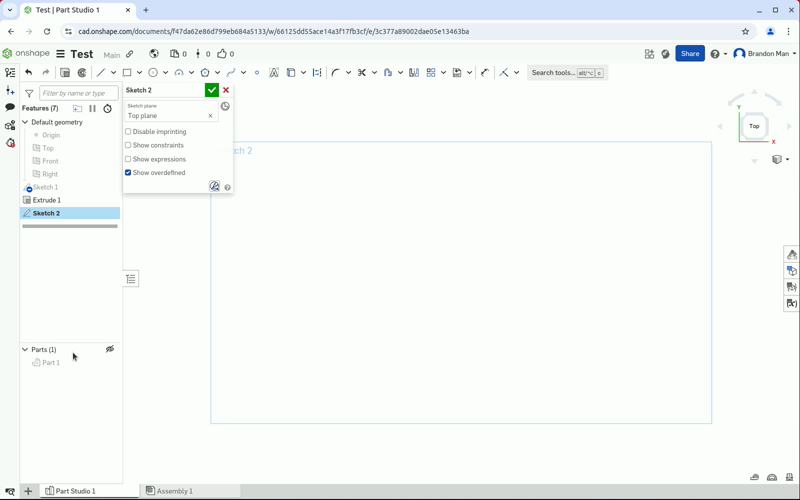
key(a)
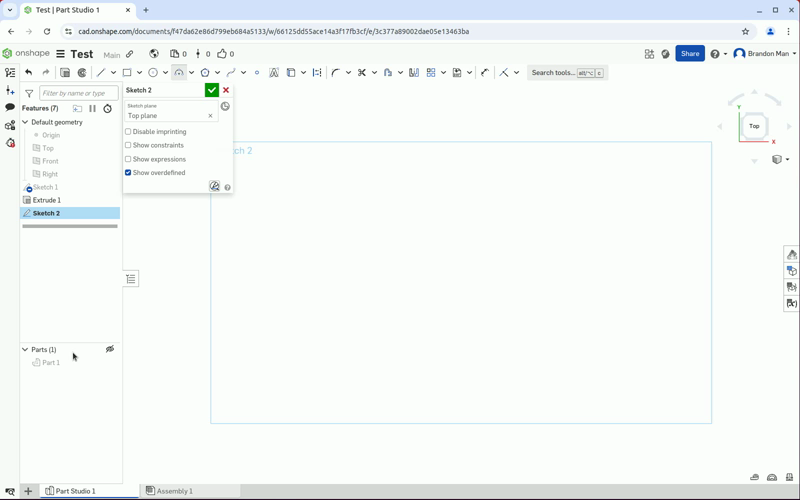
key_down(shift)
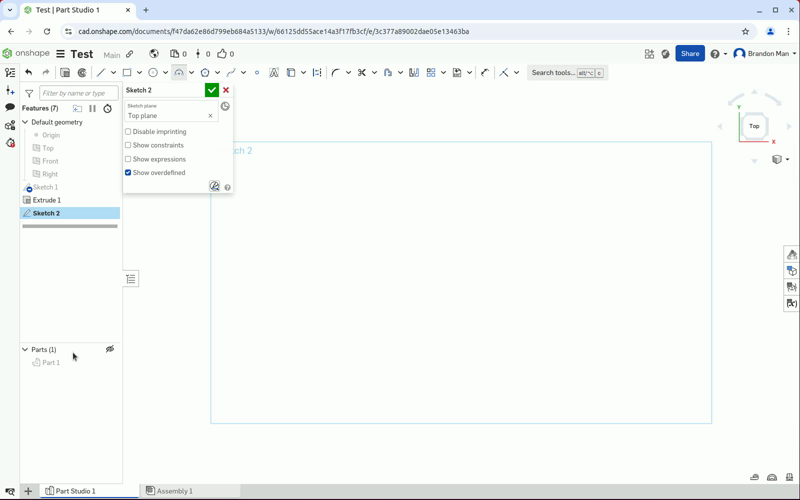
mouse_move(453, 313)
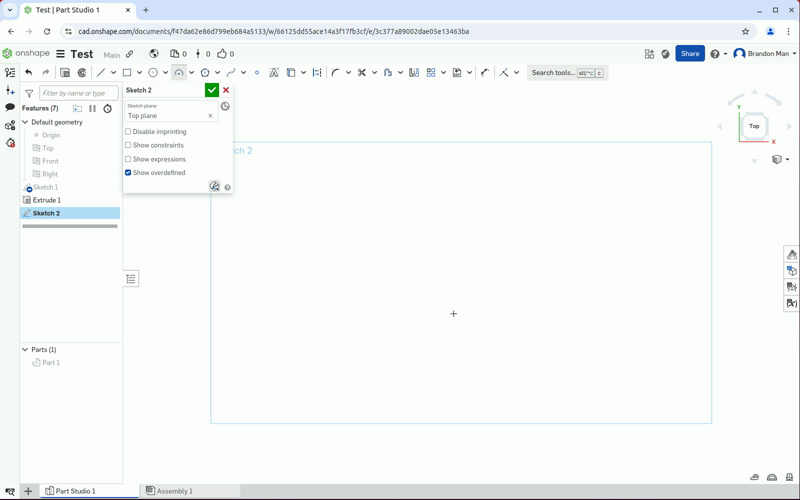
click(453, 313)
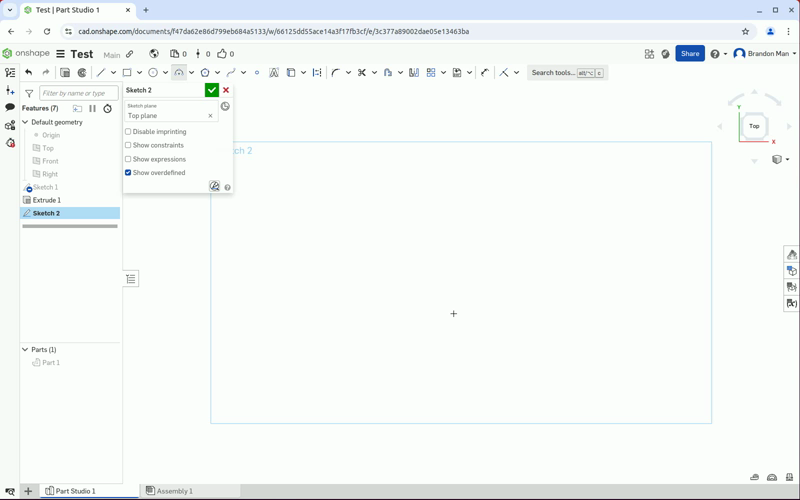
key_up(shift)
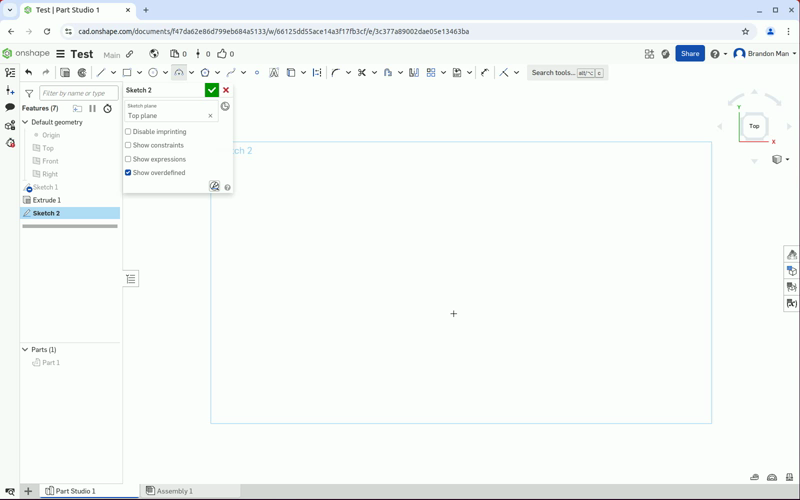
key_down(shift)
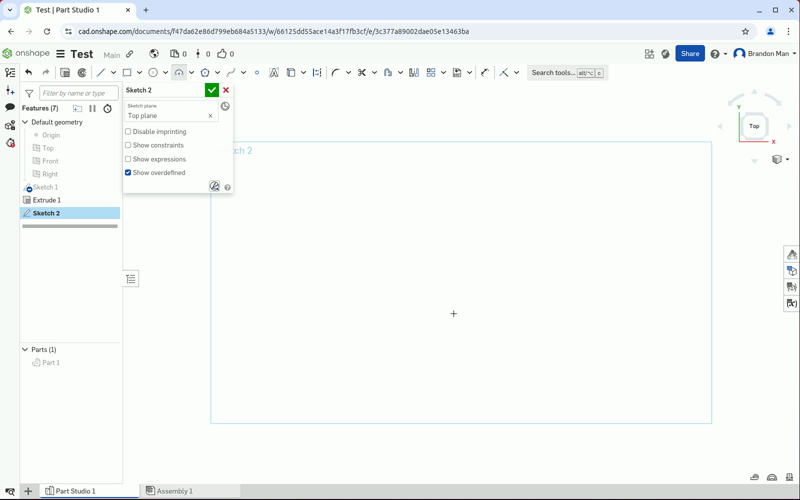
mouse_move(491, 328)
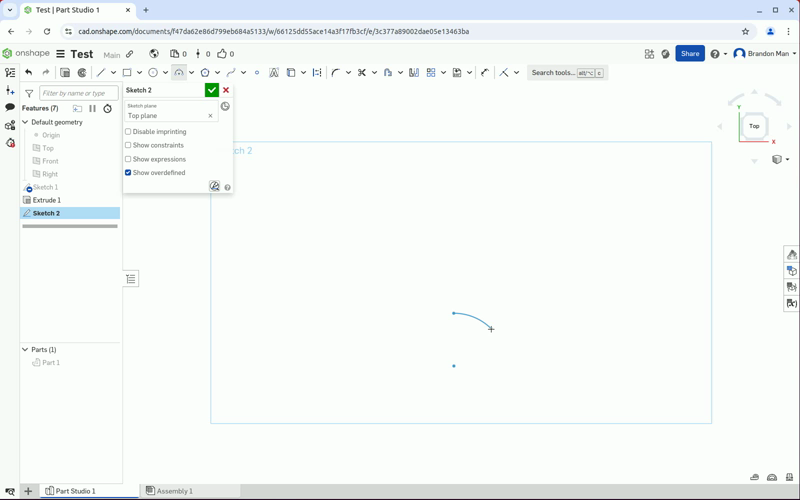
click(491, 328)
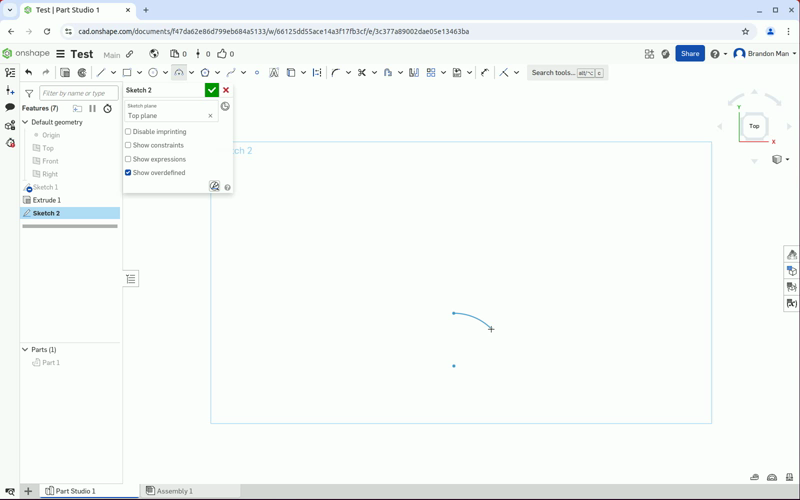
mouse_move(467, 333)
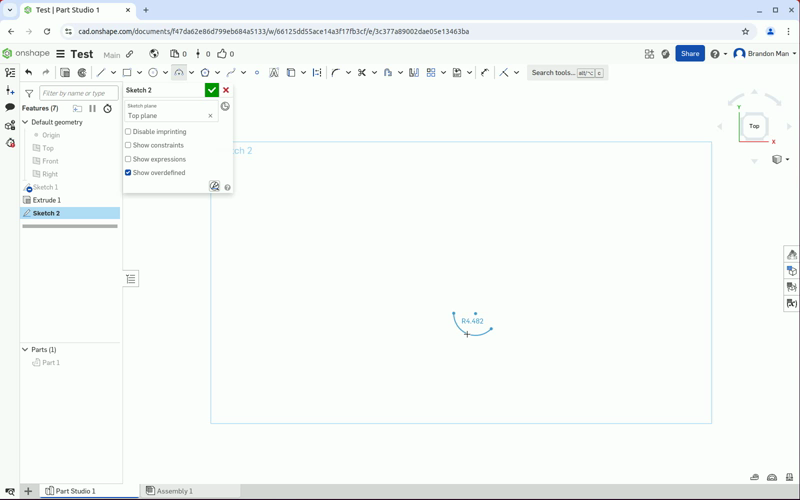
click(467, 333)
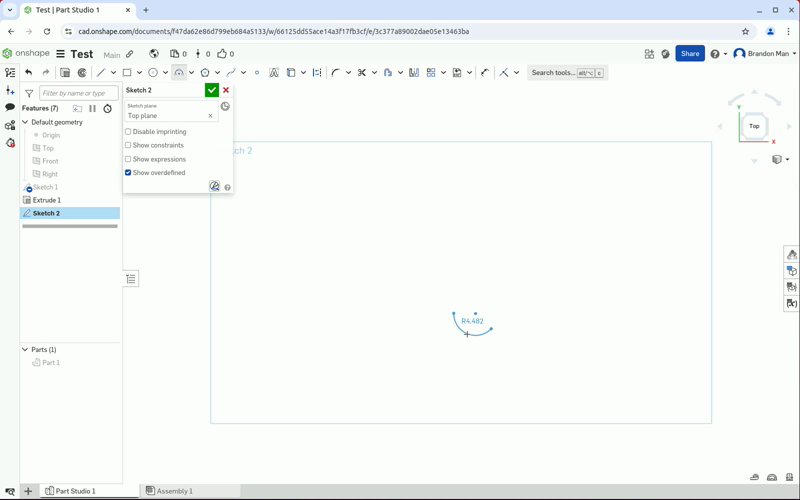
key_up(shift)
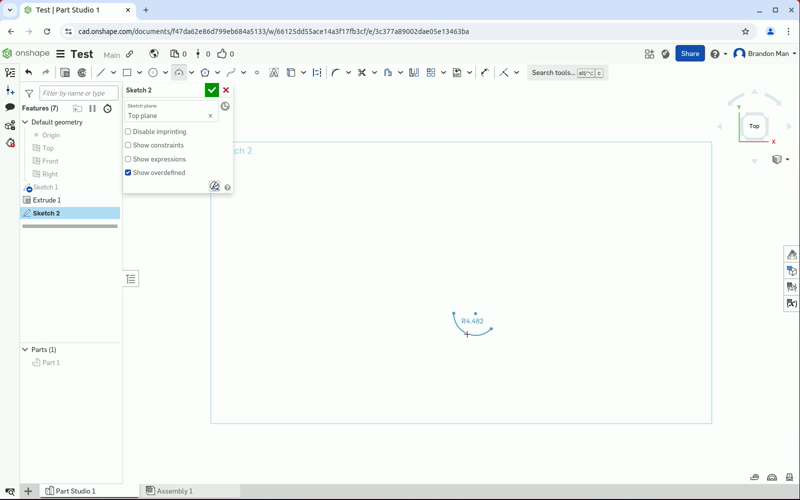
mouse_move(491, 328)
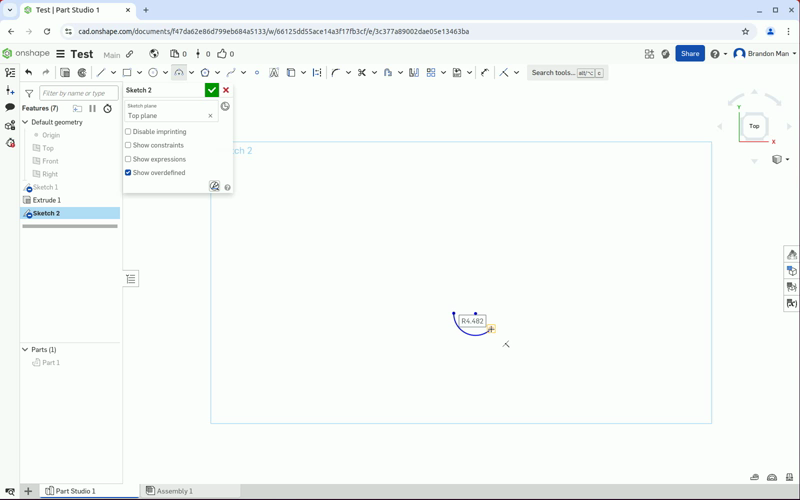
click(491, 328)
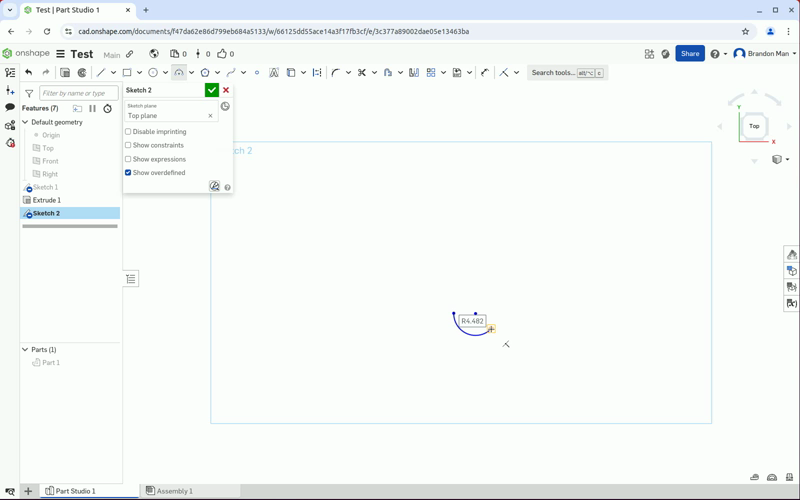
key_down(shift)
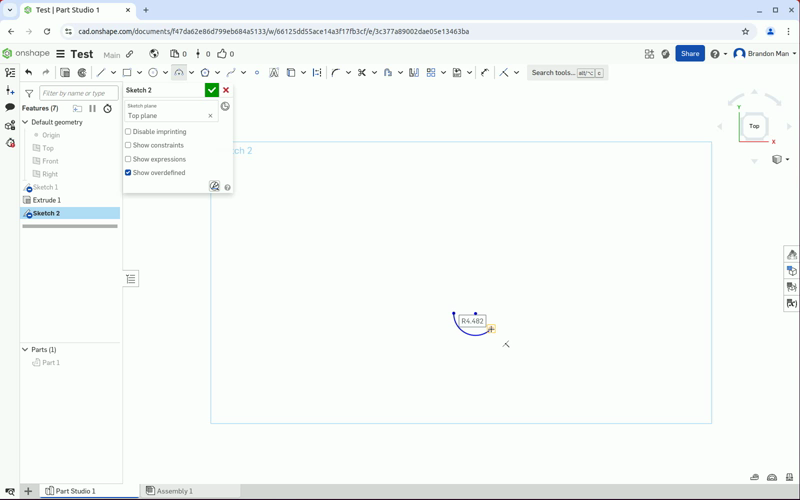
mouse_move(540, 304)
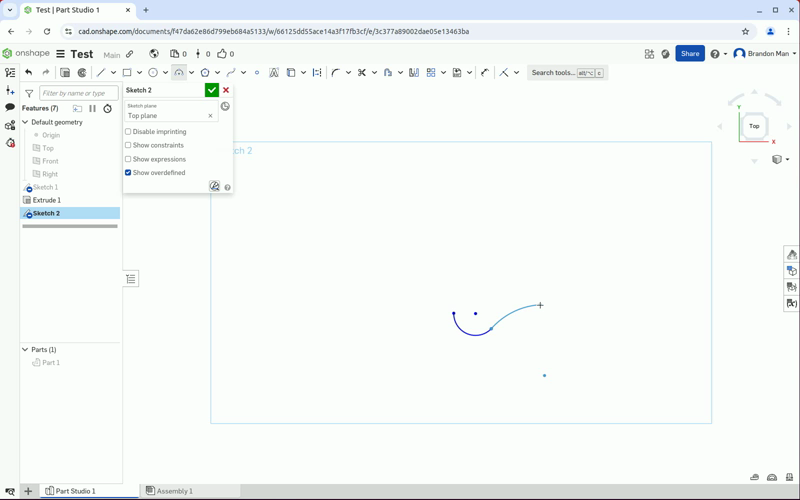
click(540, 304)
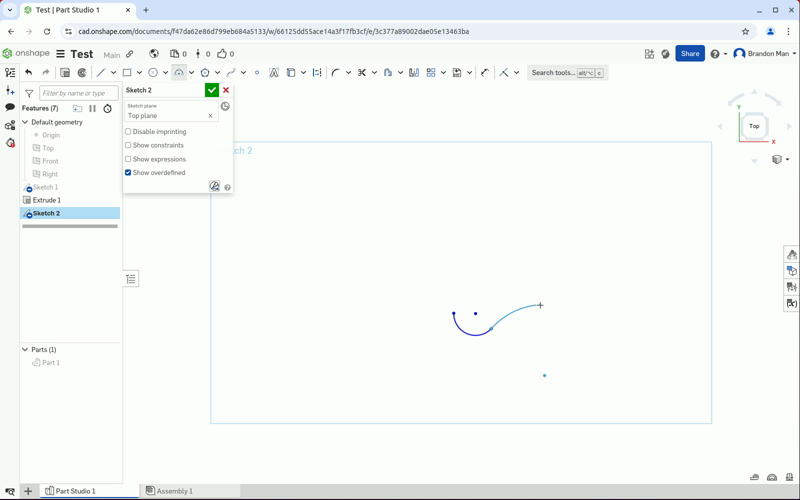
mouse_move(514, 312)
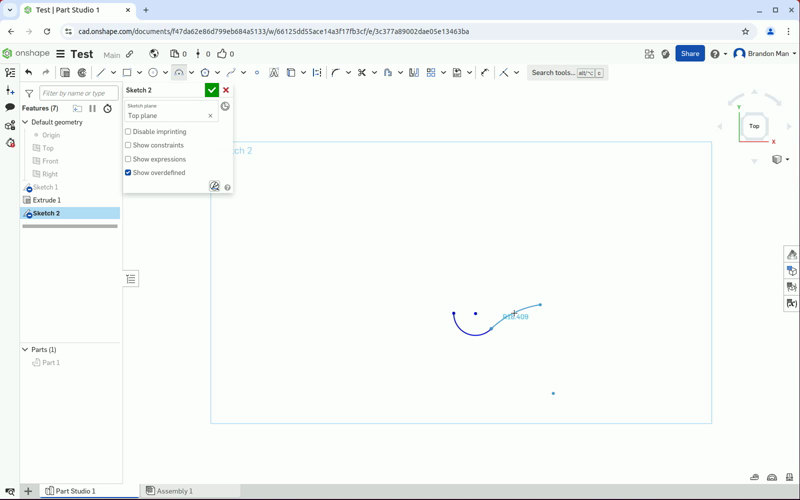
click(514, 312)
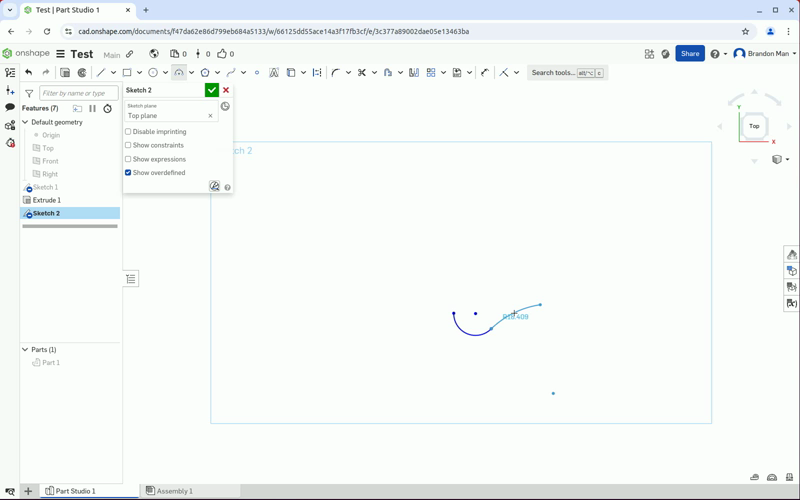
key_up(shift)
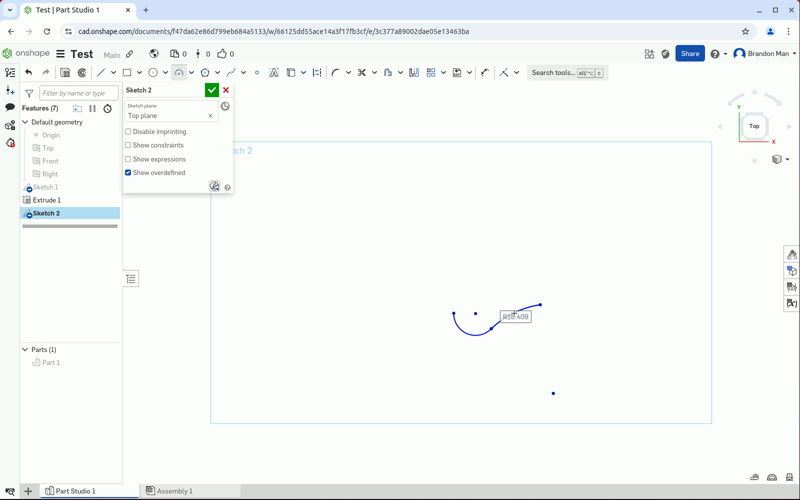
mouse_move(540, 304)
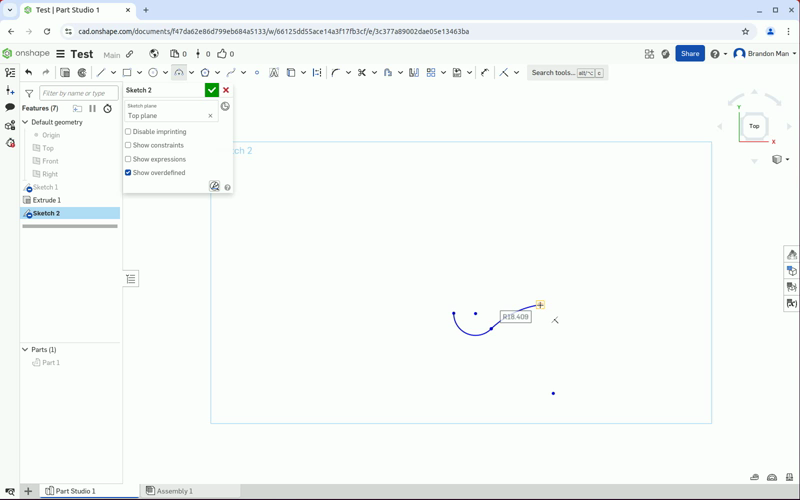
click(540, 304)
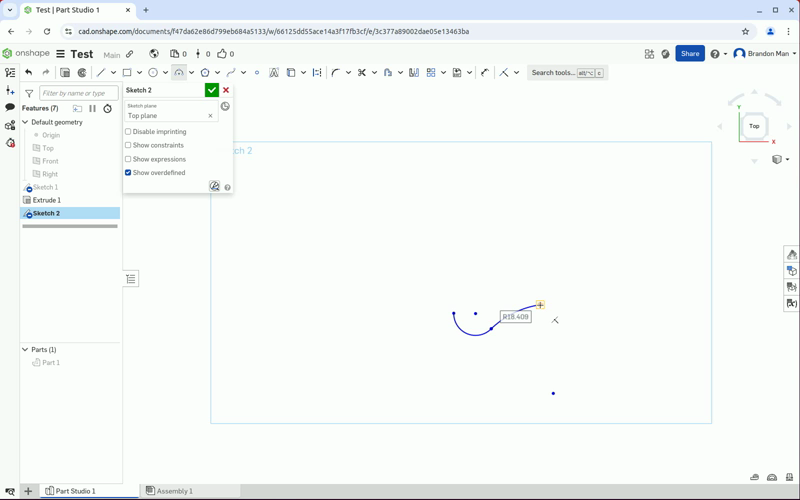
key_down(shift)
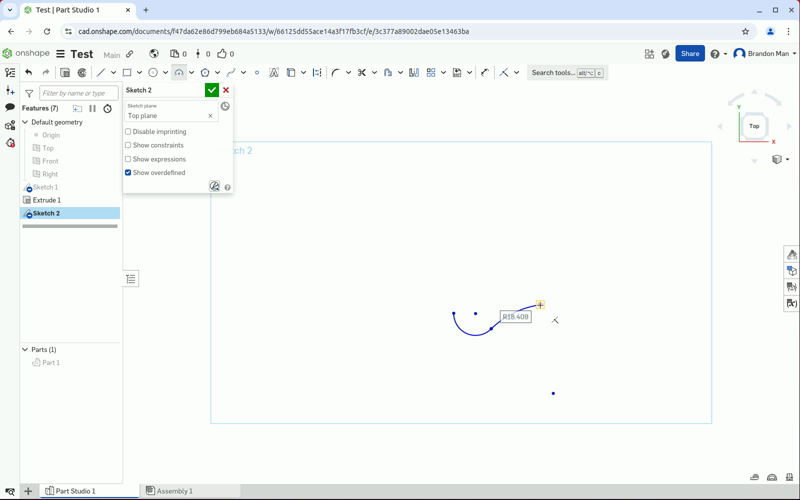
mouse_move(541, 261)
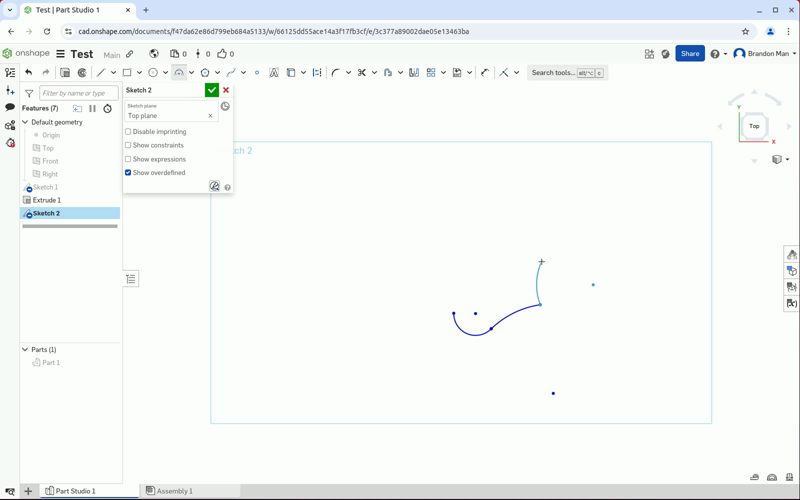
click(541, 261)
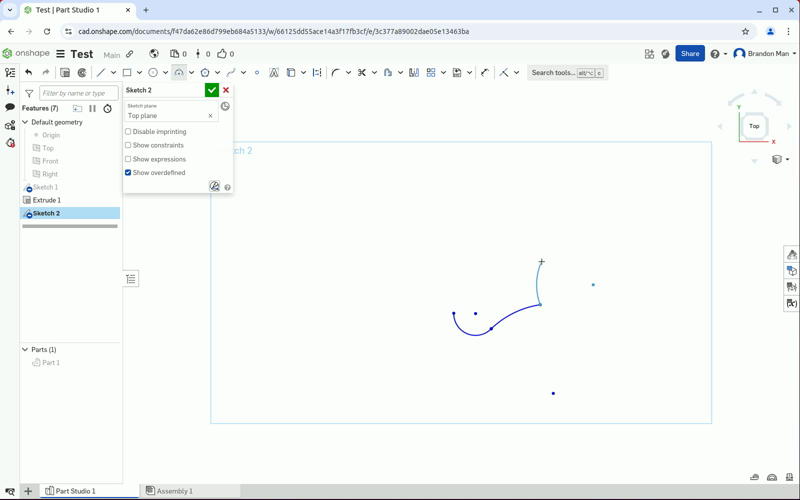
mouse_move(558, 283)
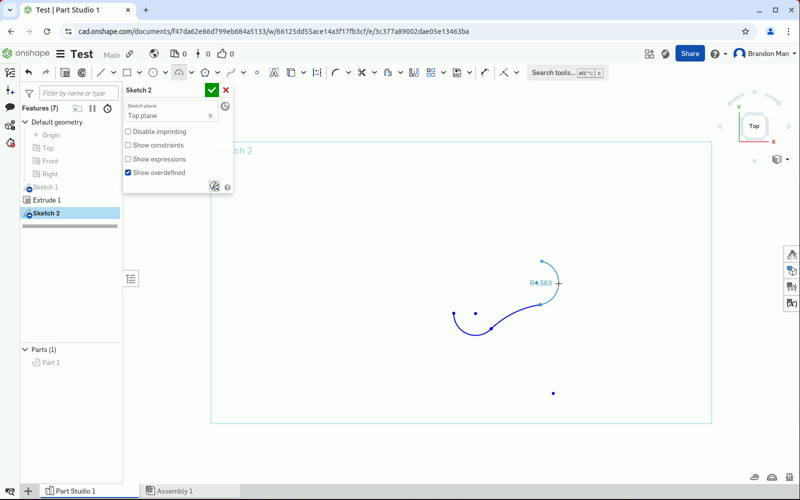
click(558, 283)
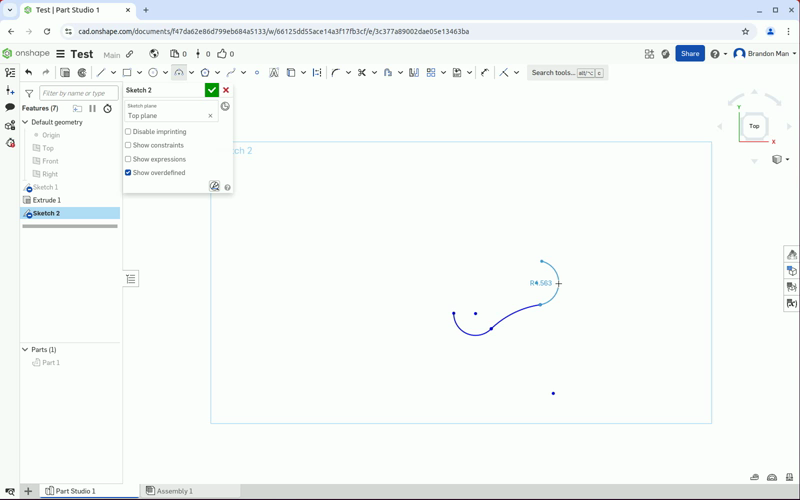
key_up(shift)
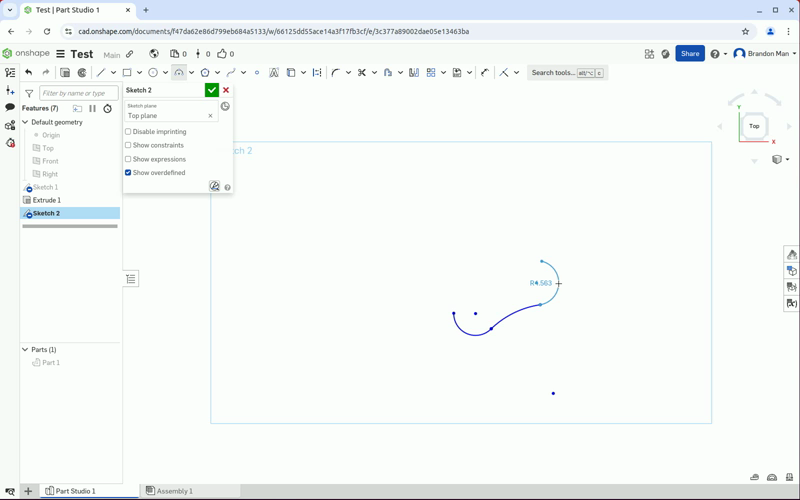
mouse_move(541, 261)
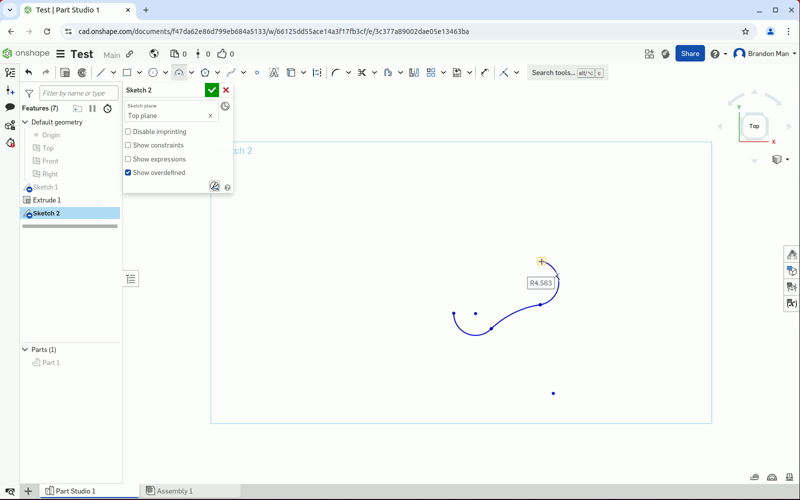
click(541, 261)
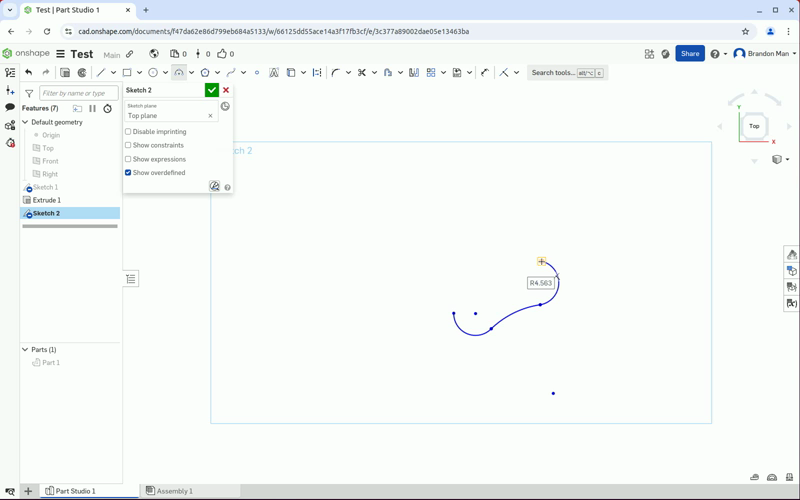
key_down(shift)
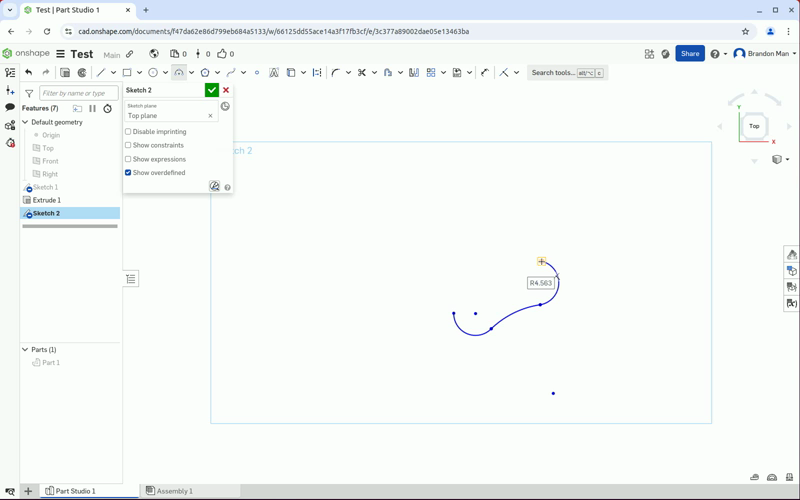
mouse_move(490, 235)
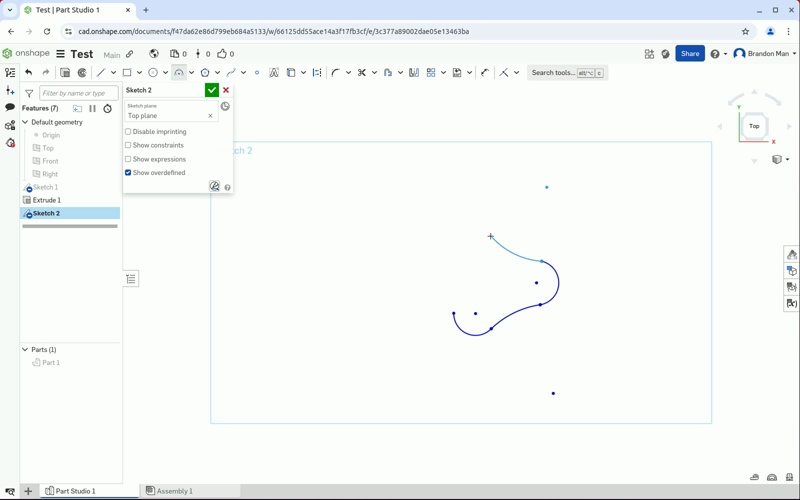
click(490, 235)
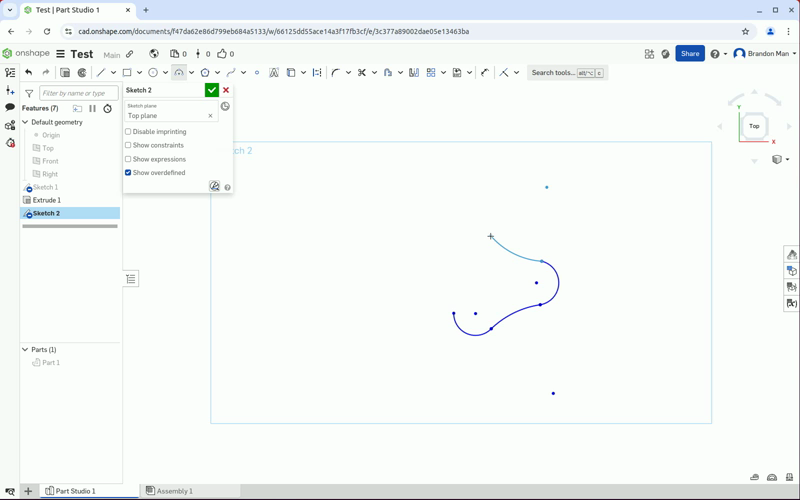
mouse_move(514, 251)
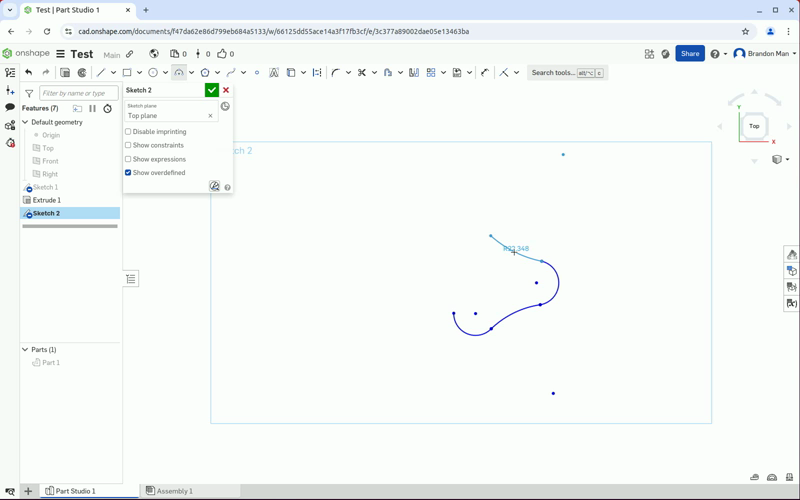
click(514, 251)
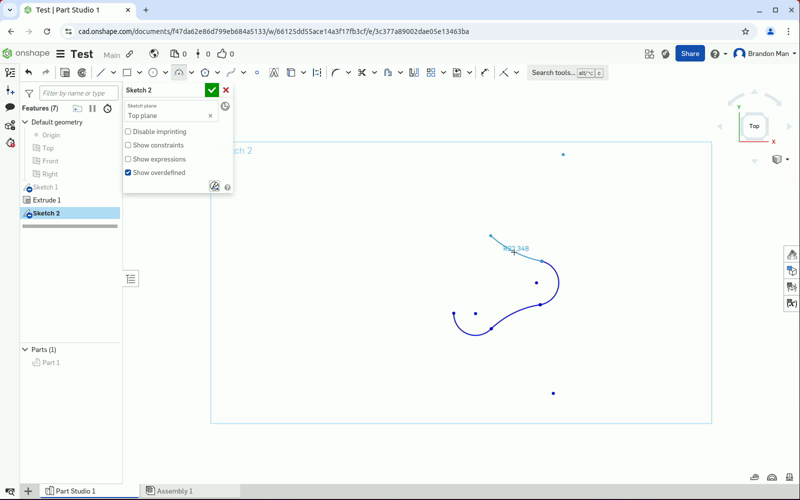
key_up(shift)
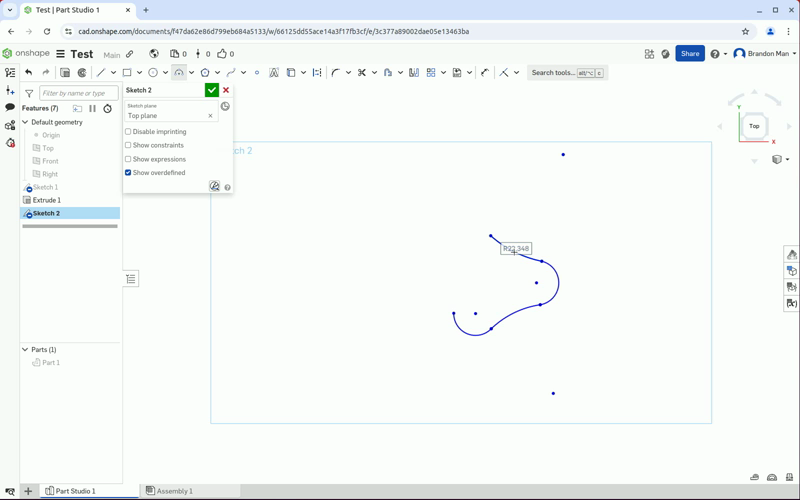
mouse_move(490, 235)
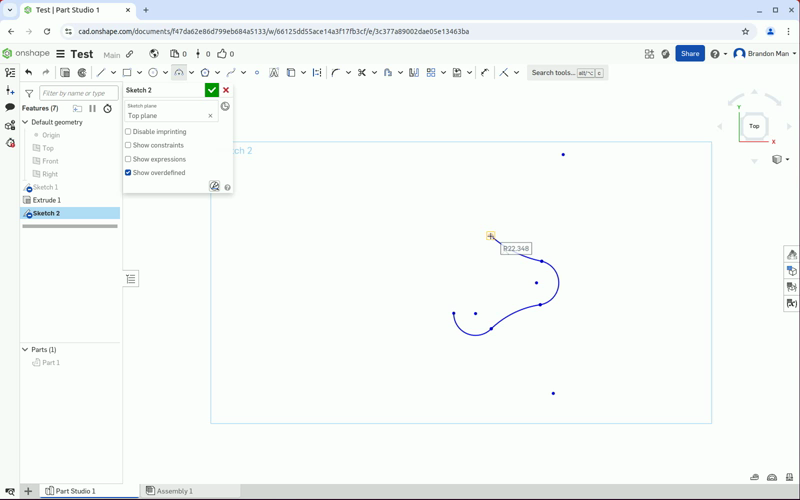
click(490, 235)
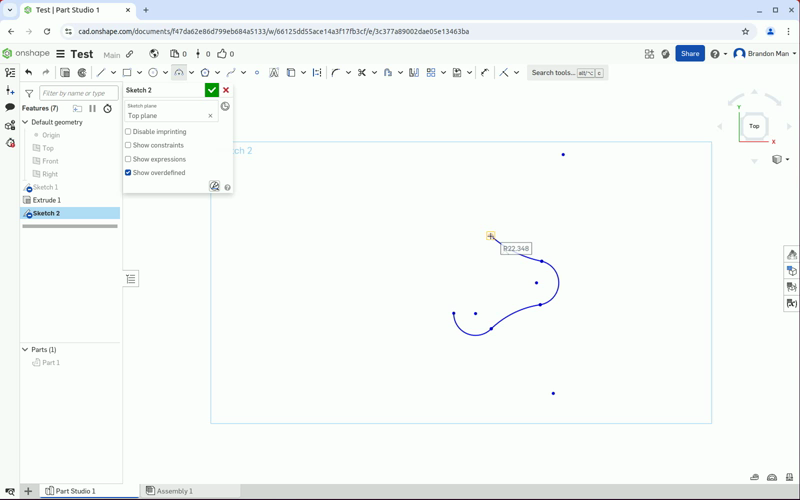
key_down(shift)
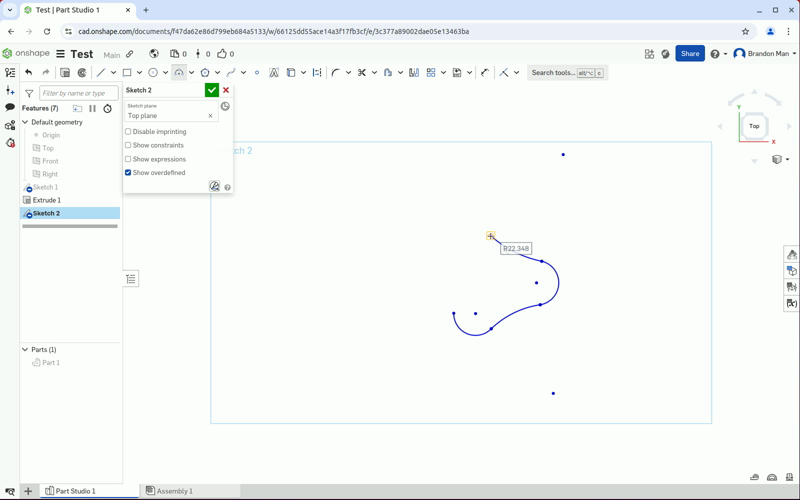
mouse_move(453, 252)
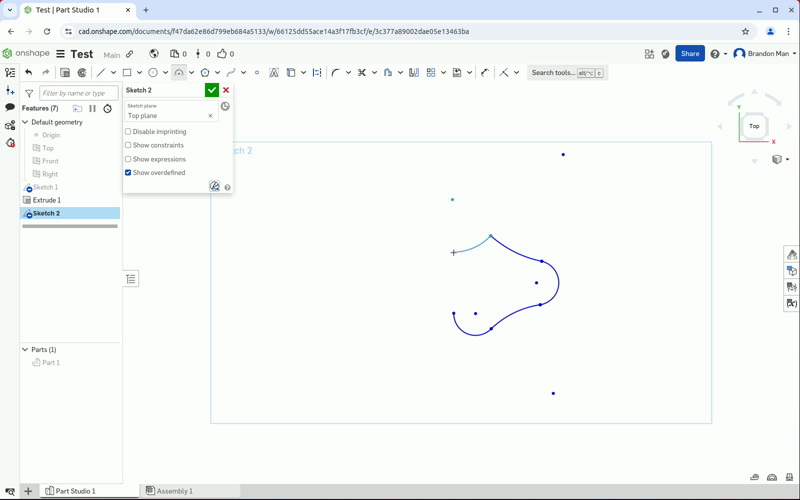
click(453, 252)
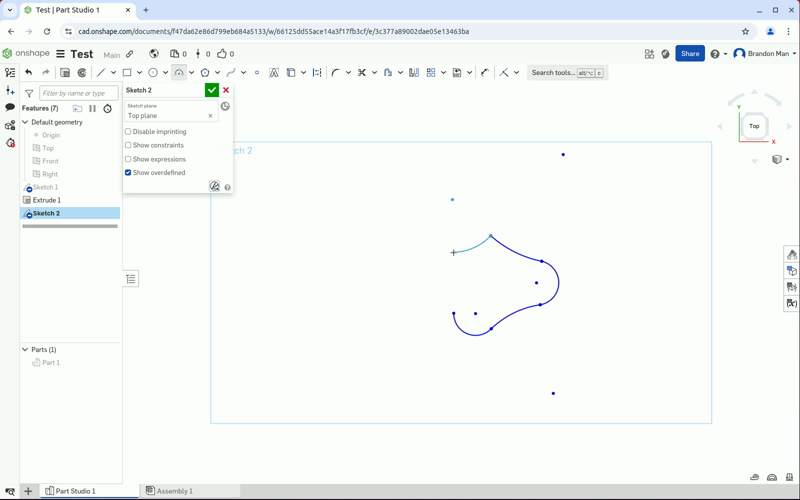
mouse_move(466, 232)
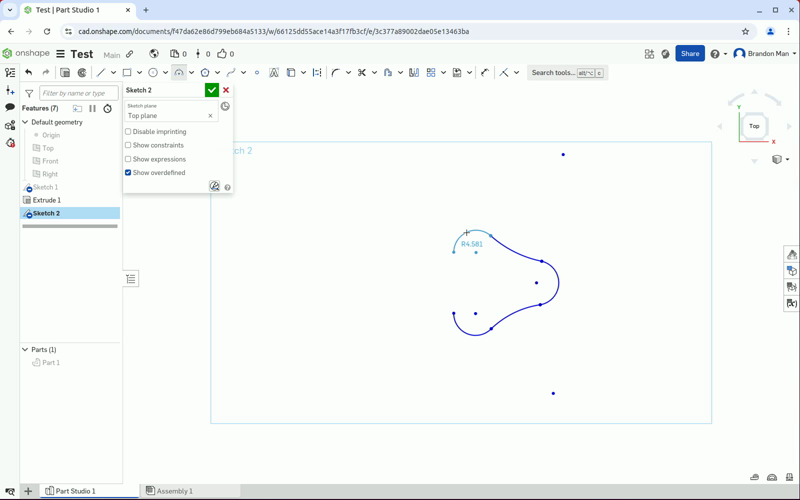
click(466, 232)
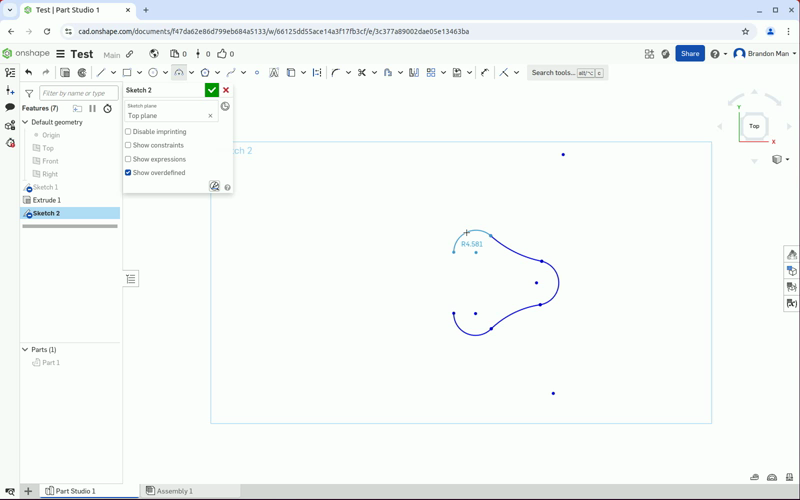
key_up(shift)
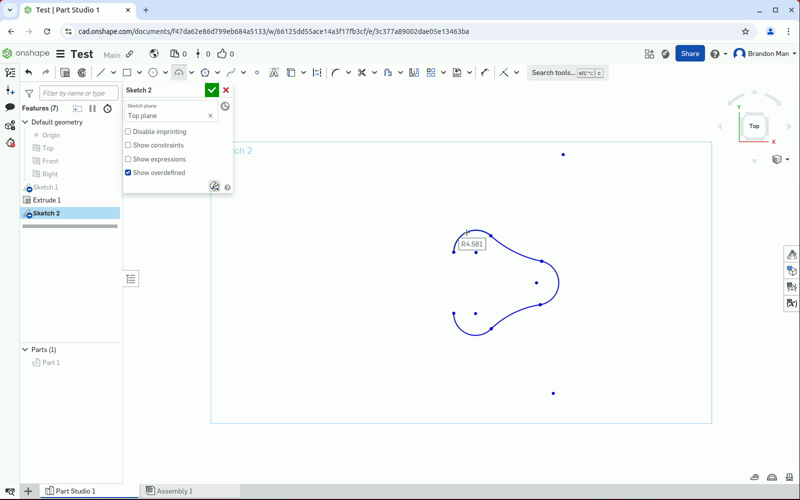
key(esc)
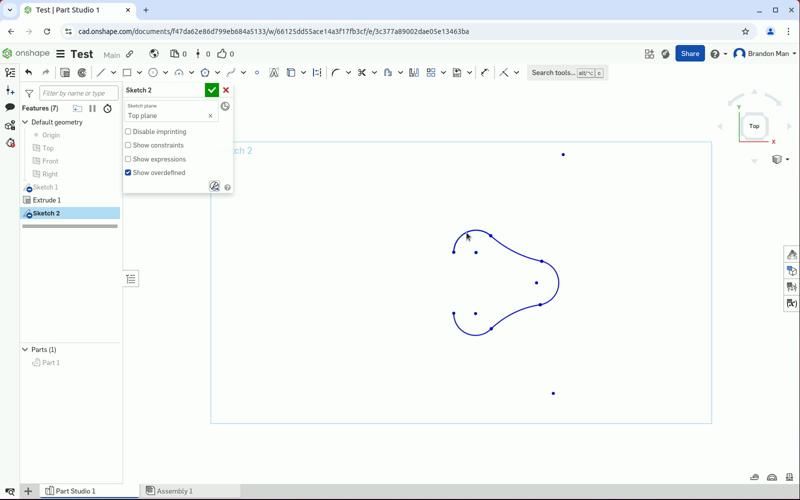
key(l)
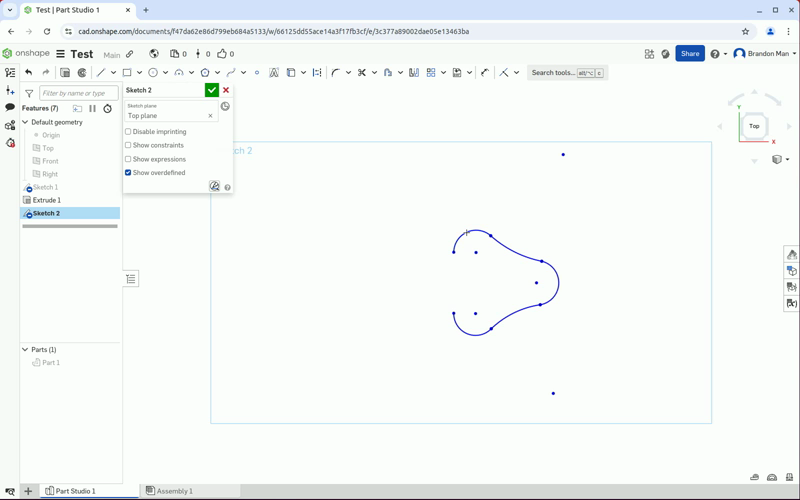
mouse_move(453, 252)
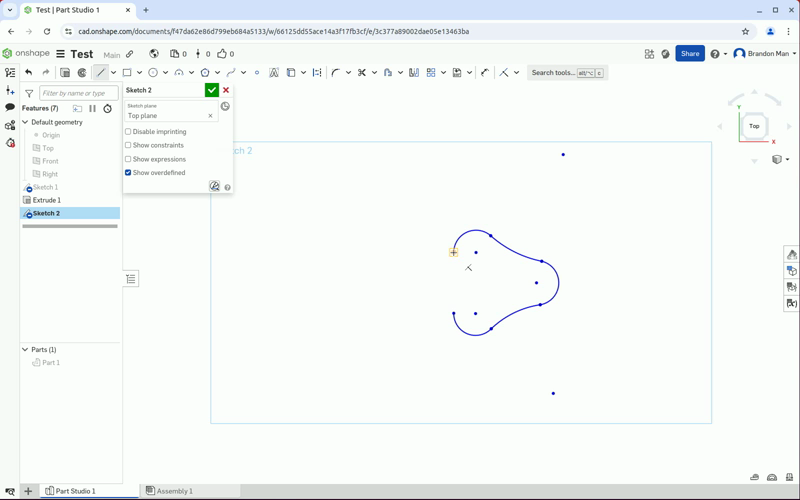
click(453, 252)
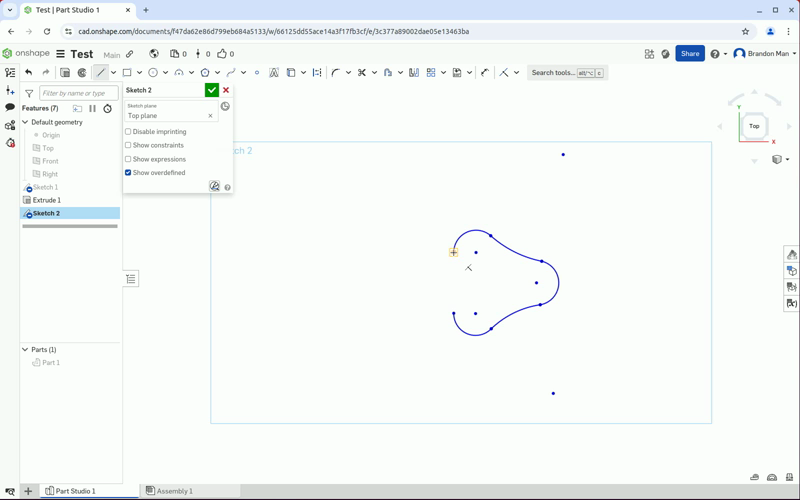
key_down(shift)
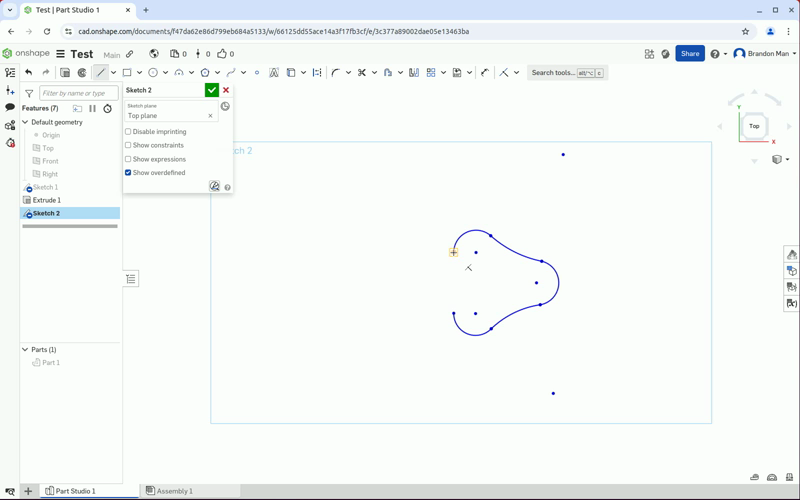
mouse_move(453, 313)
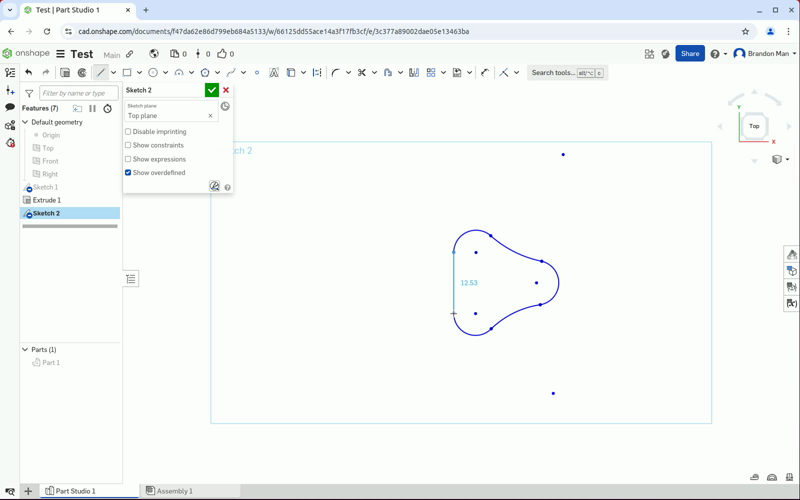
key_up(shift)
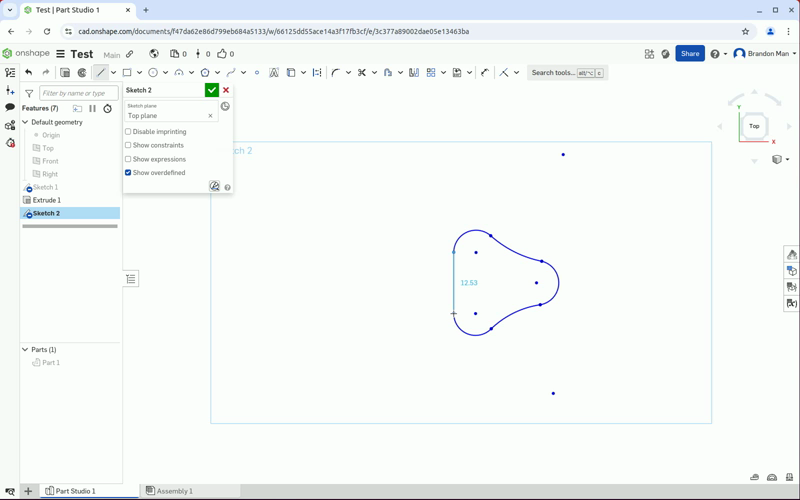
click(453, 313)
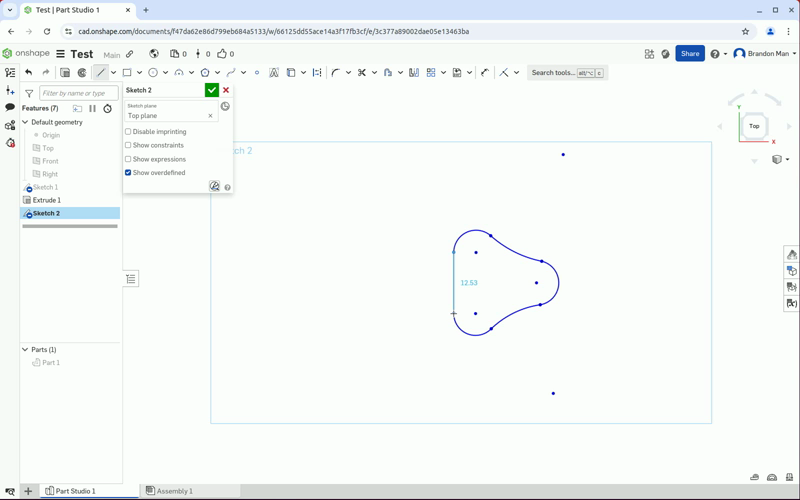
key(esc)
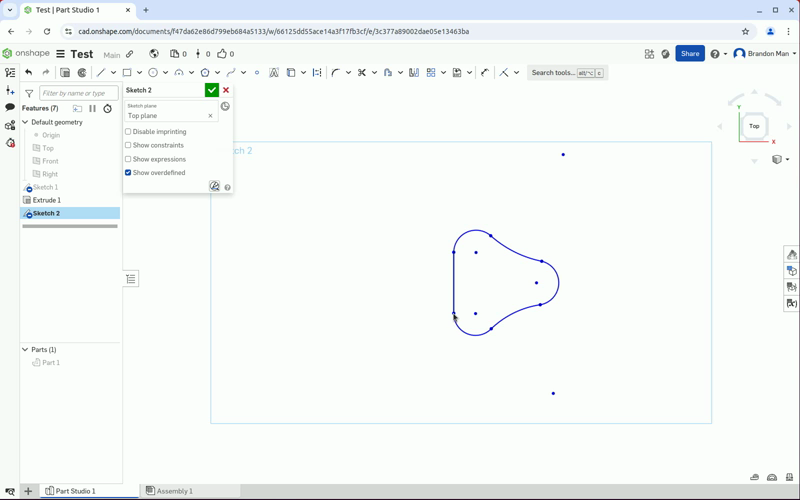
key(c)
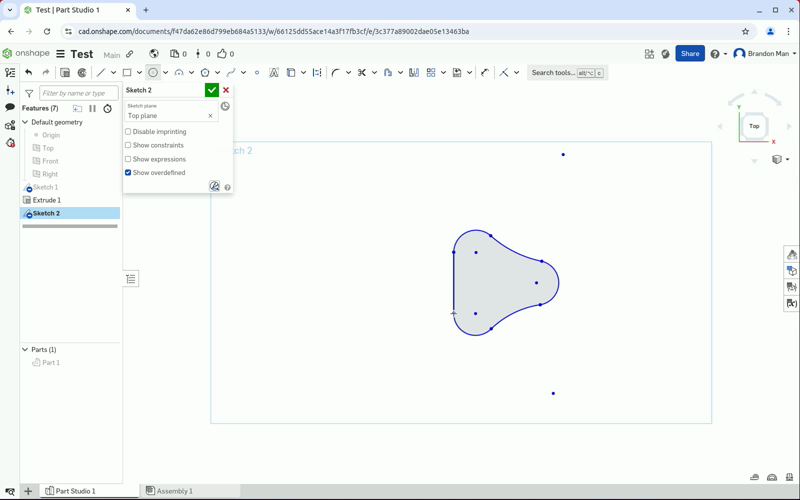
key_down(shift)
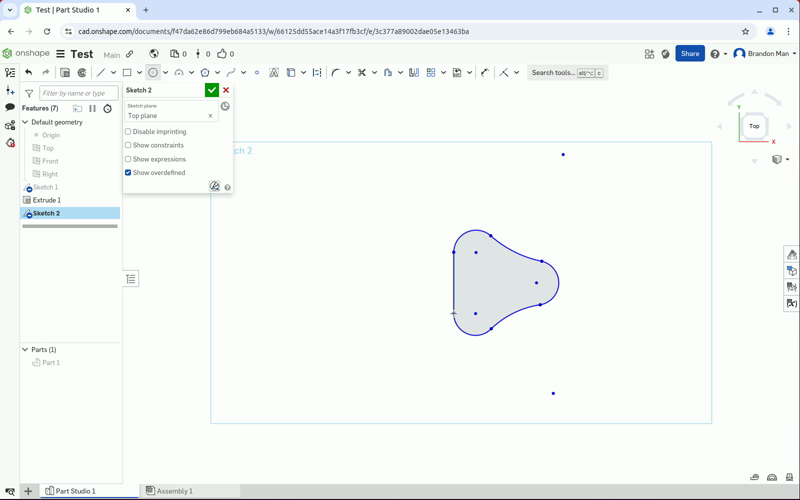
mouse_move(476, 313)
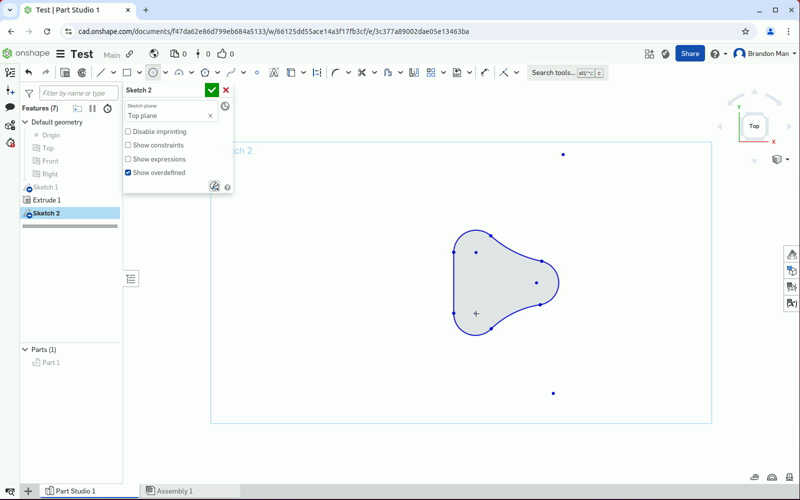
click(476, 313)
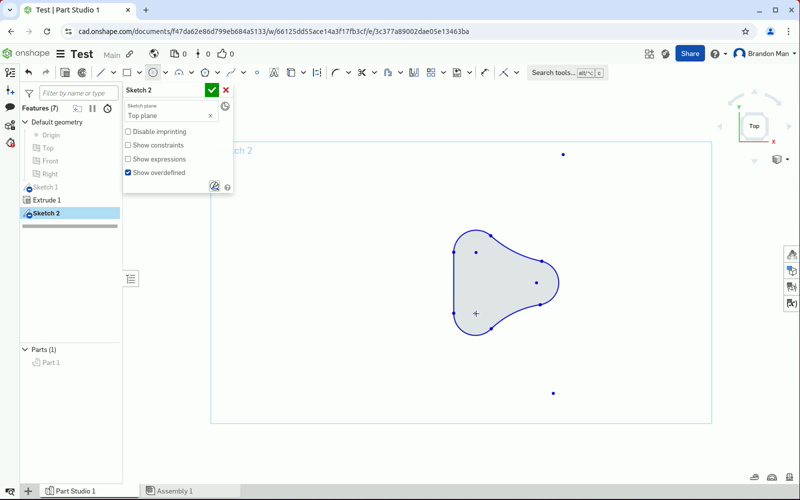
key_up(shift)
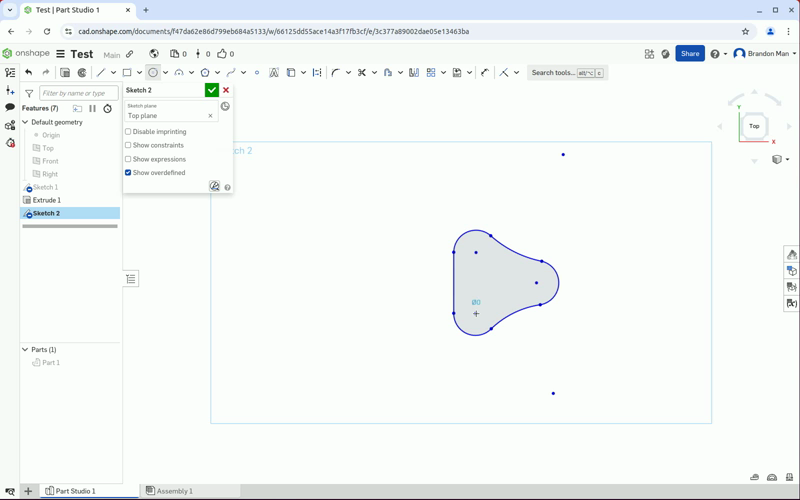
mouse_move(483, 313)
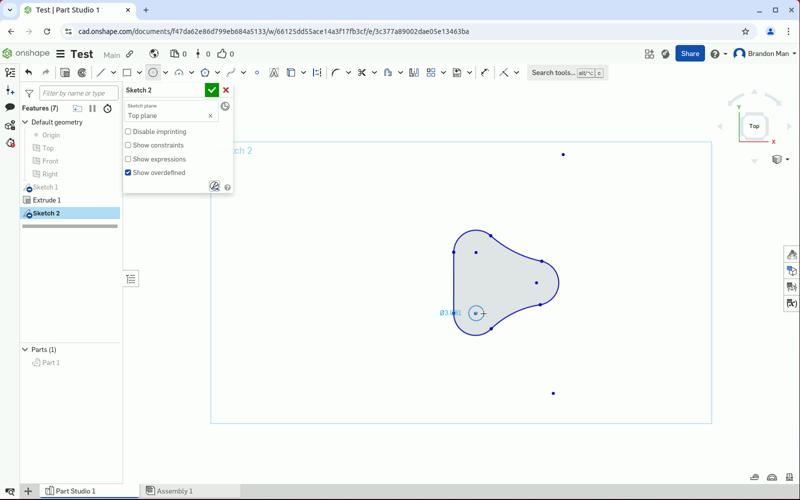
click(483, 313)
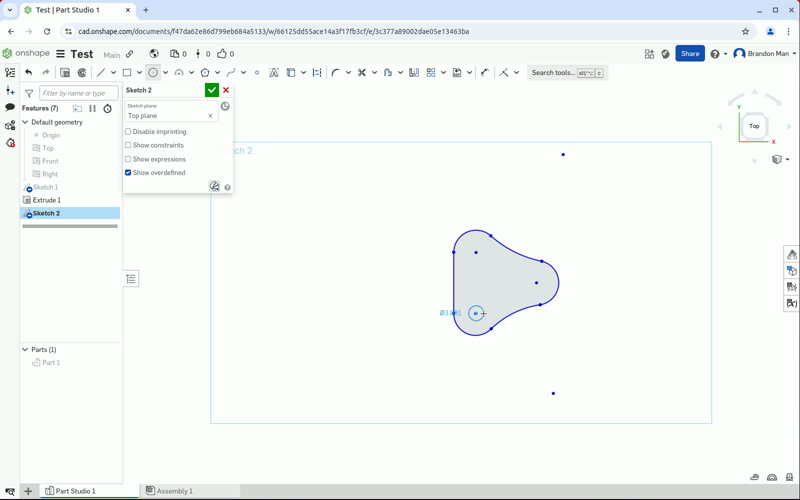
key(esc)
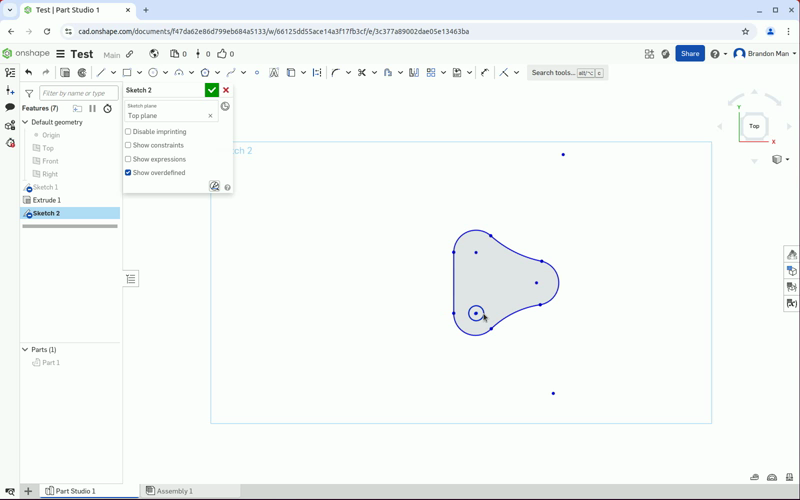
key(c)
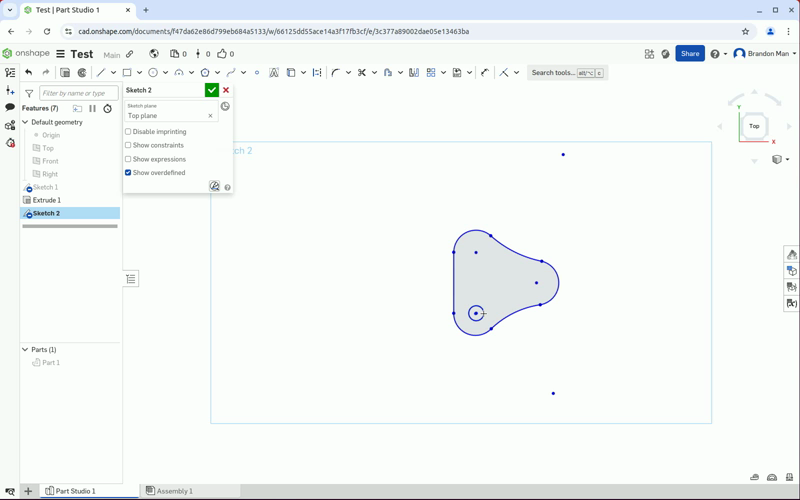
key_down(shift)
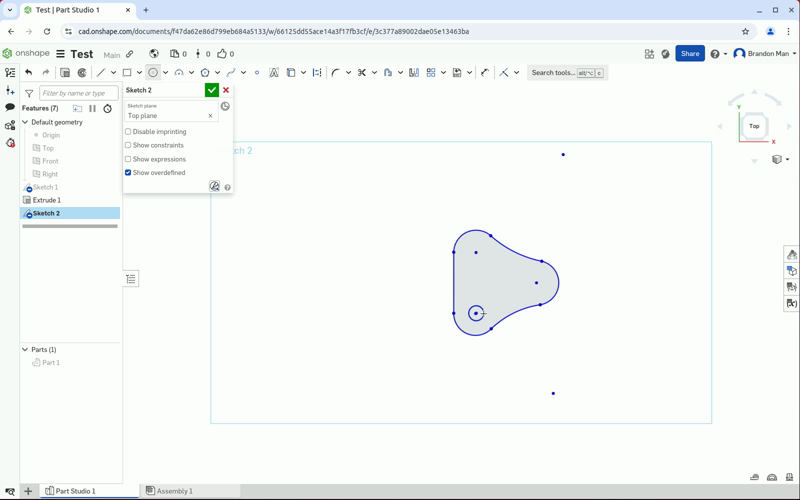
mouse_move(476, 252)
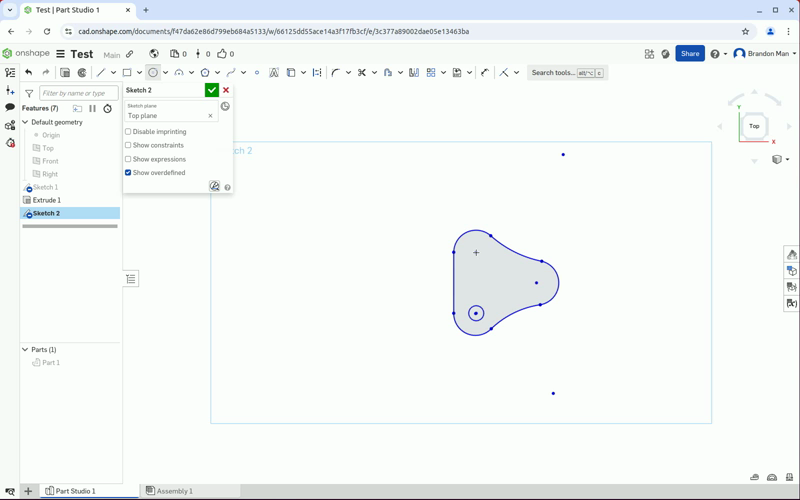
click(476, 252)
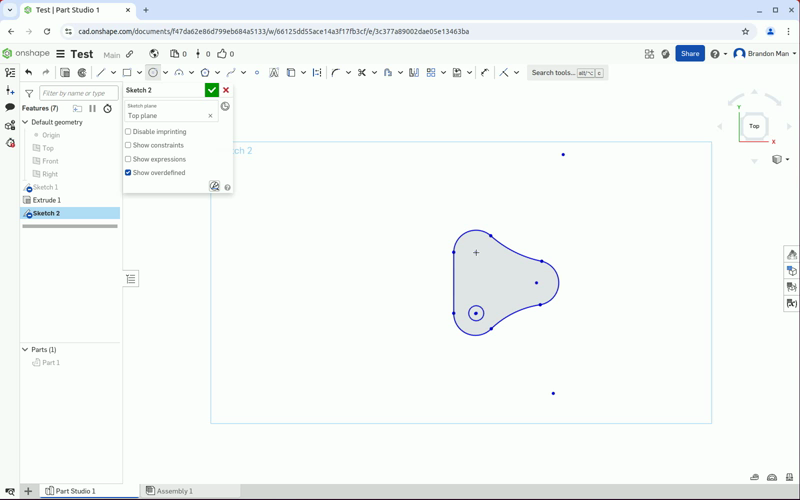
key_up(shift)
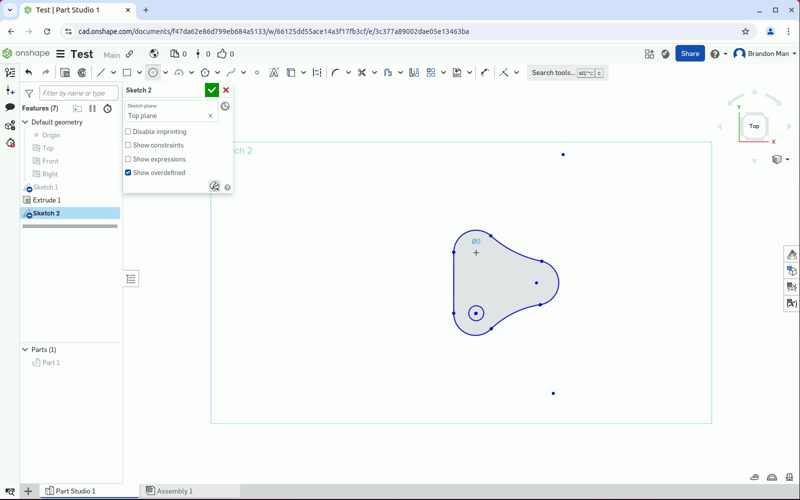
mouse_move(483, 252)
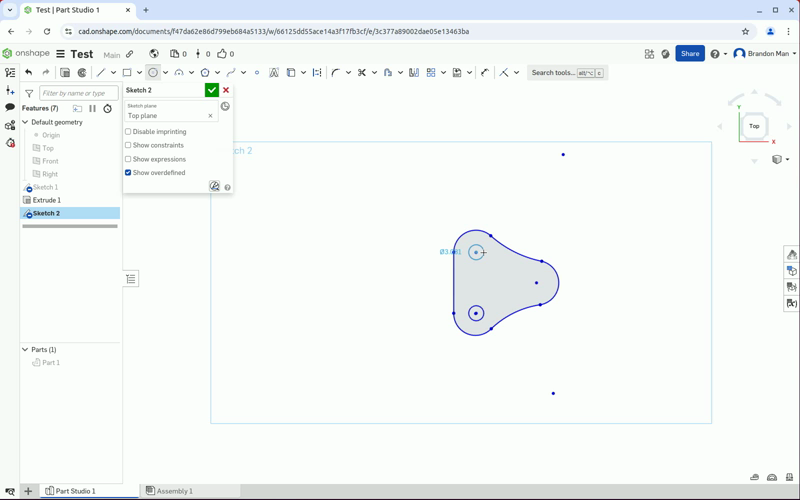
click(483, 252)
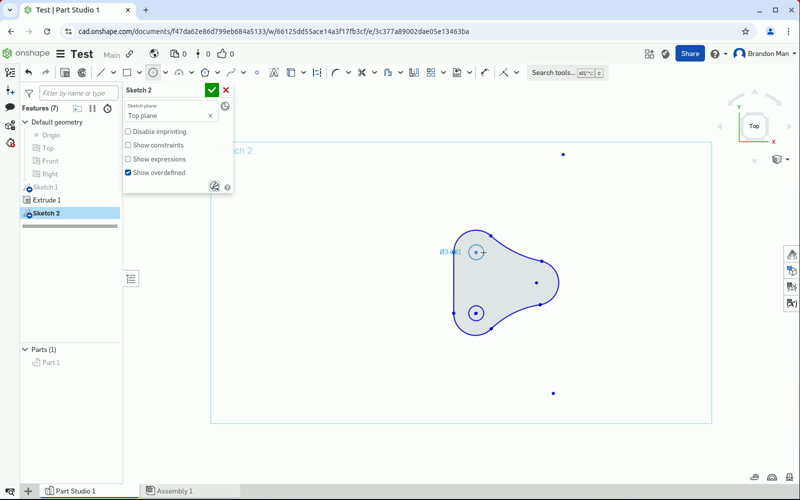
key(esc)
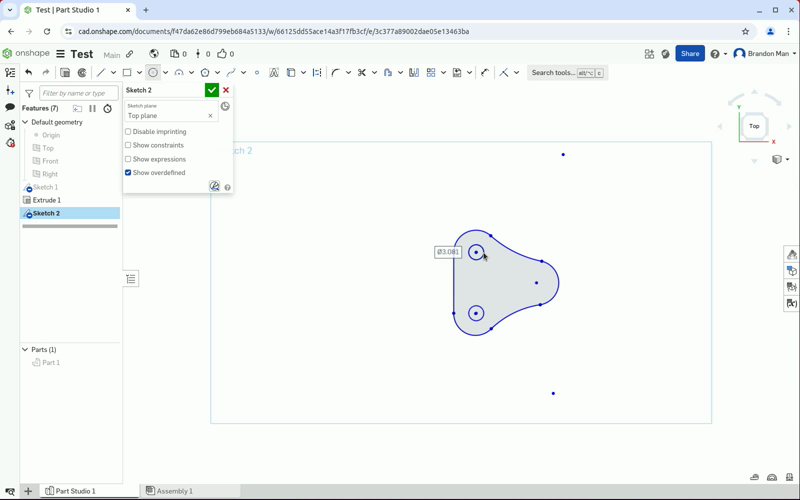
key(c)
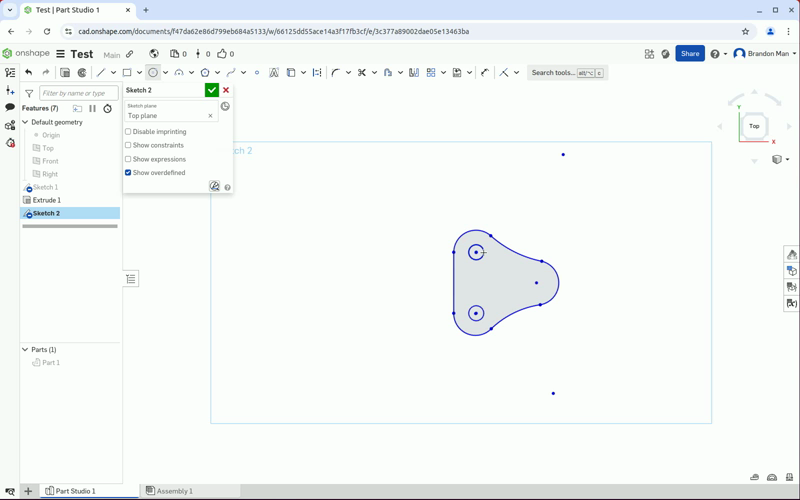
key_down(shift)
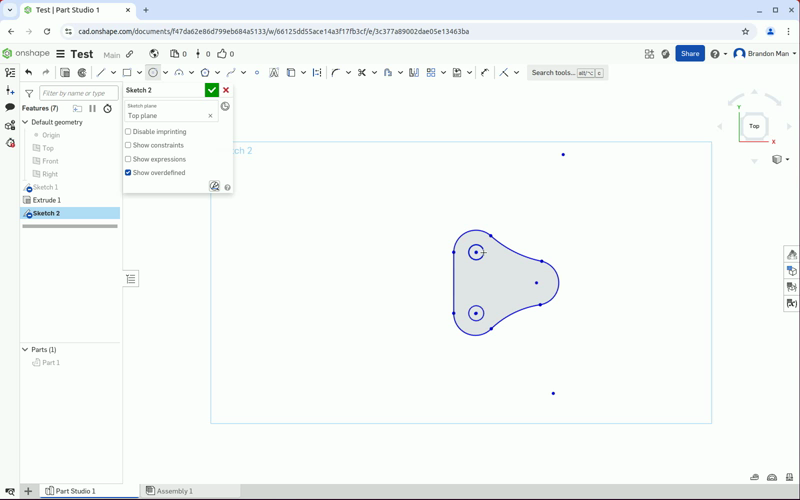
mouse_move(537, 282)
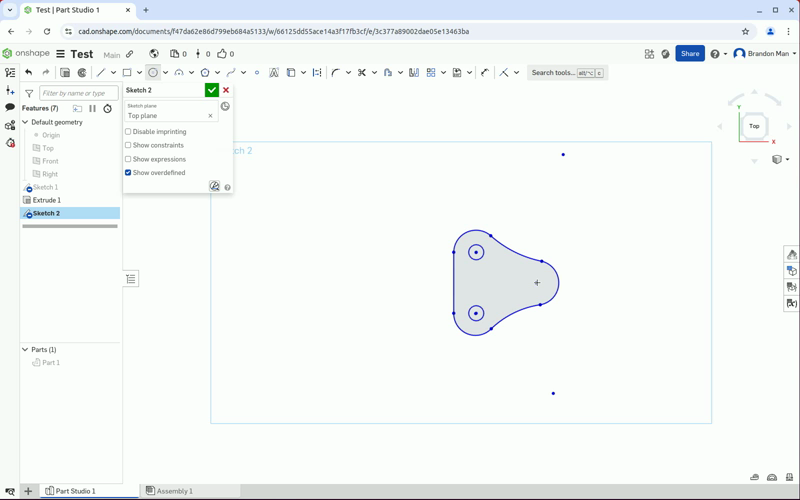
click(537, 282)
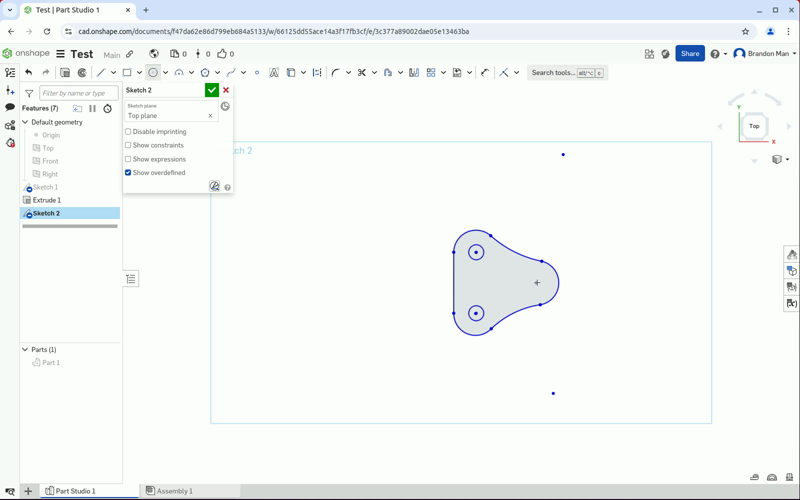
key_up(shift)
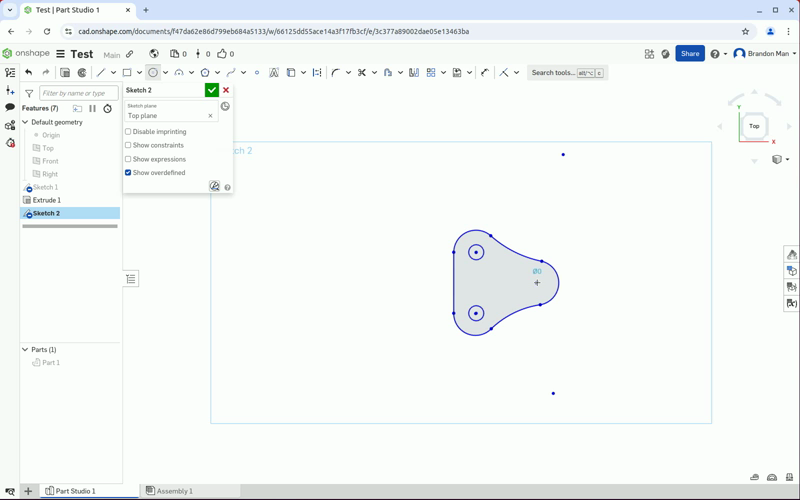
mouse_move(544, 282)
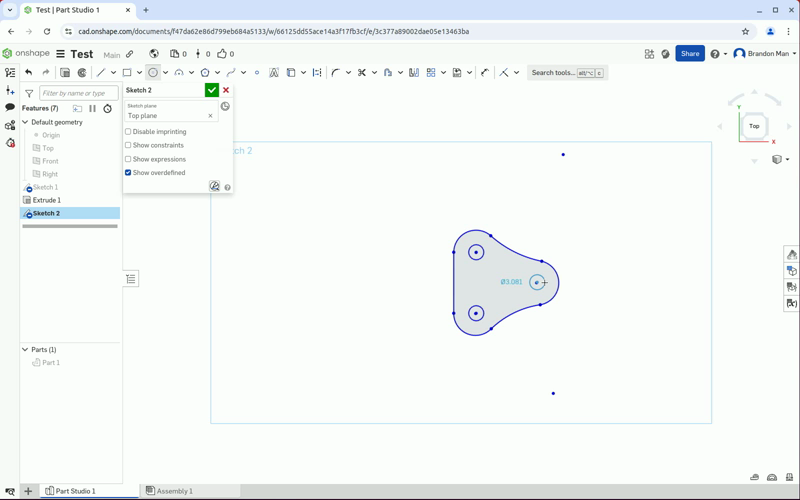
click(544, 282)
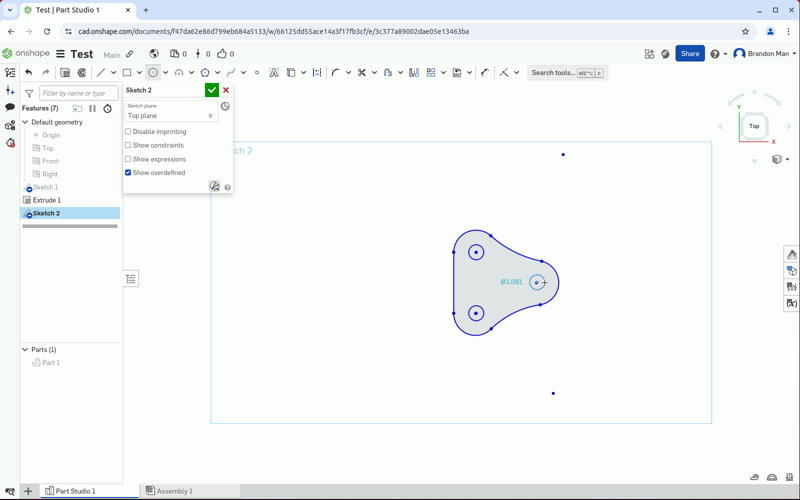
key(esc)
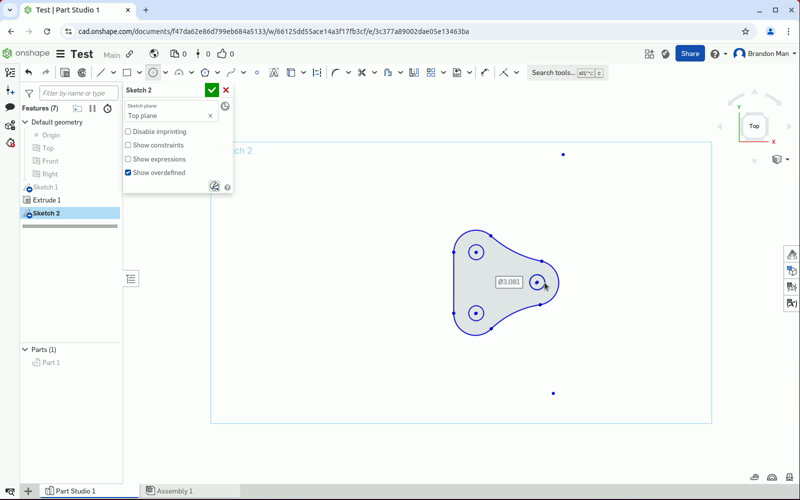
mouse_move(484, 289)
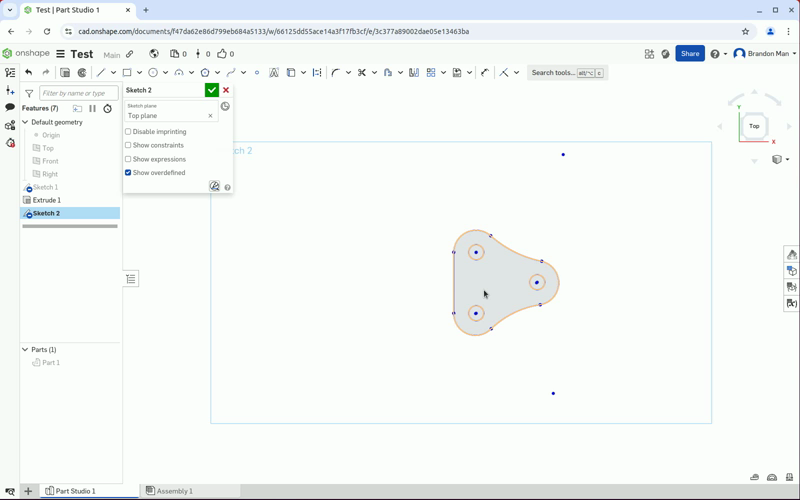
click(484, 289)
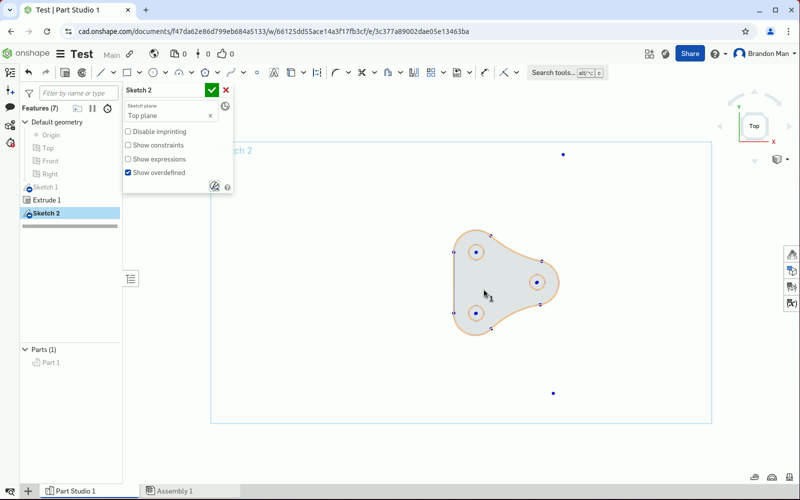
mouse_move(73, 352)
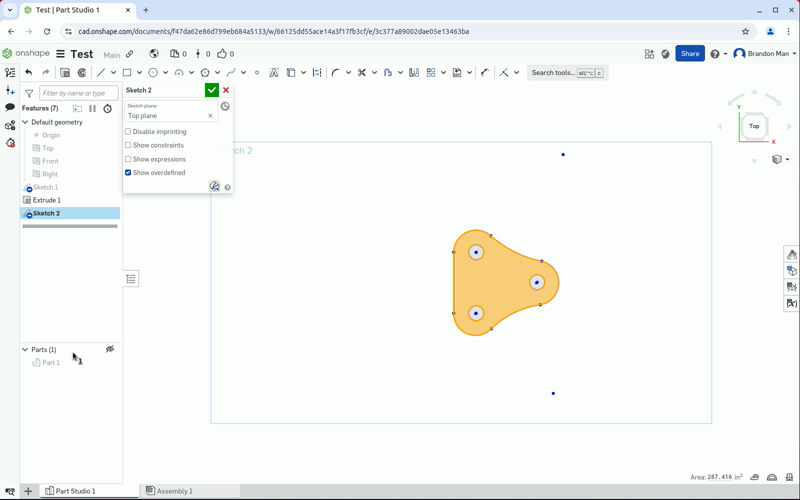
key(shift+y)
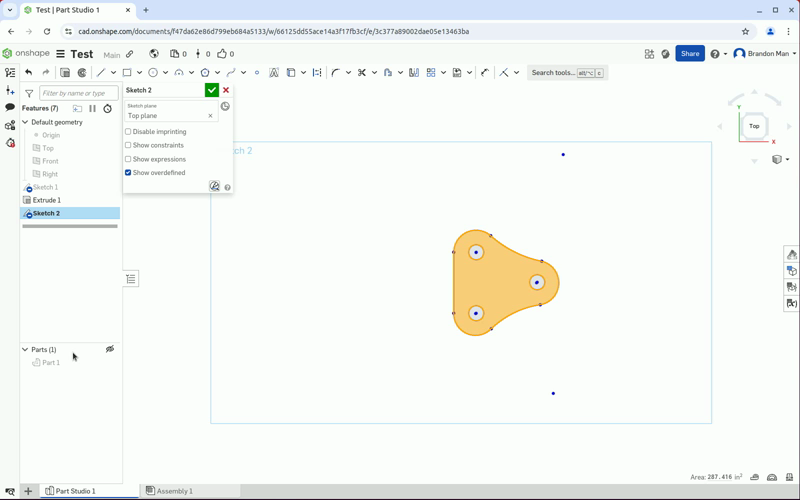
key(shift+e)
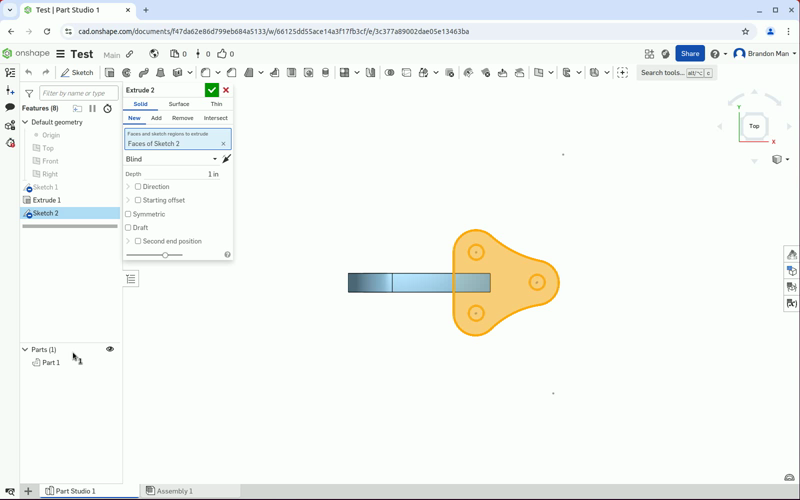
mouse_move(143, 106)
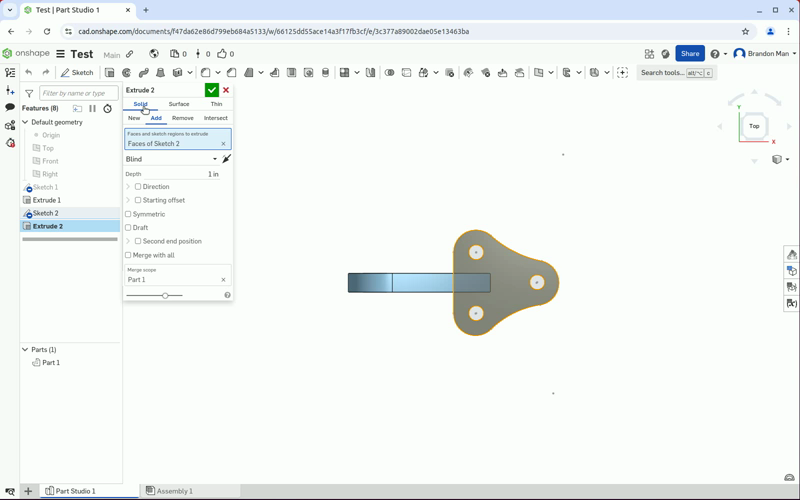
click(143, 106)
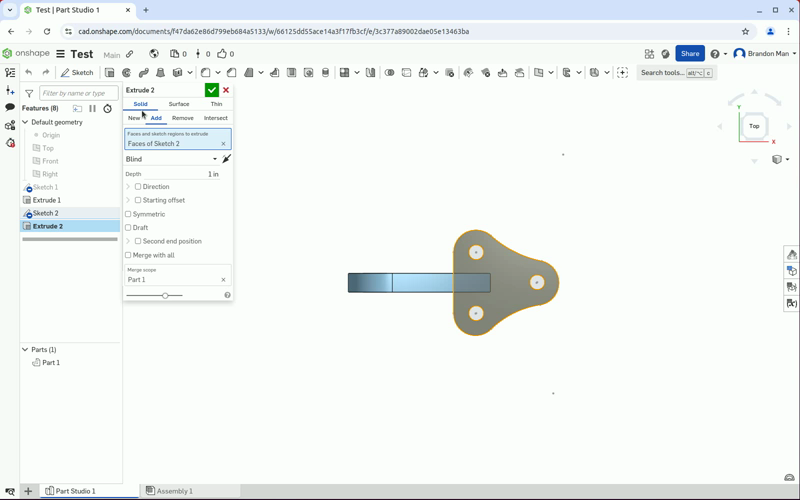
mouse_move(137, 120)
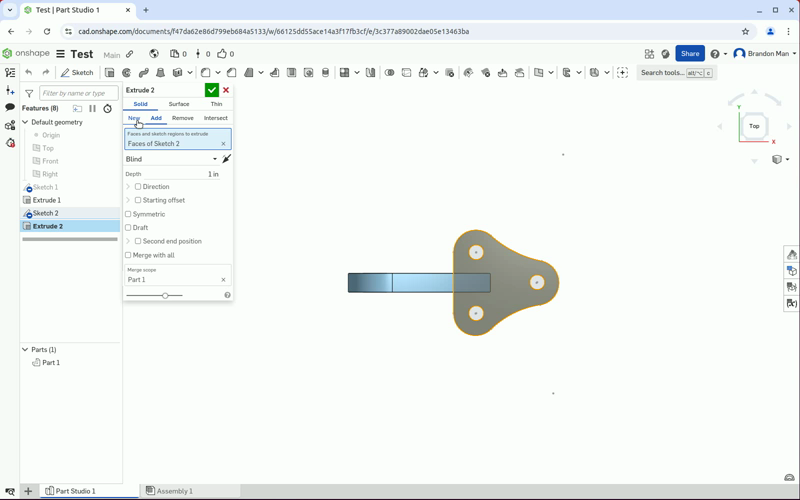
click(137, 120)
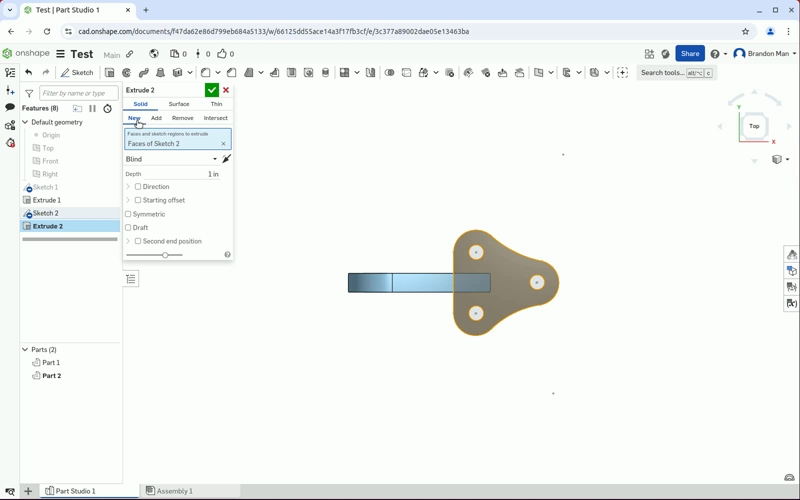
key(tab, 4)
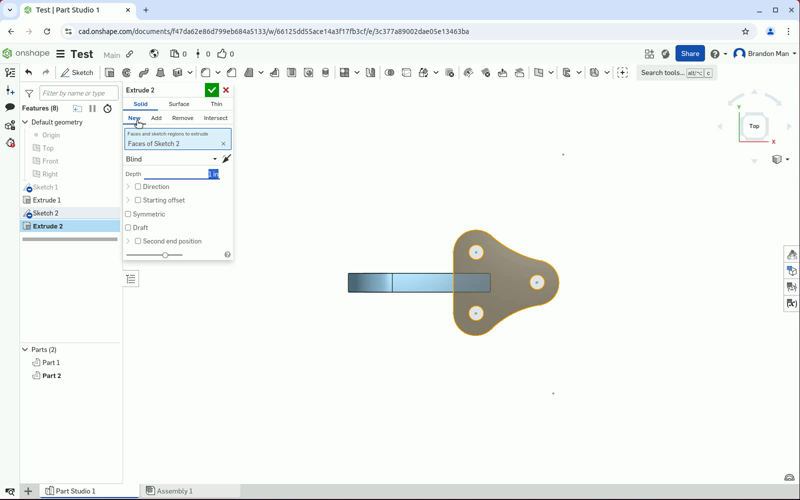
text(2.407)
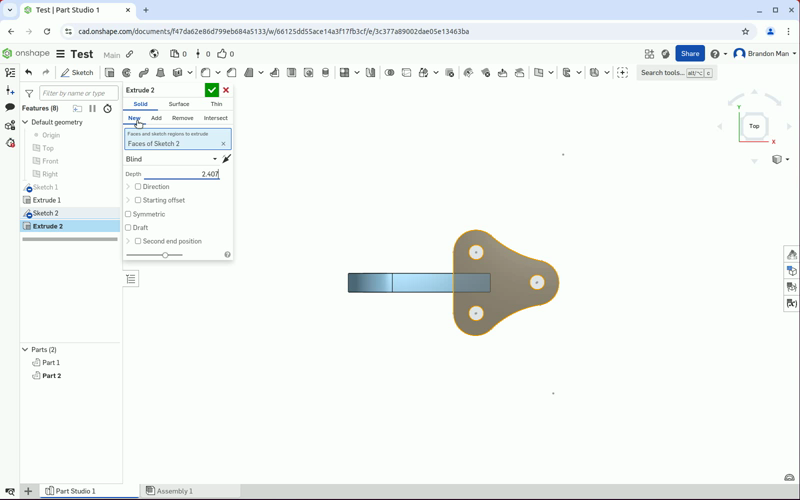
key(tab, 3)
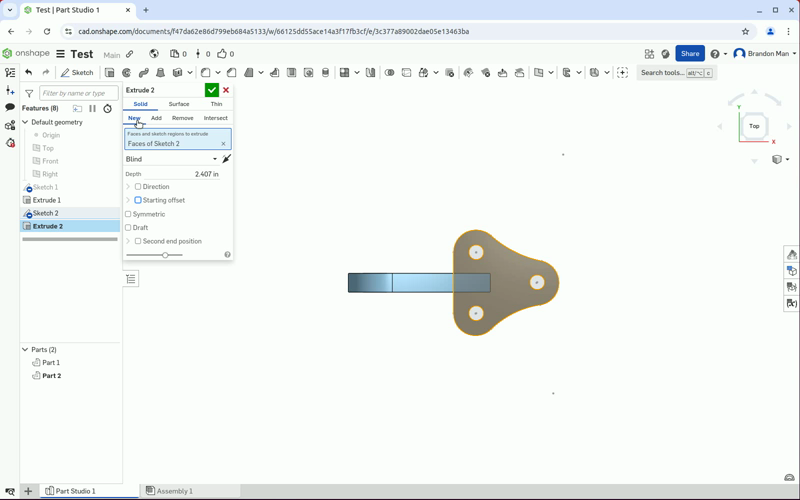
key(tab, 2)
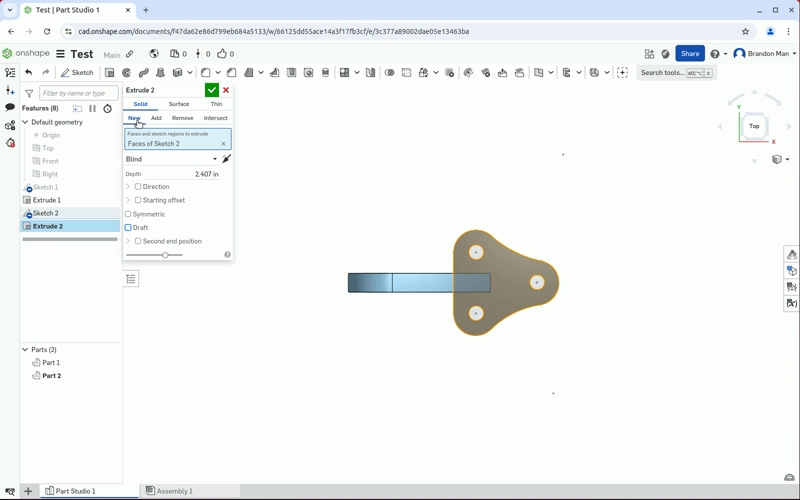
key(space)
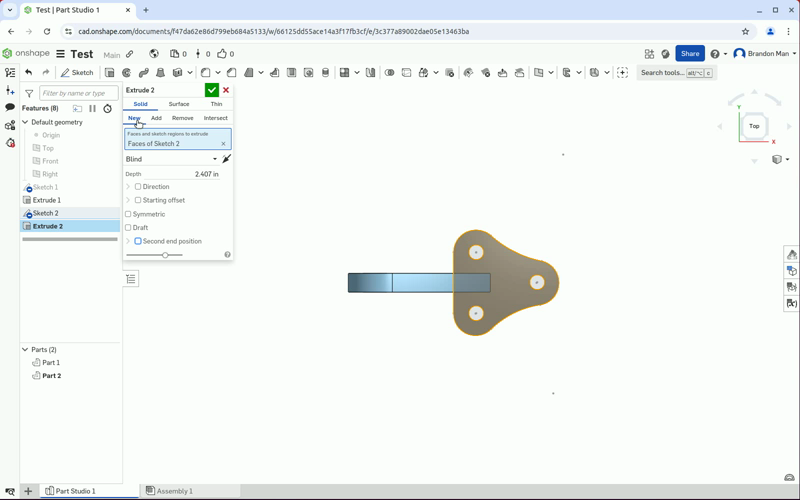
key(tab, 3)
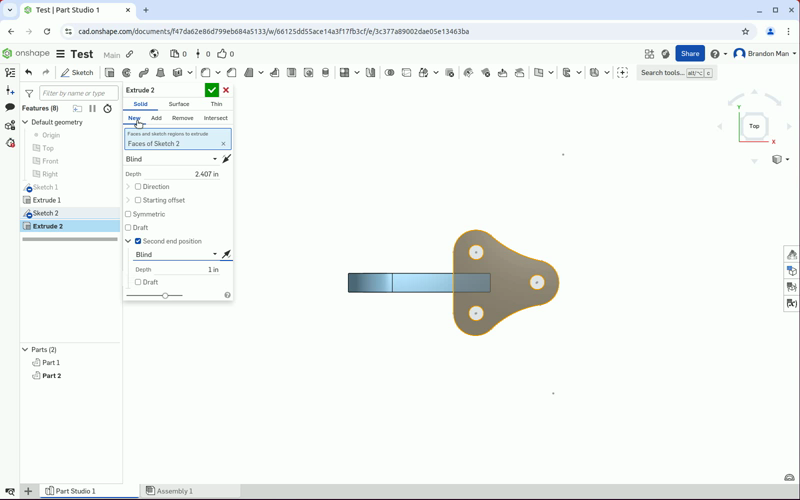
text(-0.241)
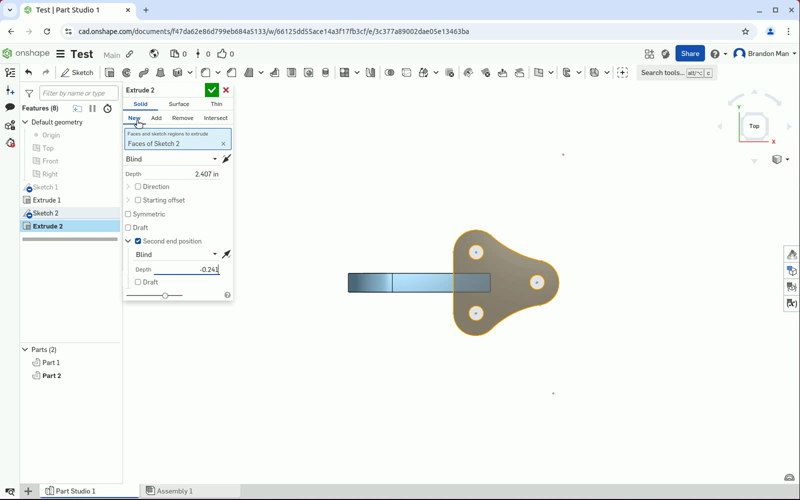
key(enter)
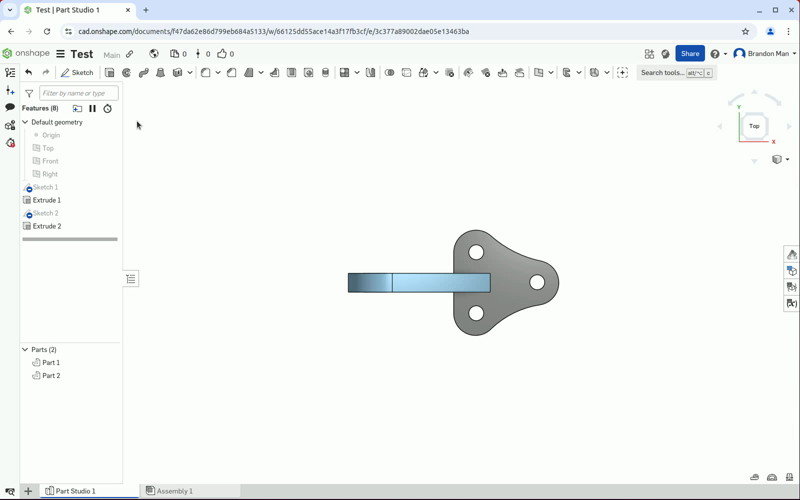
key(shift+h)
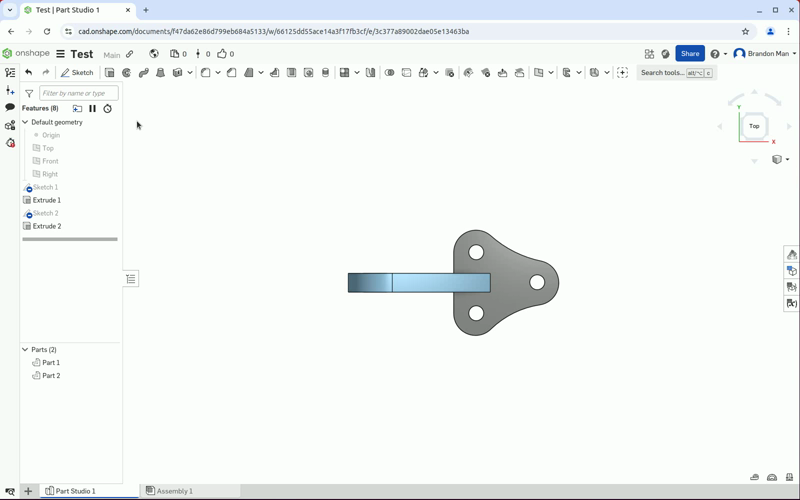
key(shift+h)
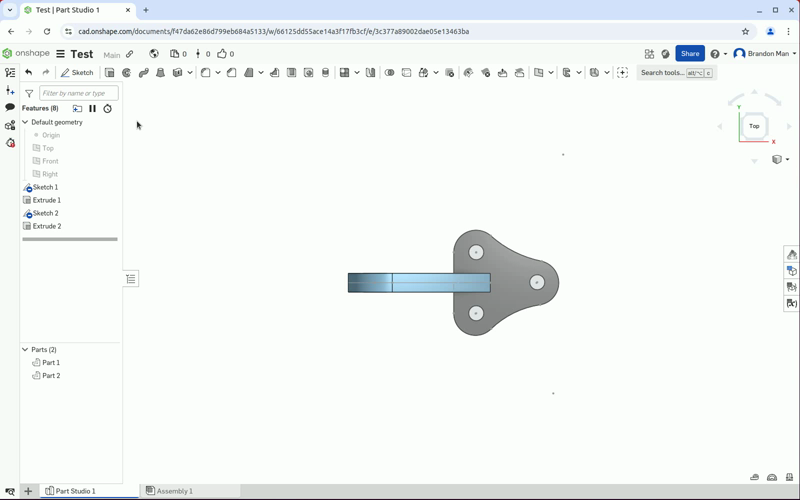
key(shift+7)
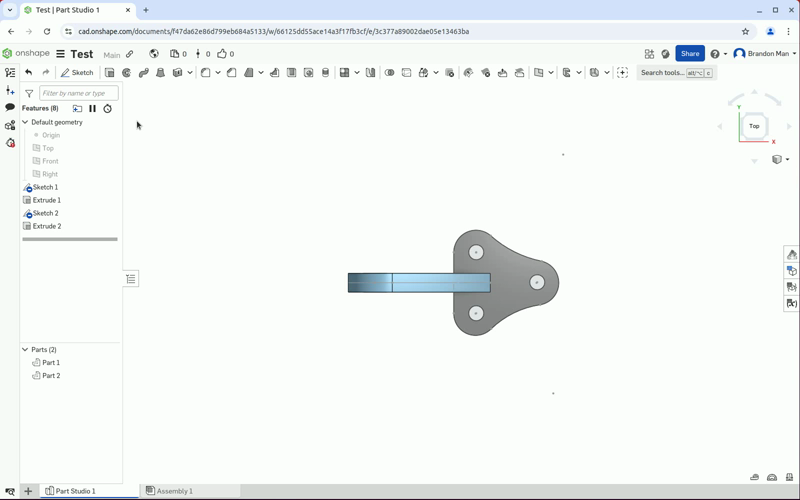
key(up, 3)
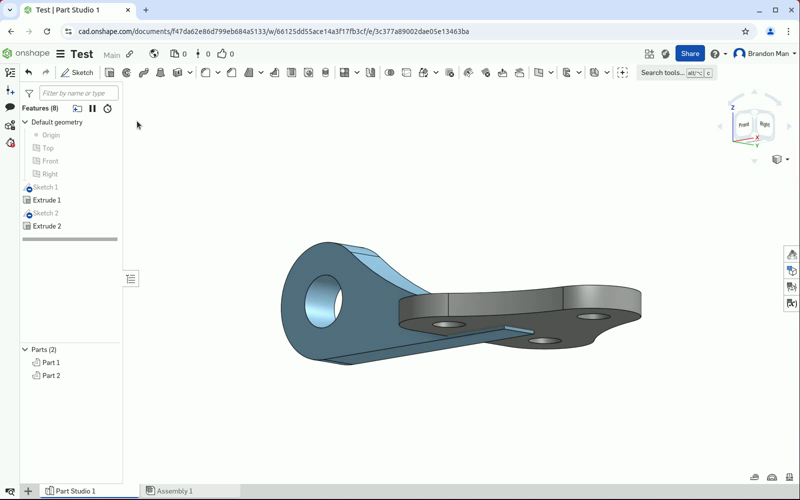
key(left, 3)
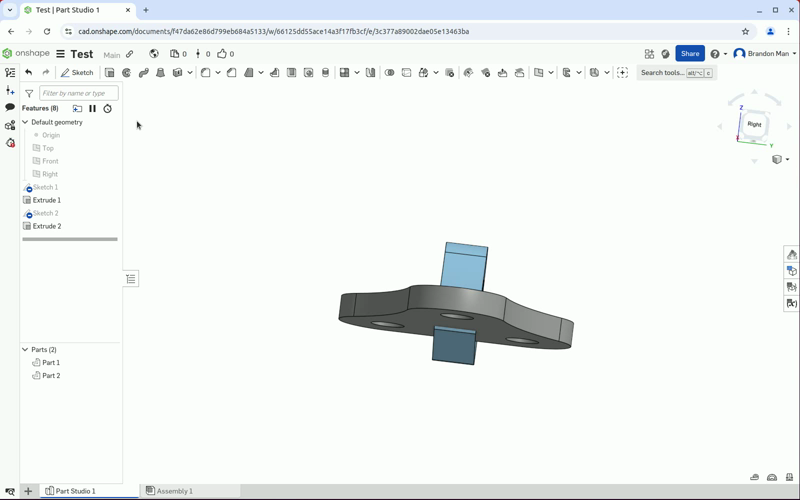
key(right, 3)
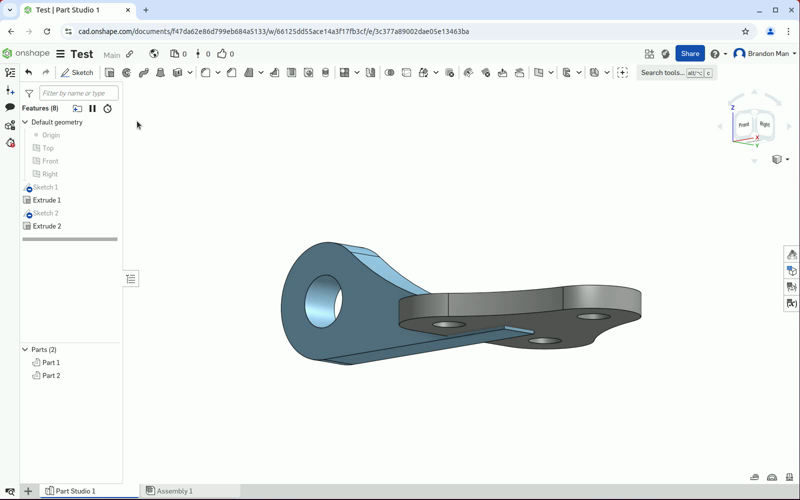
key(down, 3)
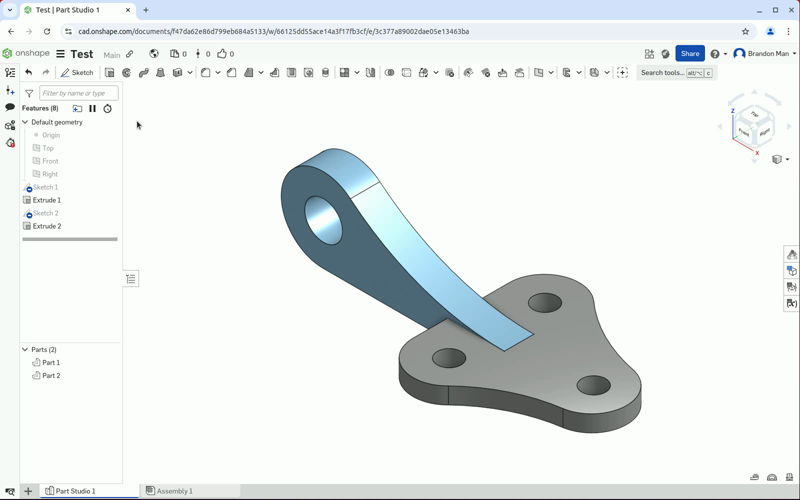
mouse_move(73, 189)
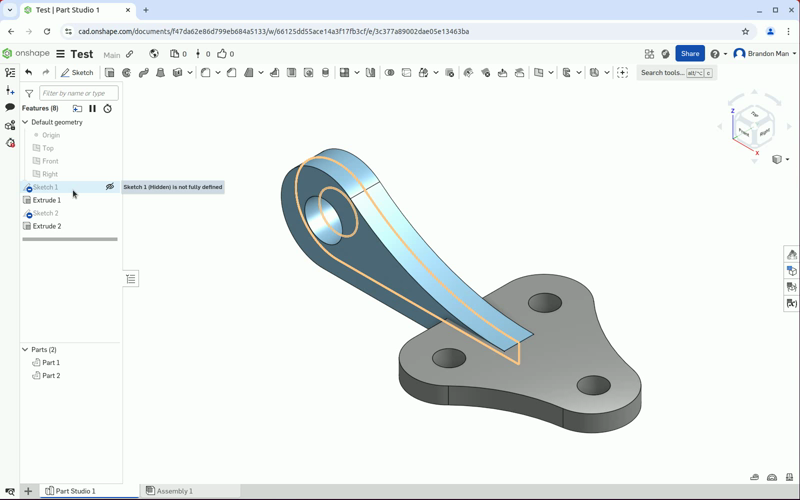
click(73, 189)